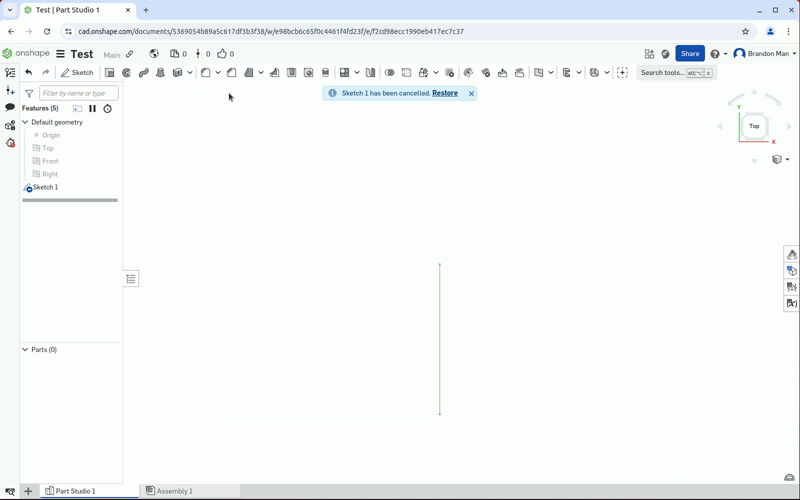
key(shift+h)
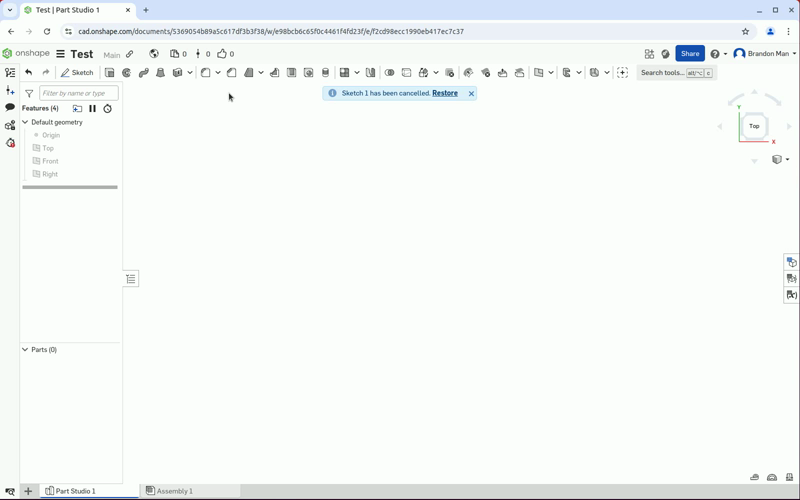
mouse_move(73, 352)
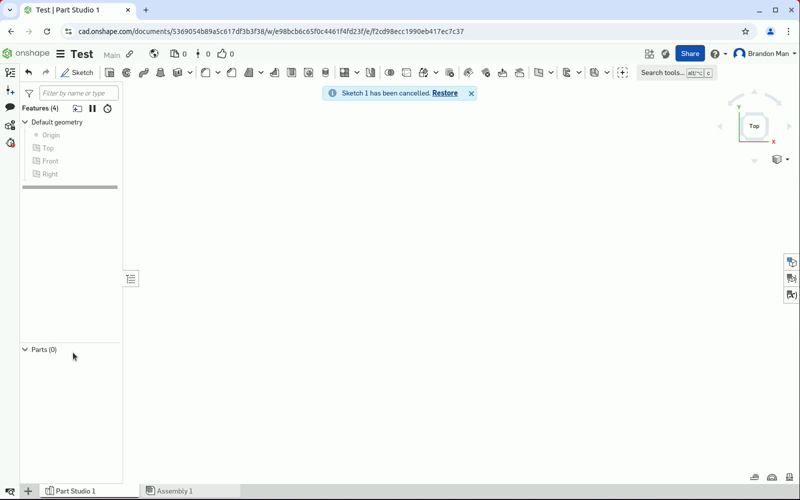
key(y)
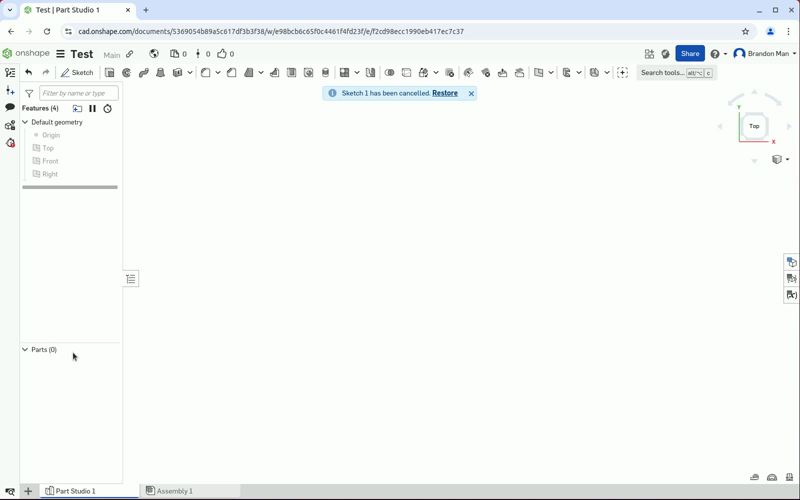
key(shift+p)
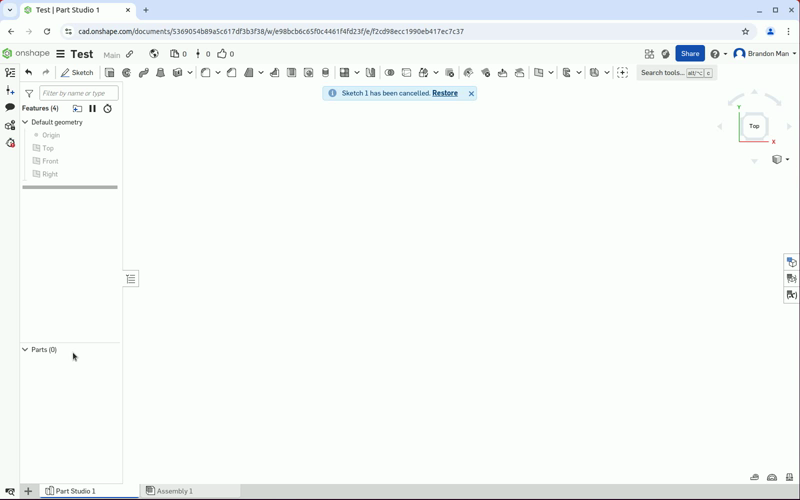
key(space)
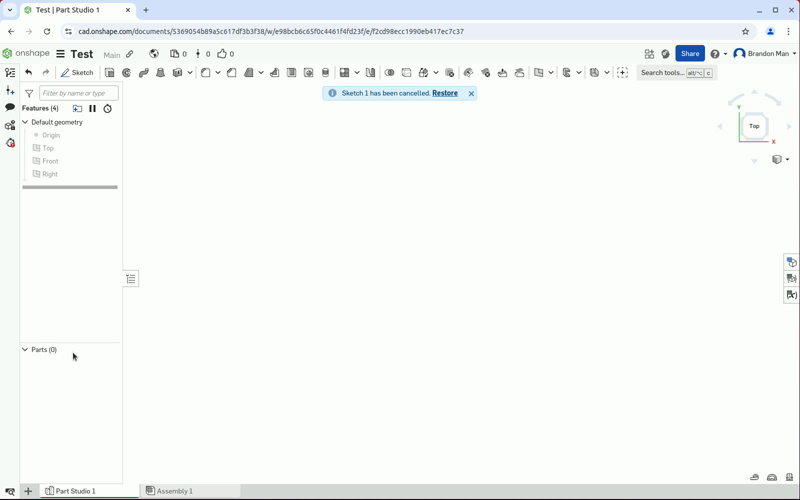
key_down(shift)
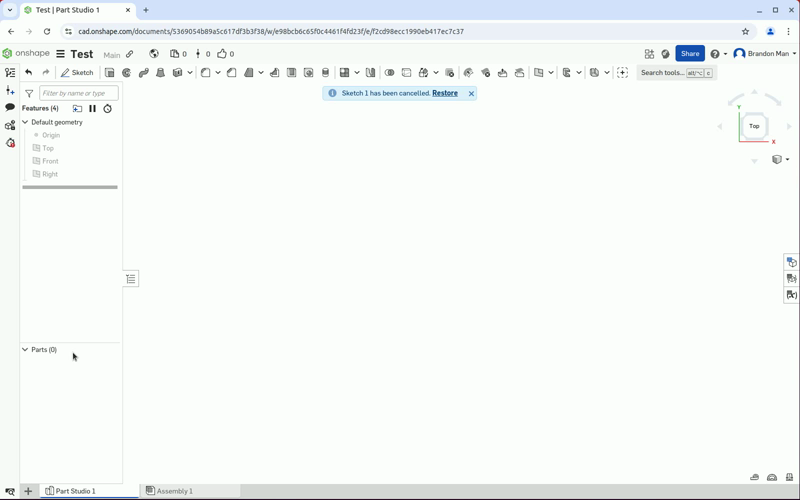
key(up)
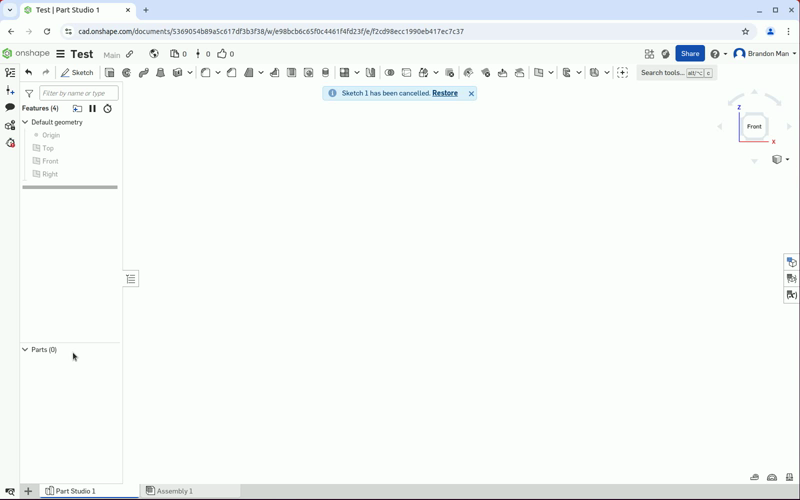
key_up(shift)
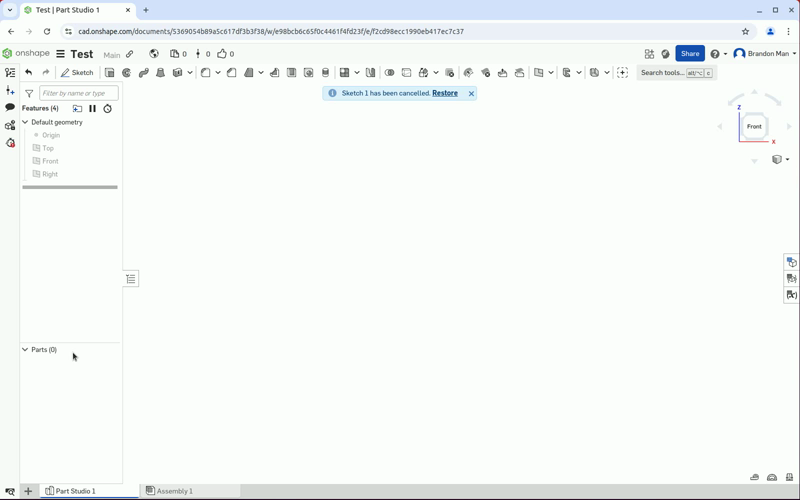
mouse_move(73, 352)
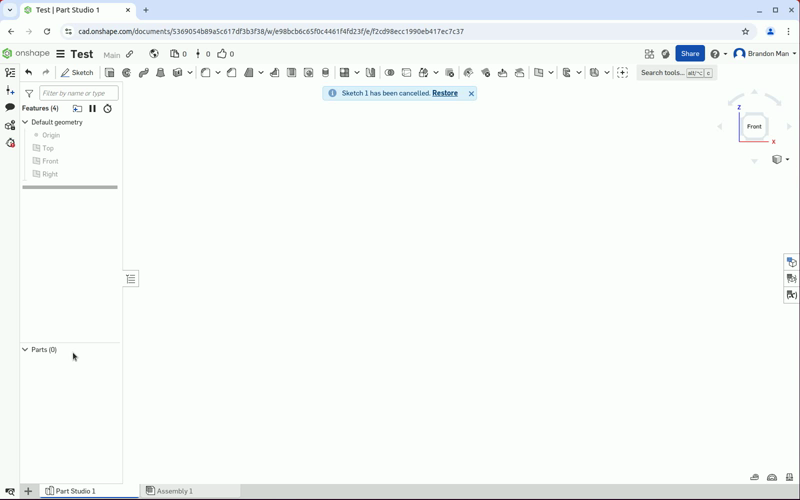
key(shift+y)
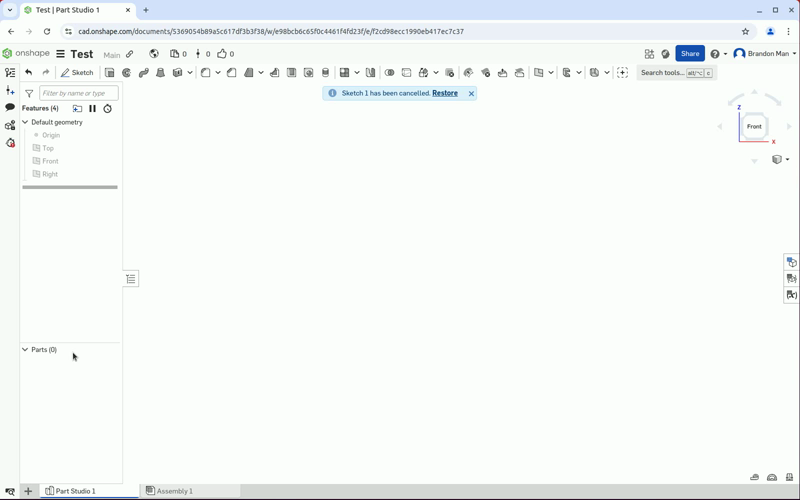
key(shift+s)
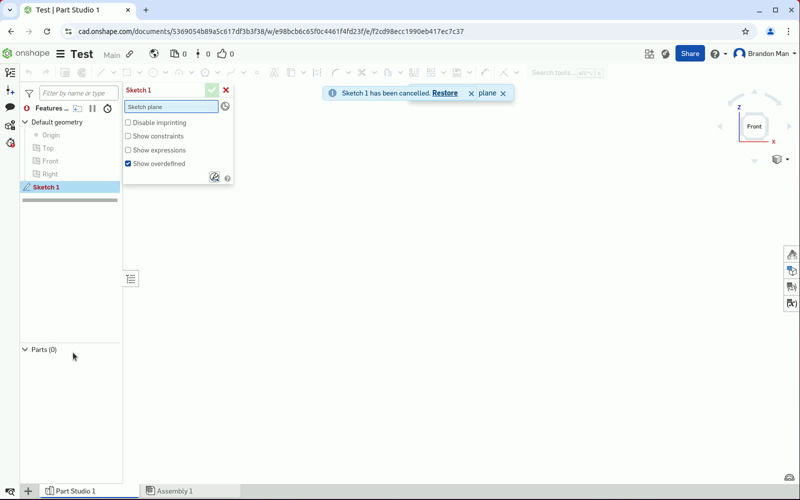
mouse_move(73, 163)
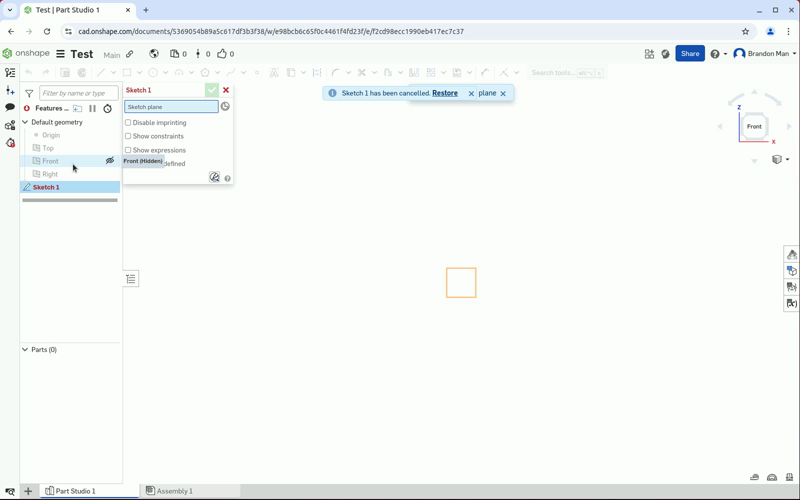
click(73, 163)
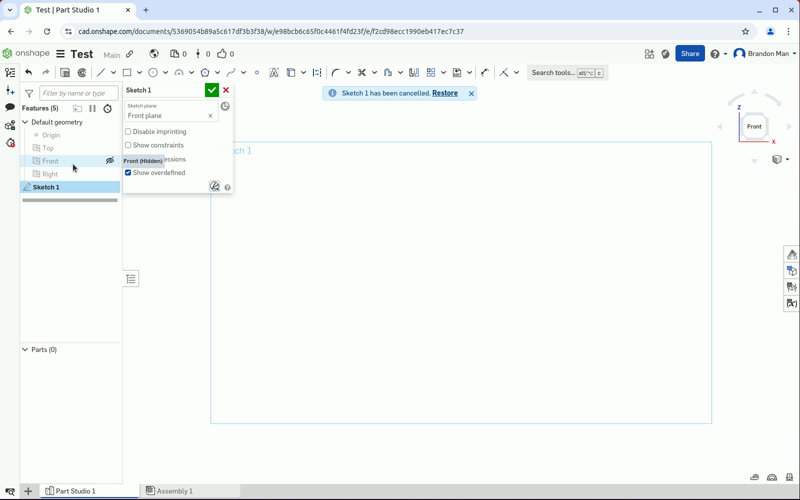
mouse_move(73, 352)
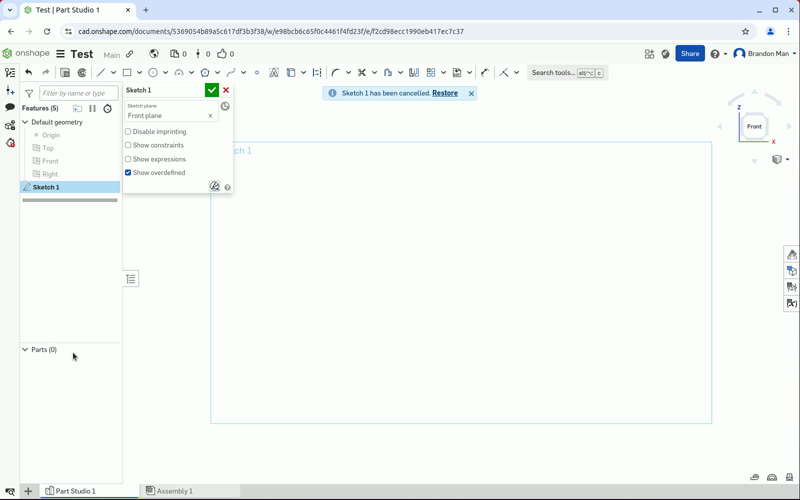
key(y)
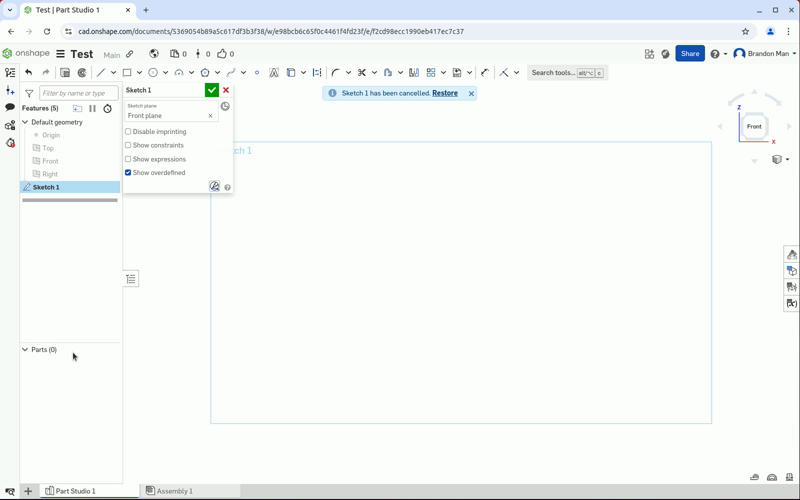
key(l)
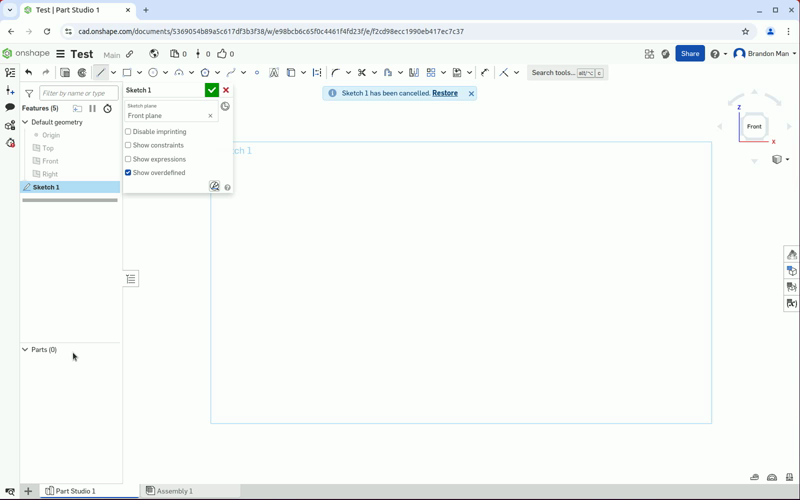
key_down(shift)
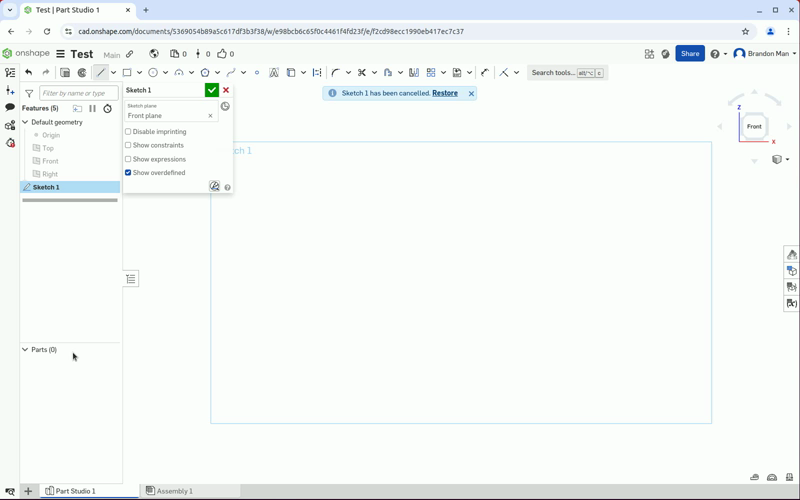
mouse_move(410, 343)
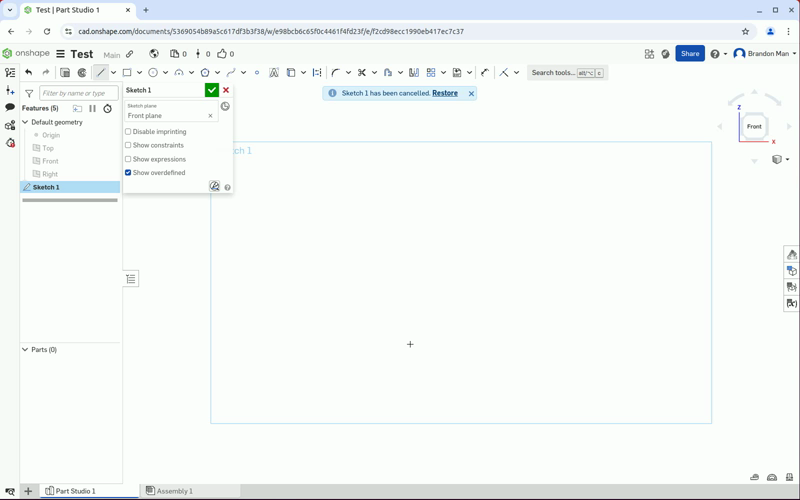
click(410, 343)
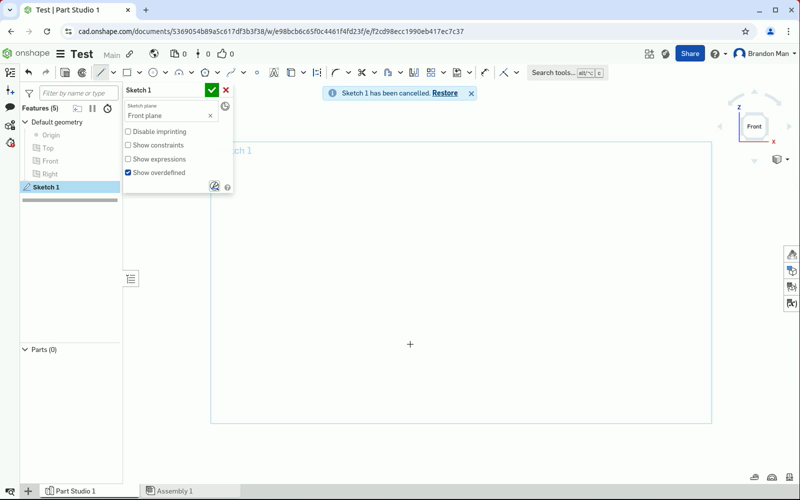
key_up(shift)
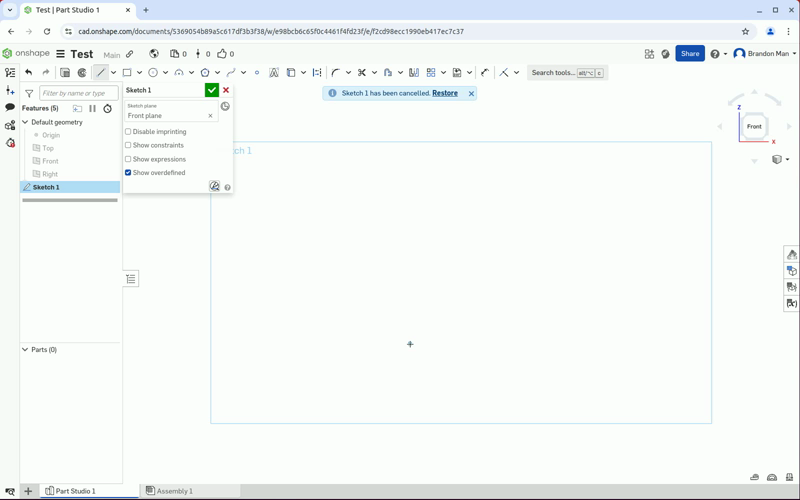
key_down(shift)
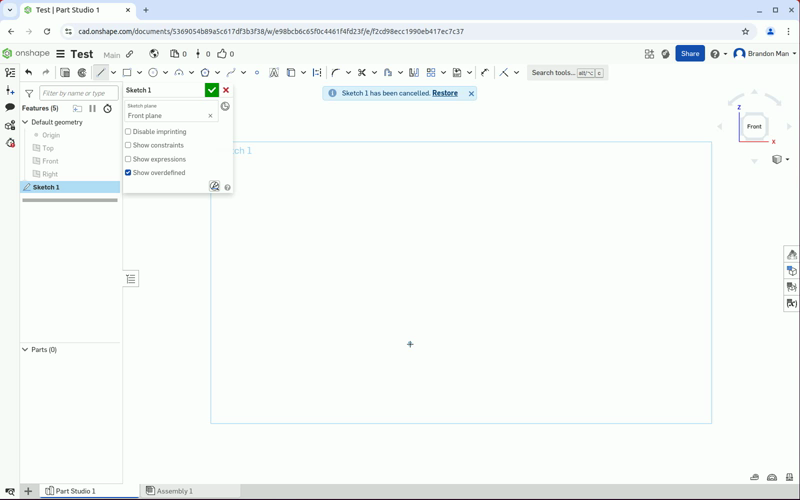
mouse_move(440, 343)
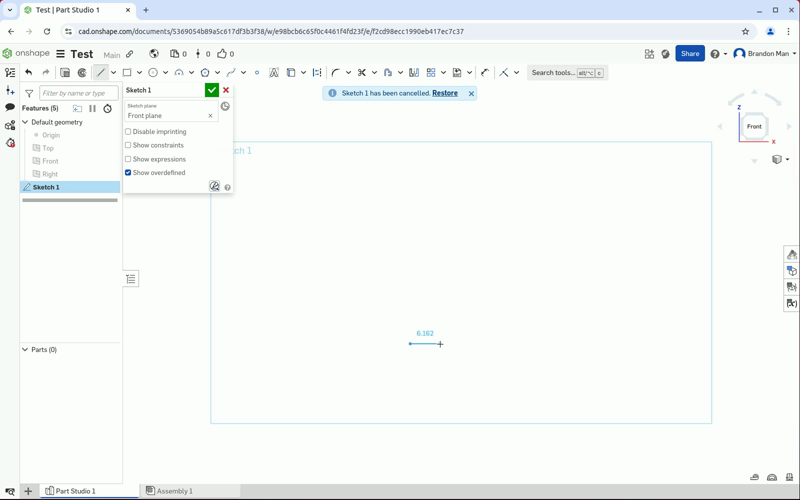
mouse_move(420, 343)
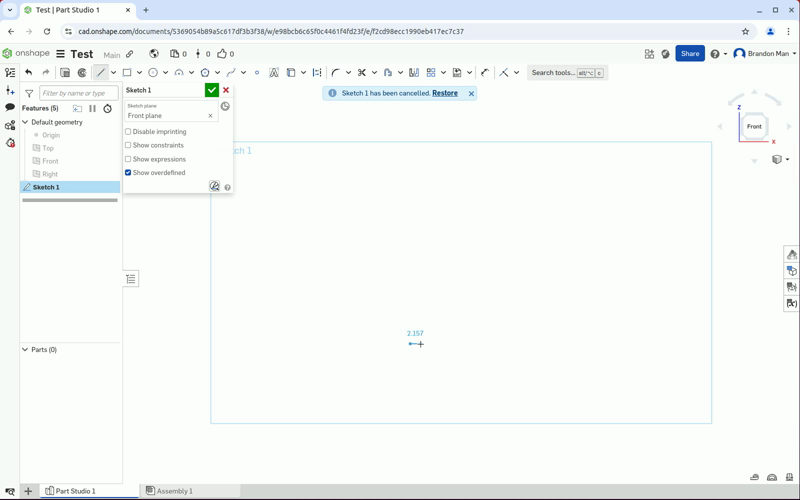
click(420, 343)
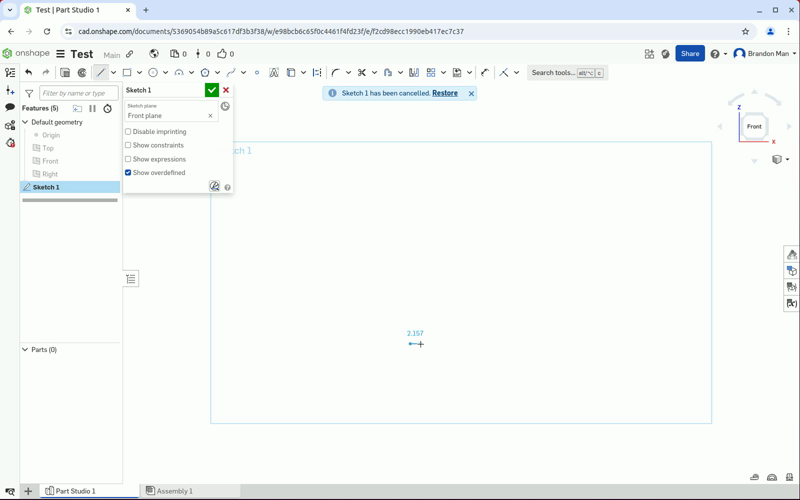
key_up(shift)
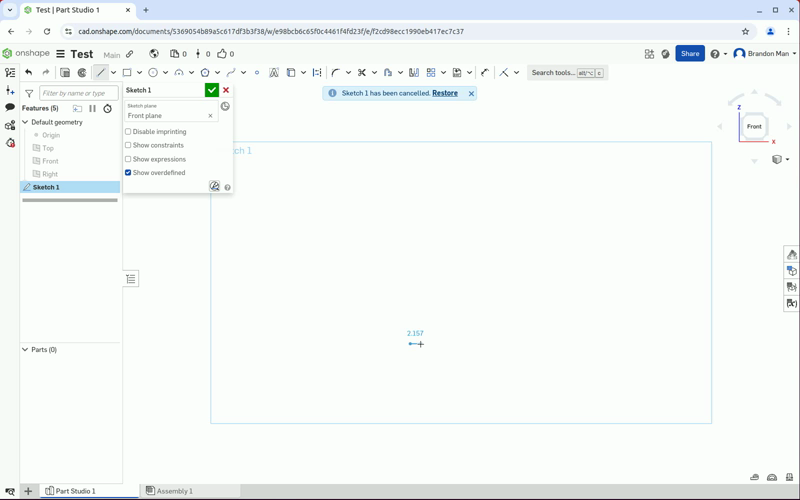
key_down(shift)
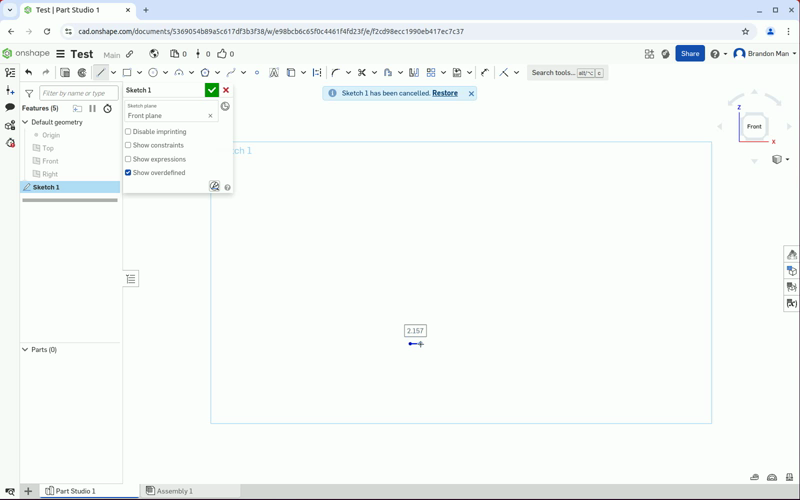
mouse_move(420, 245)
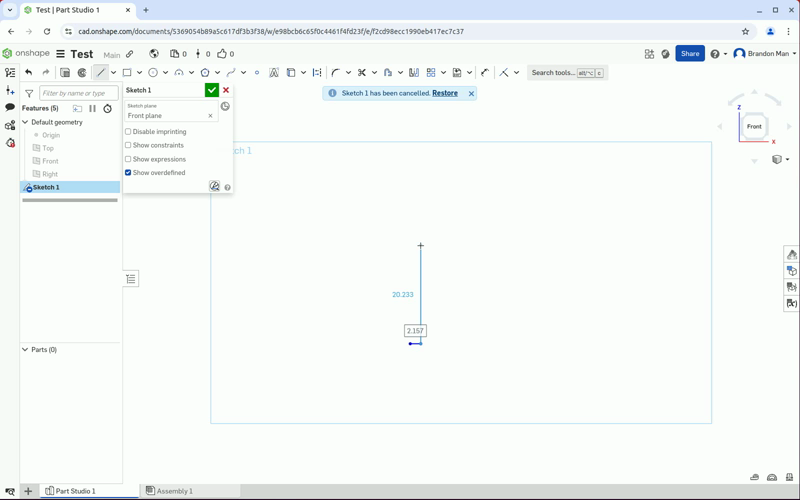
click(420, 245)
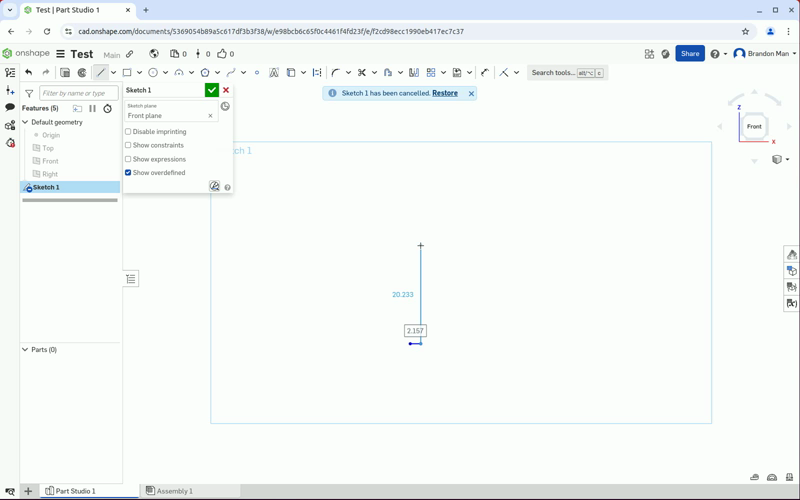
key_up(shift)
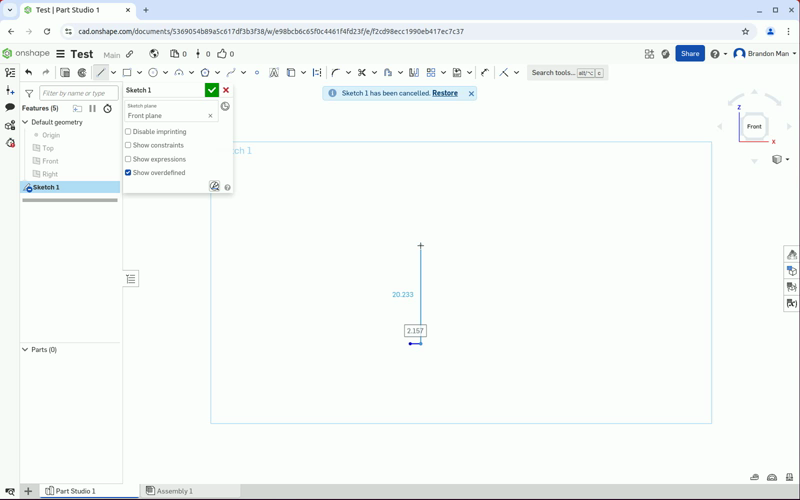
key_down(shift)
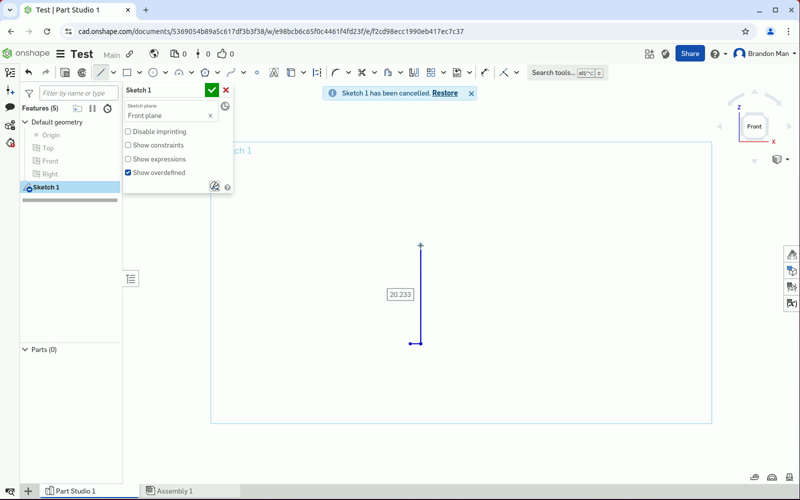
mouse_move(450, 245)
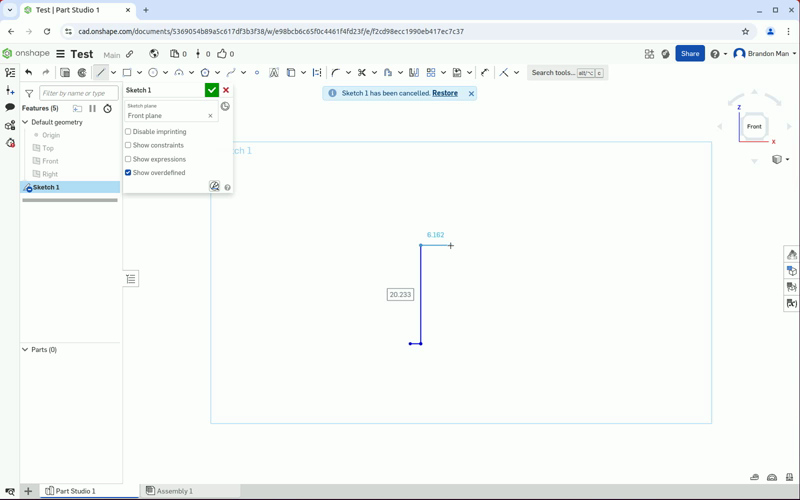
mouse_move(410, 245)
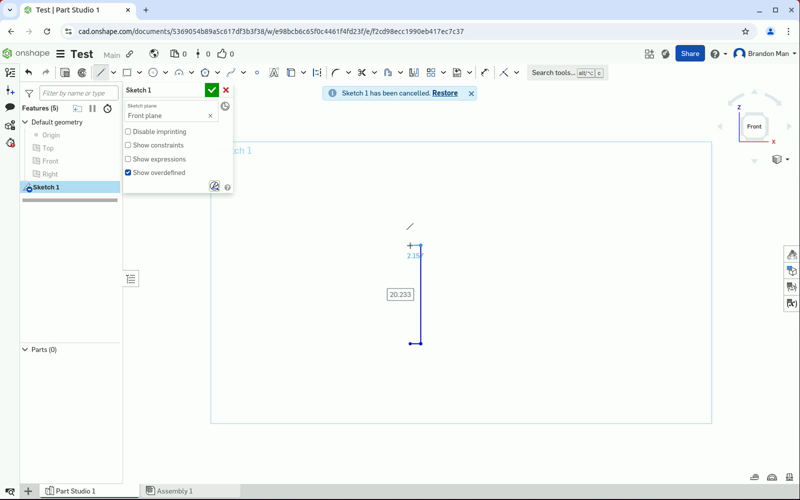
click(410, 245)
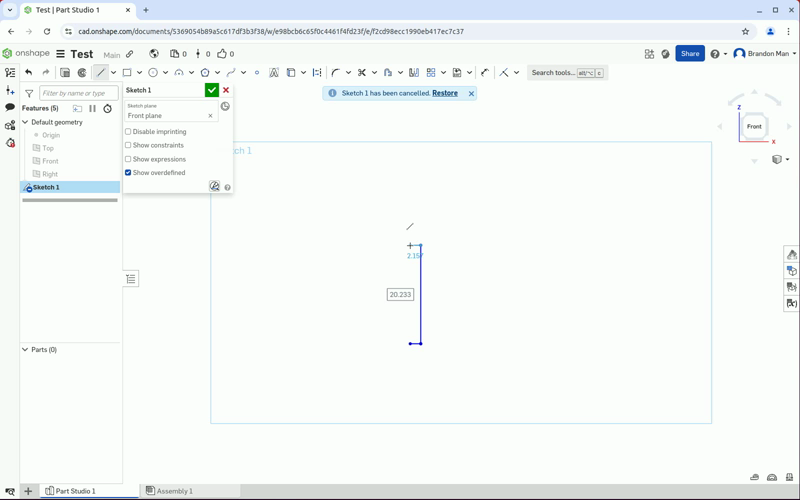
key_up(shift)
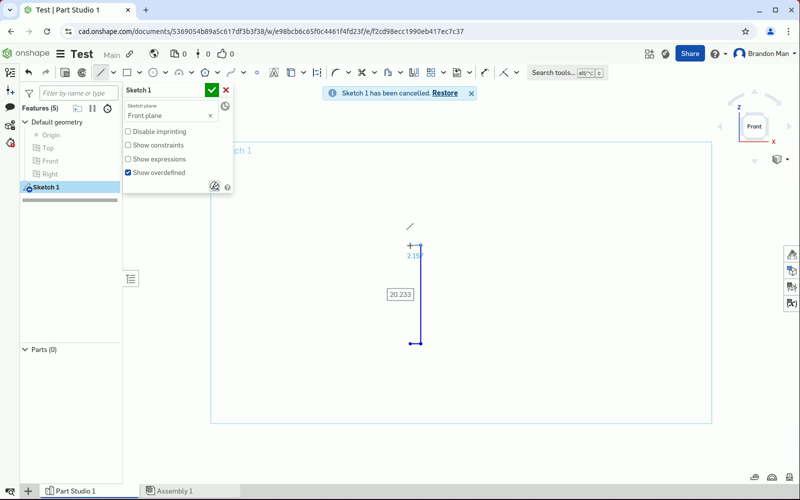
key_down(shift)
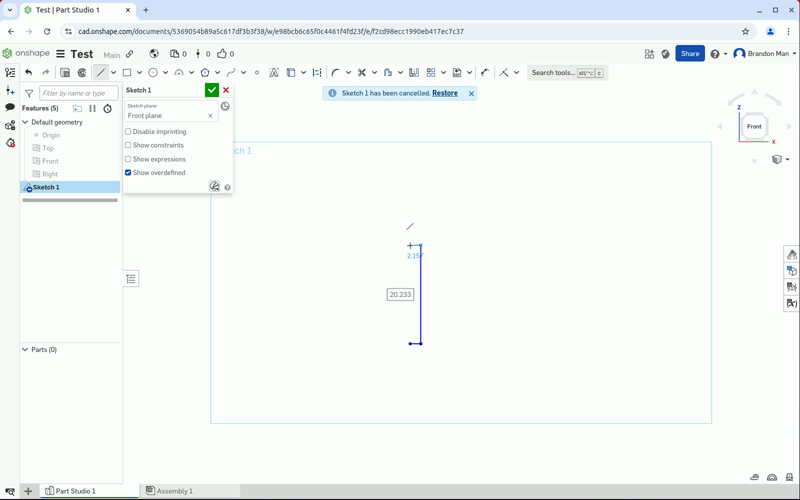
mouse_move(410, 343)
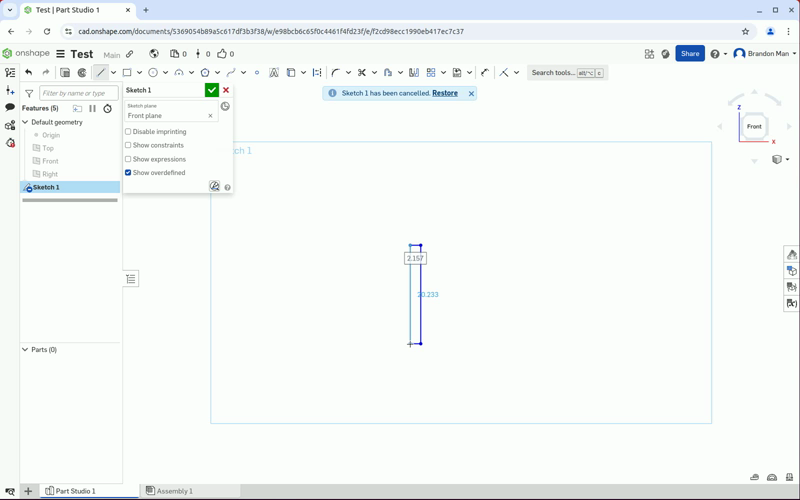
key_up(shift)
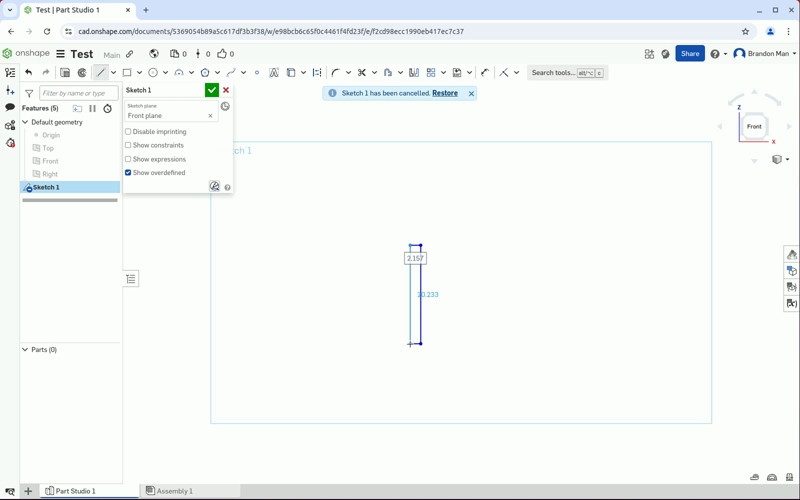
click(410, 343)
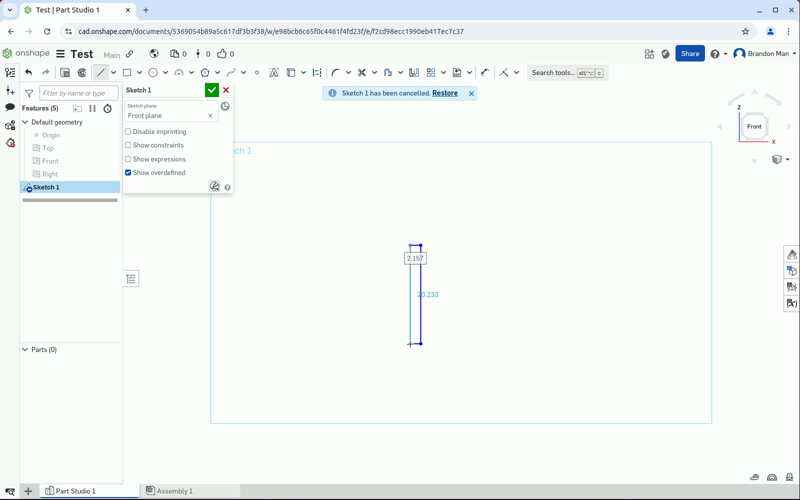
key(esc)
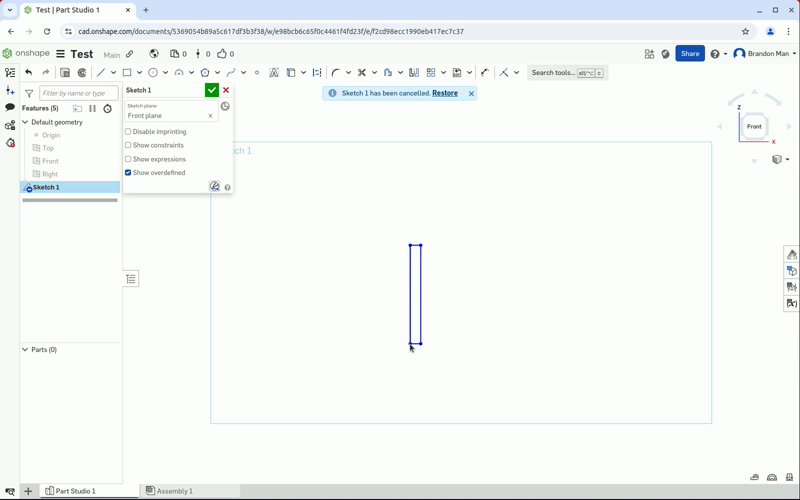
mouse_move(416, 284)
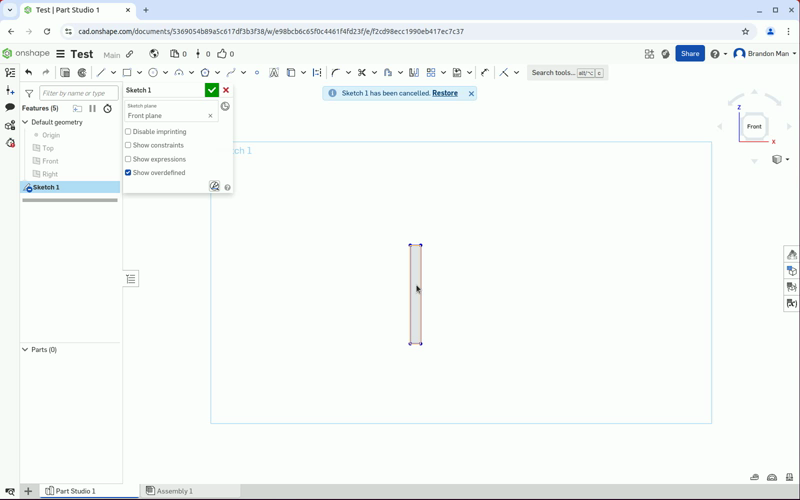
scroll(6)
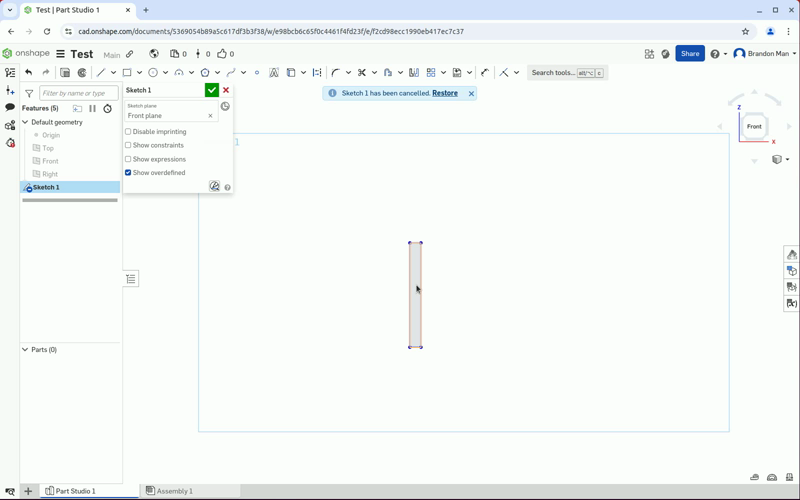
scroll(6)
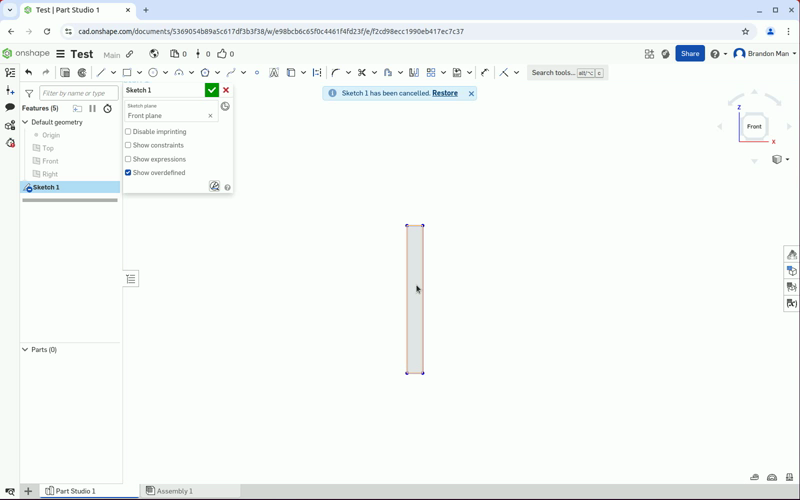
scroll(6)
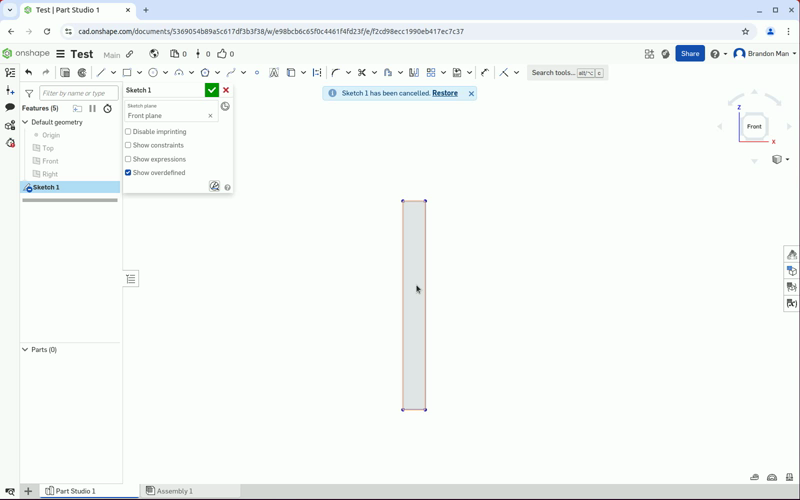
scroll(6)
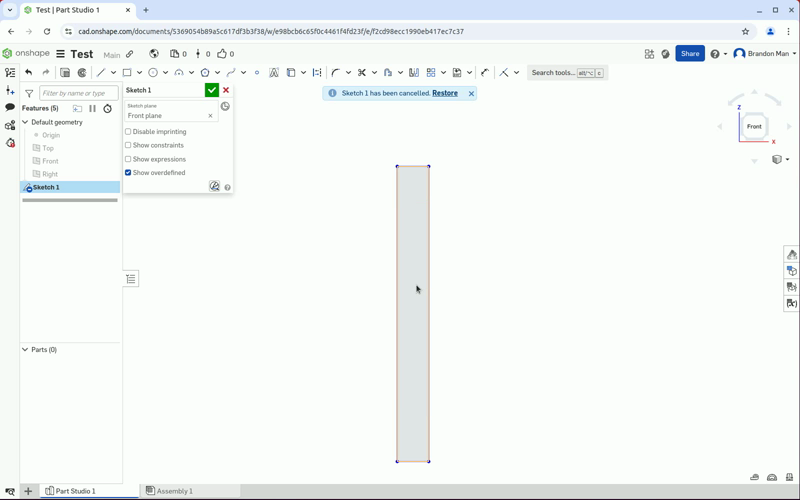
scroll(6)
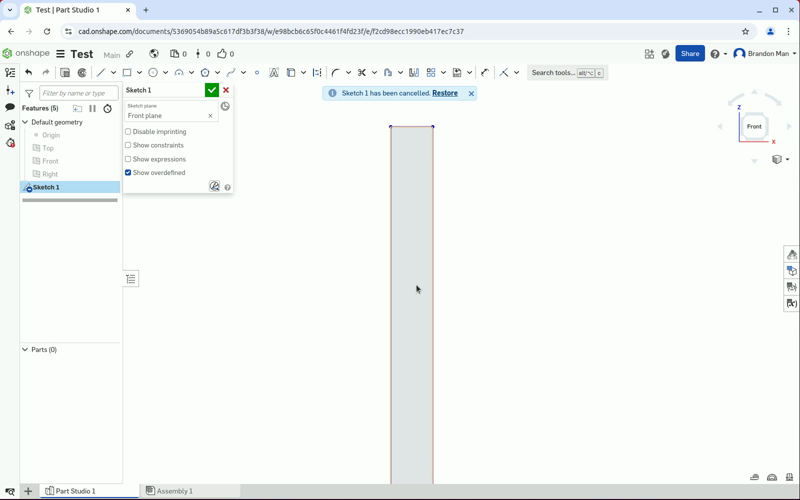
scroll(6)
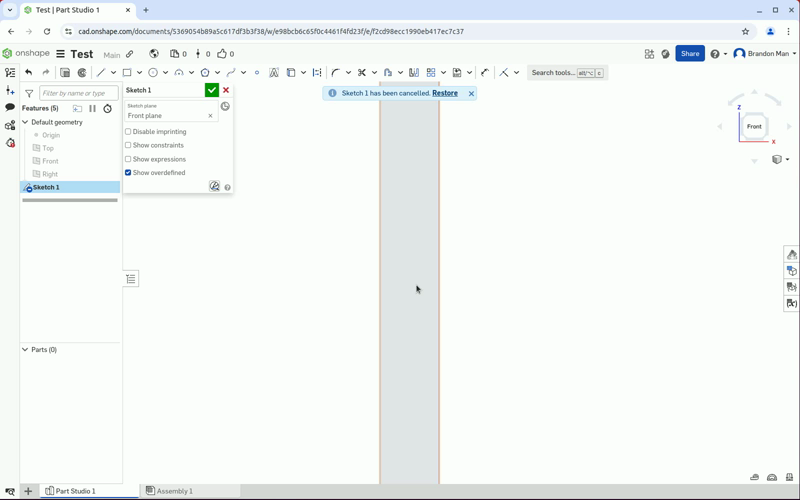
scroll(6)
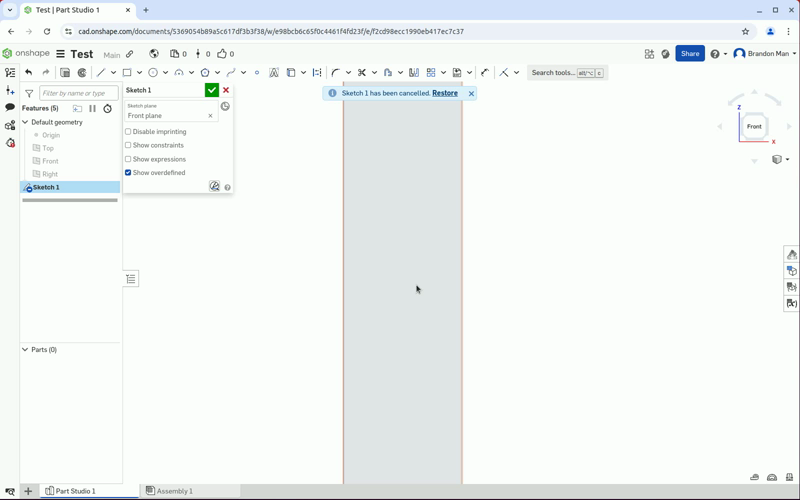
click(416, 284)
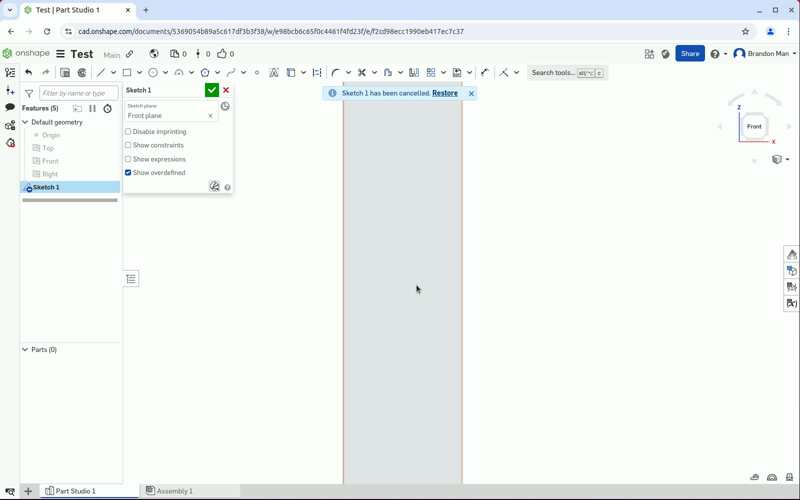
scroll(-6)
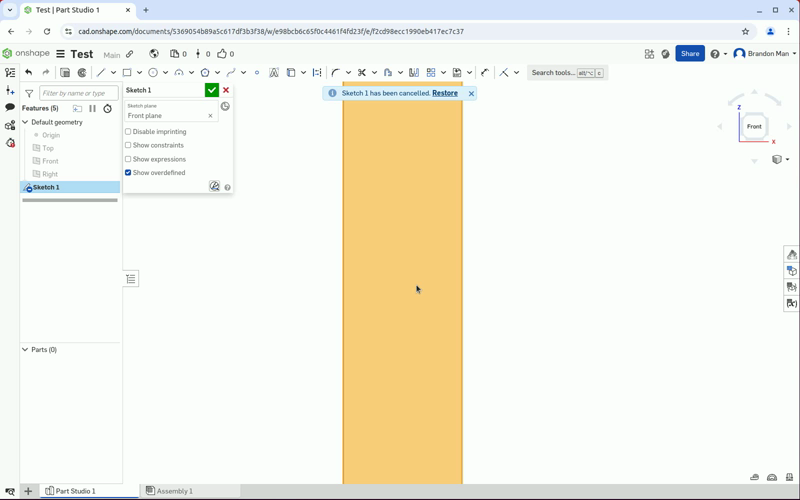
scroll(-6)
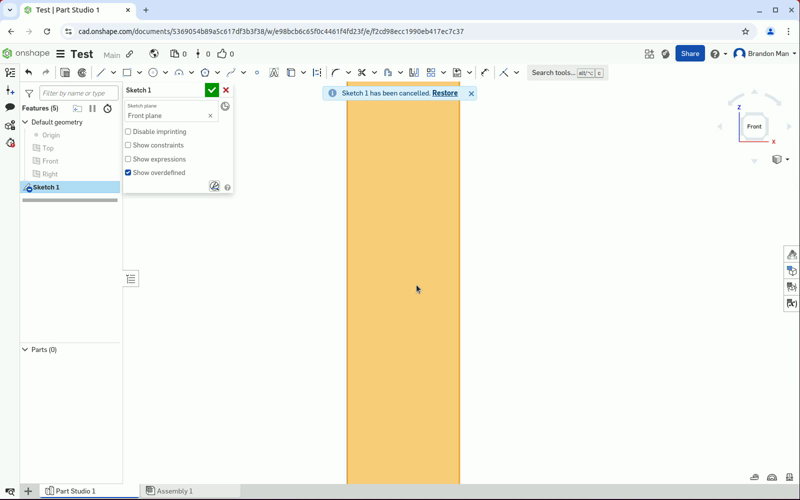
scroll(-6)
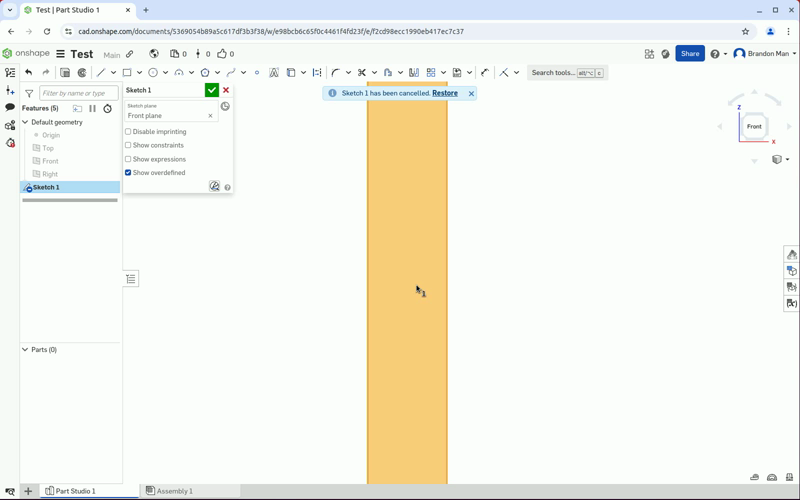
scroll(-6)
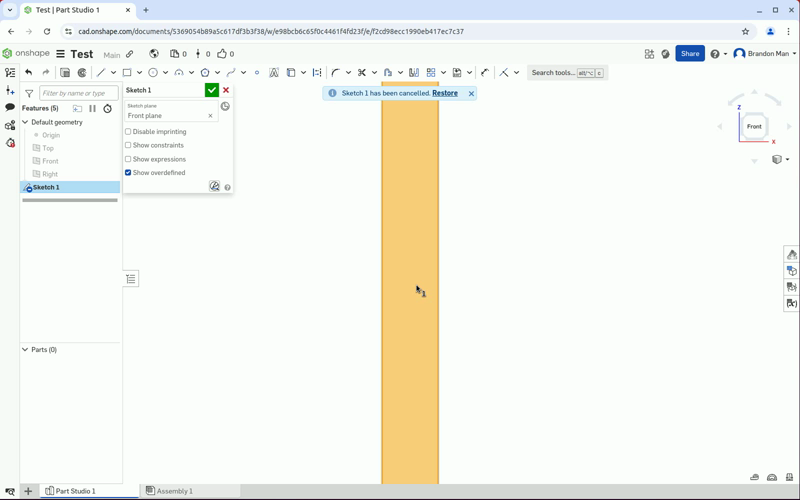
scroll(-6)
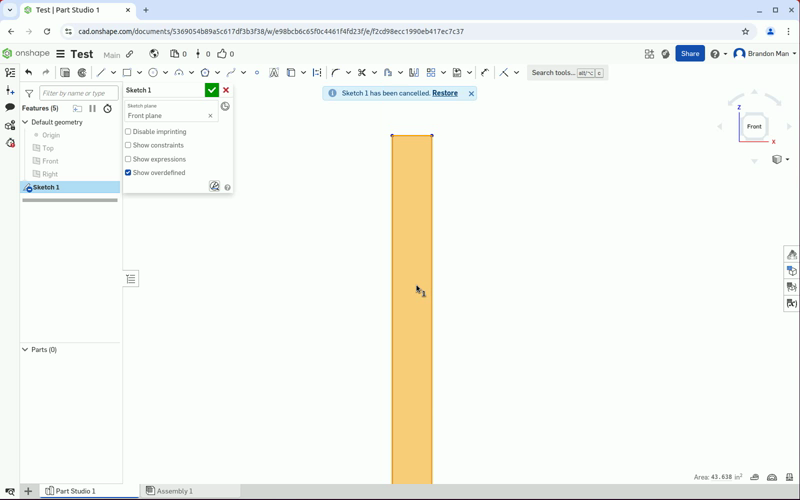
scroll(-6)
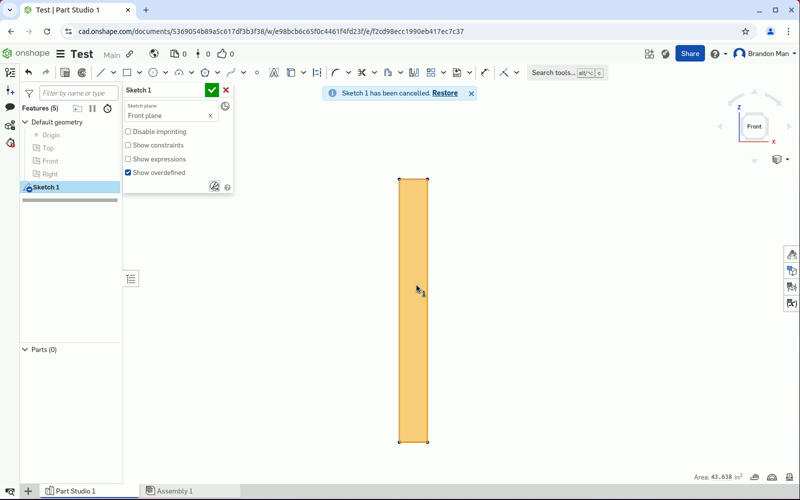
scroll(-6)
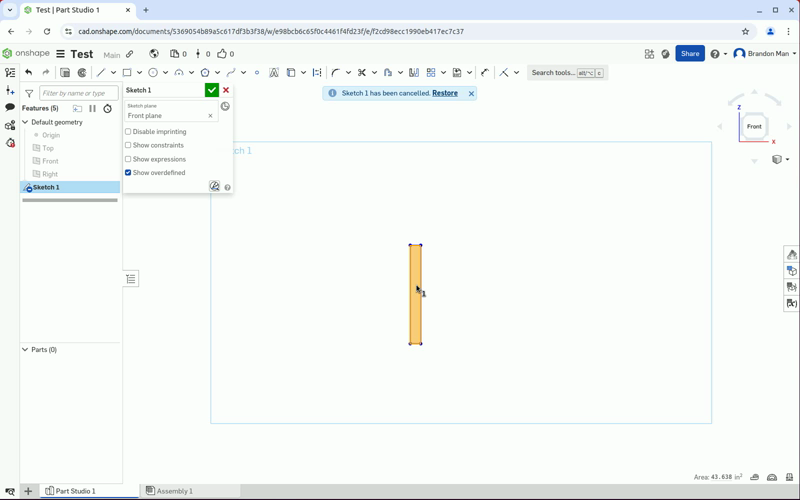
mouse_move(73, 352)
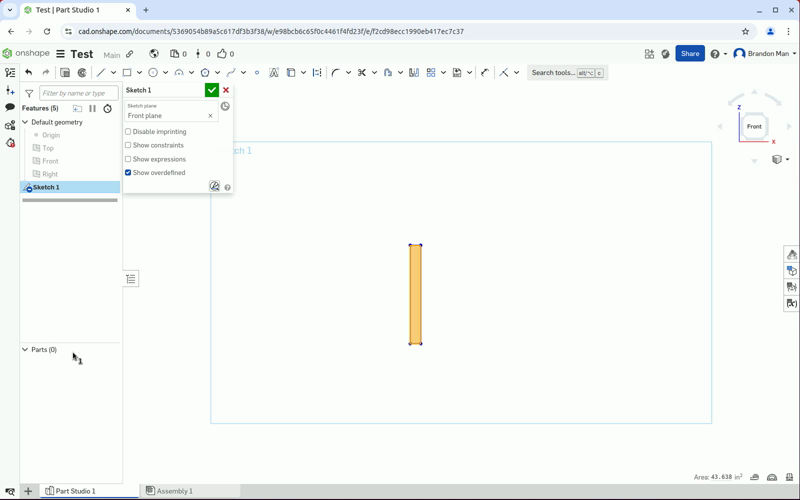
key(shift+y)
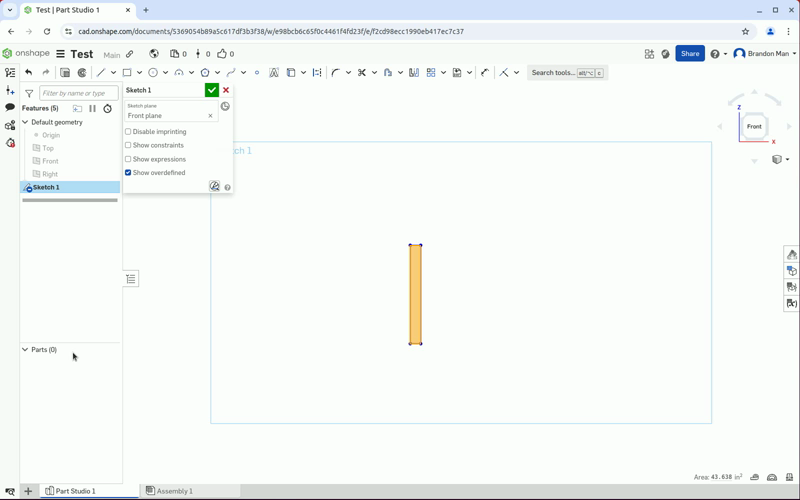
key(shift+e)
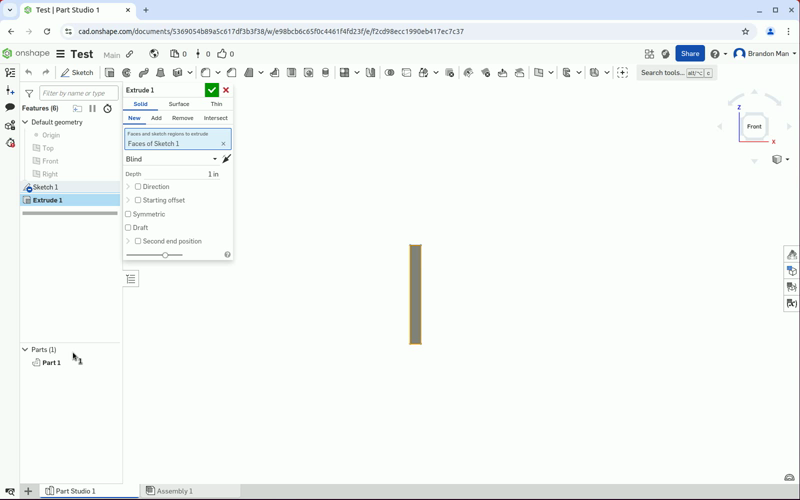
mouse_move(143, 106)
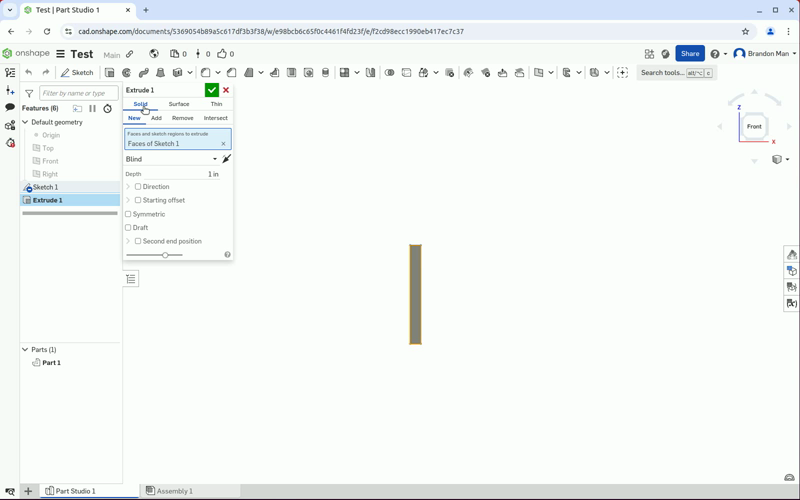
click(143, 106)
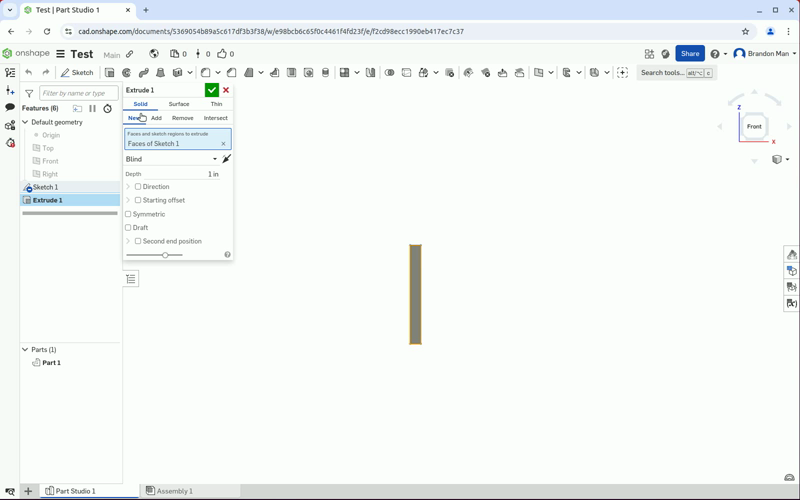
mouse_move(137, 120)
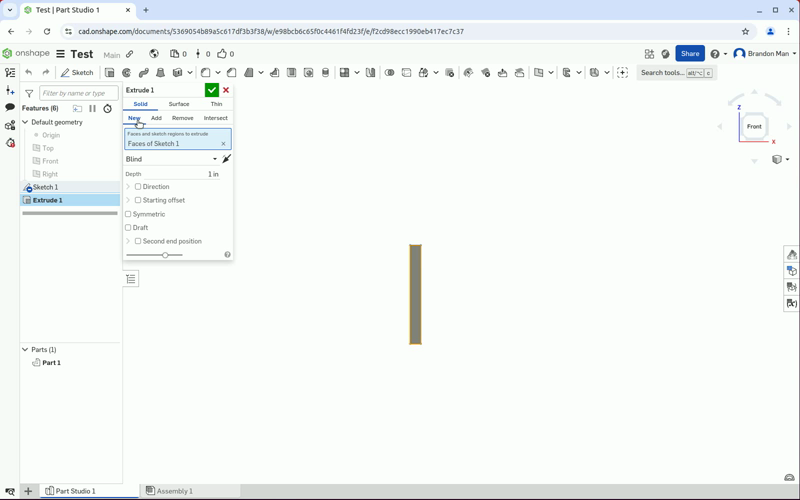
click(137, 120)
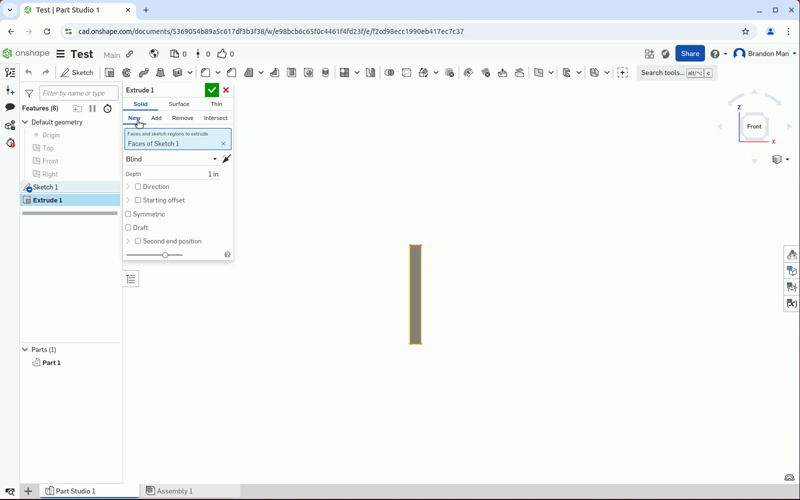
key(tab, 4)
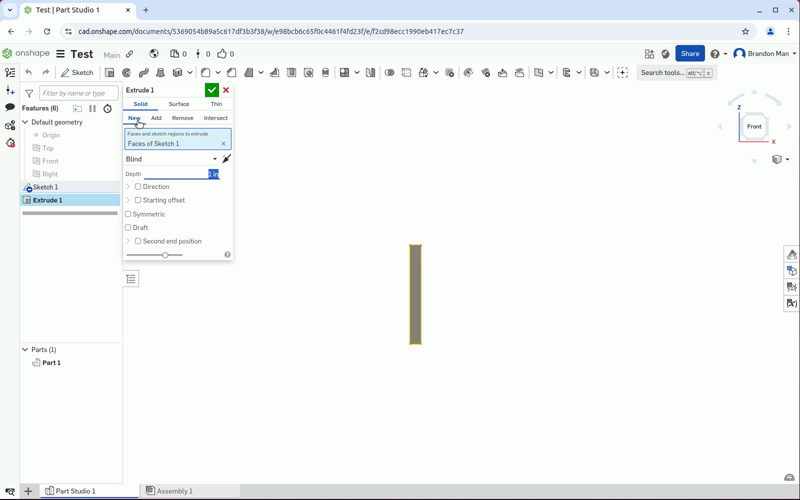
text(-23.108)
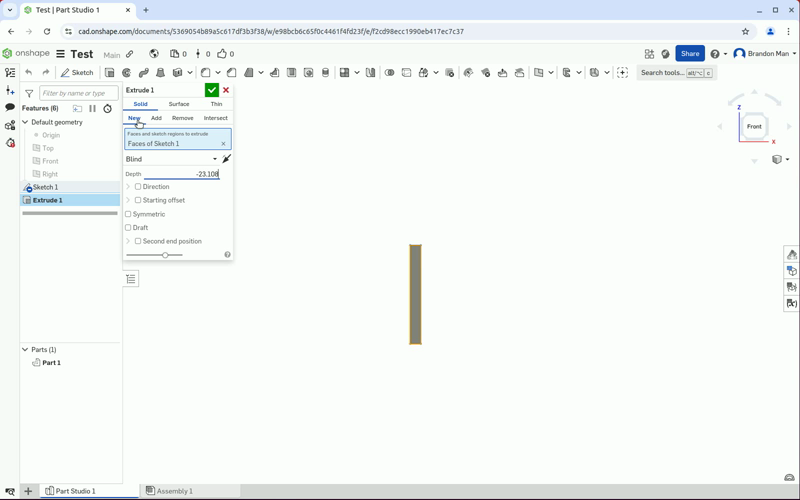
key(enter)
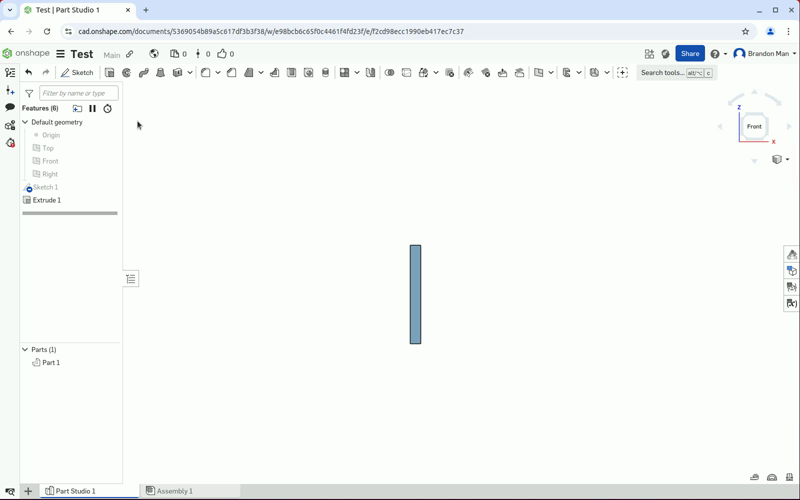
key(shift+h)
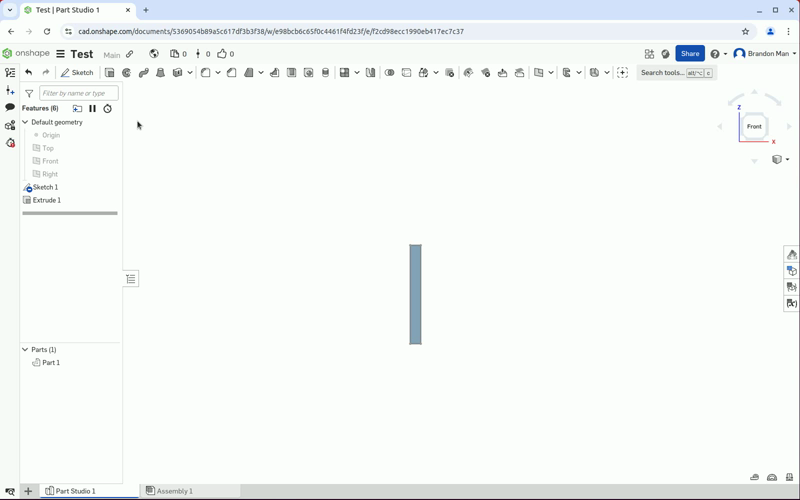
key(shift+h)
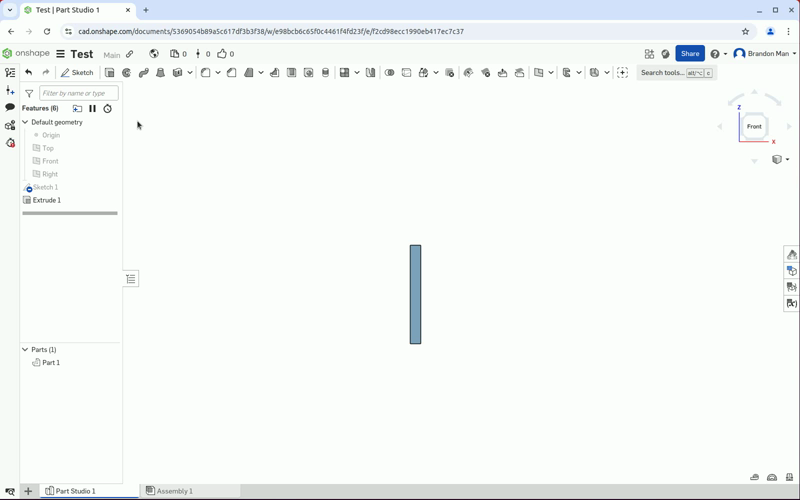
mouse_move(73, 189)
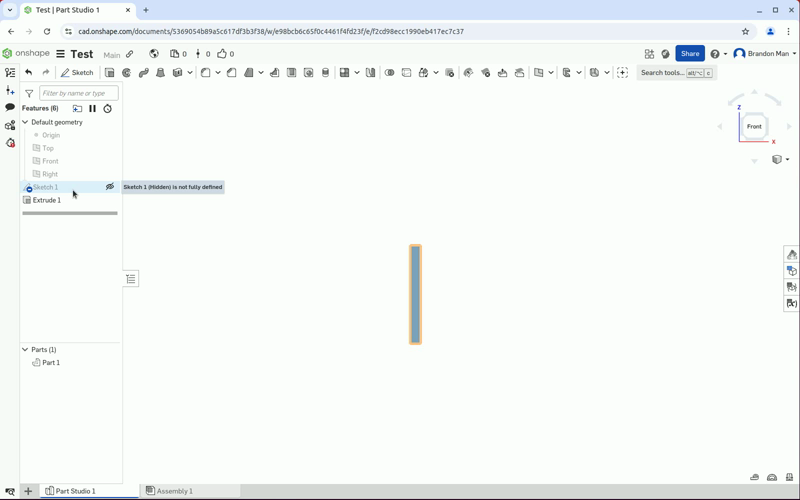
click(73, 189)
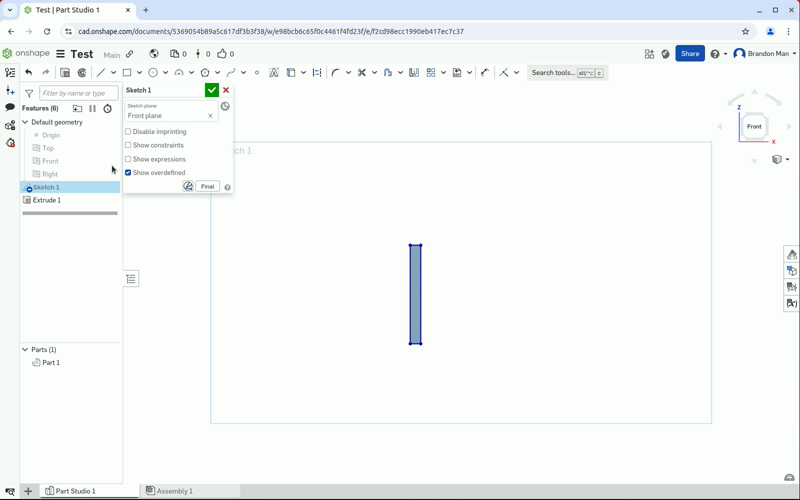
mouse_move(229, 92)
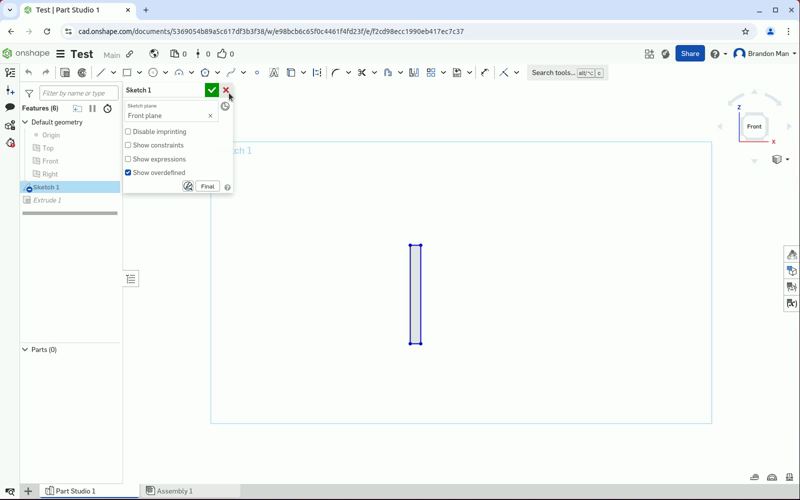
click(229, 92)
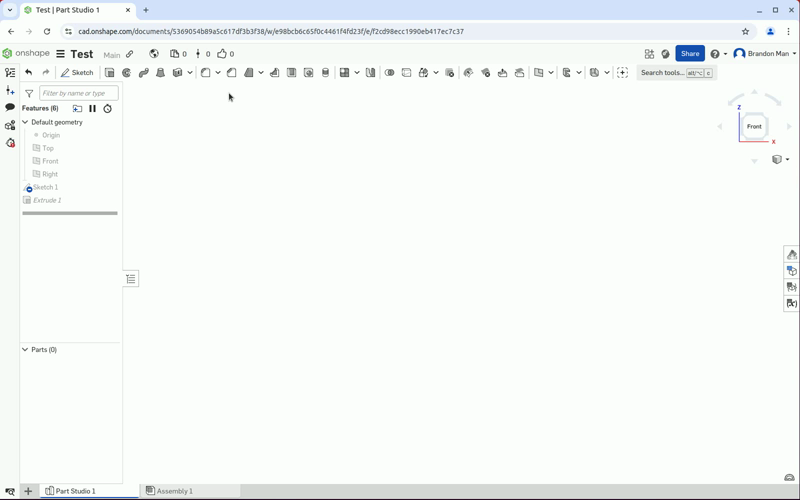
mouse_move(73, 352)
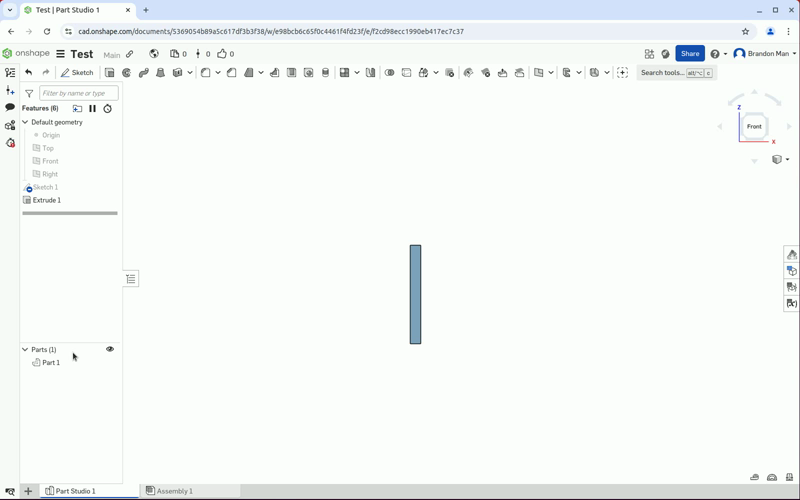
key(y)
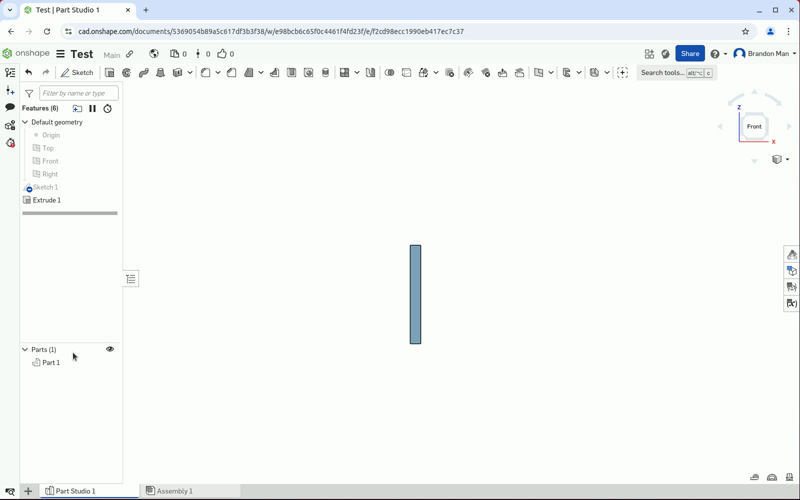
key(shift+p)
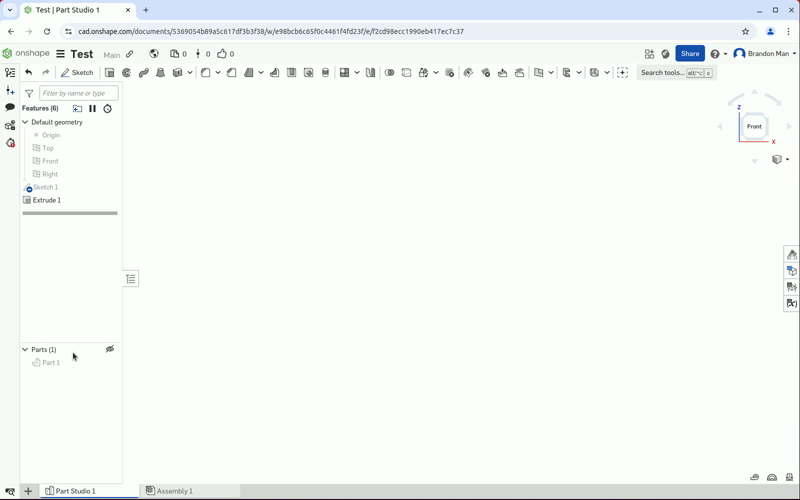
key(space)
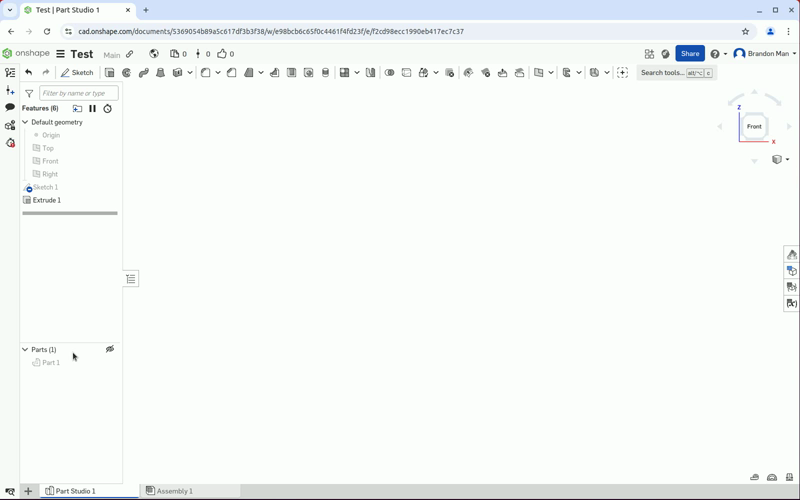
key_down(shift)
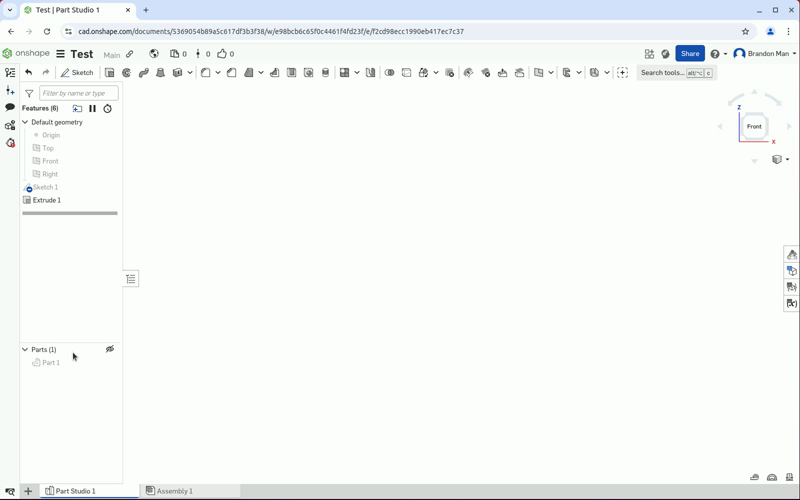
key(left)
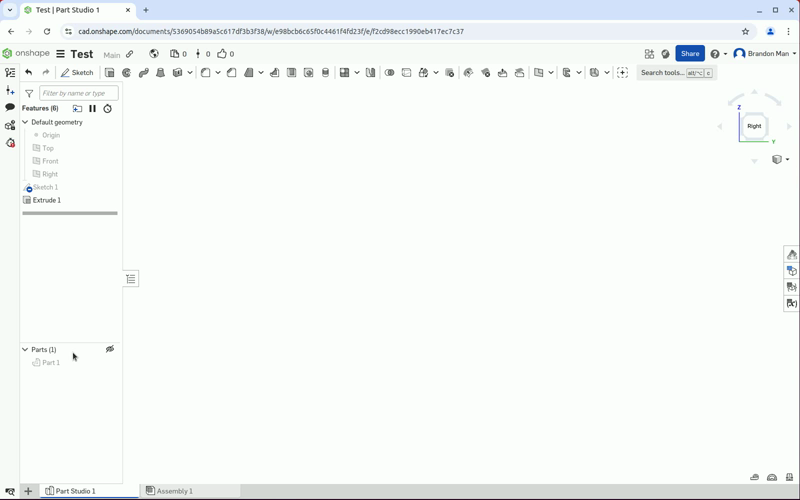
key_up(shift)
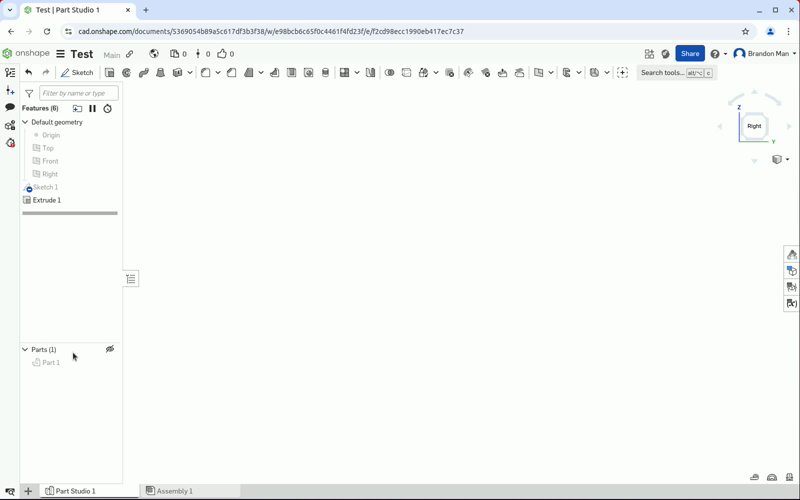
mouse_move(73, 352)
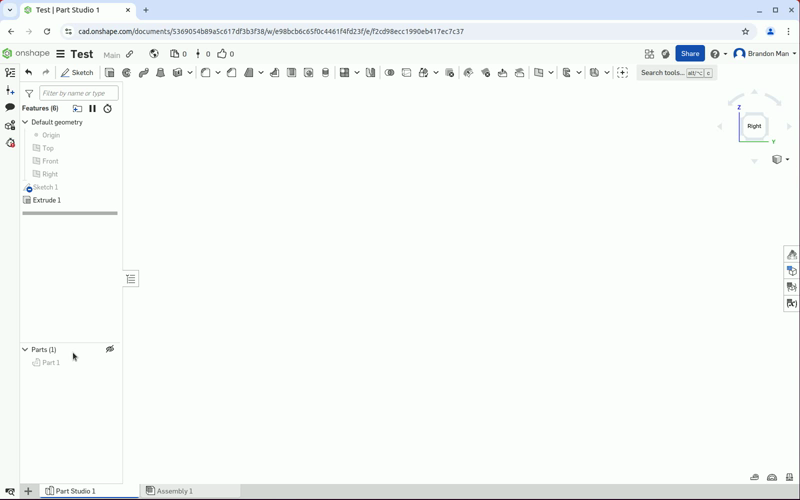
key(shift+y)
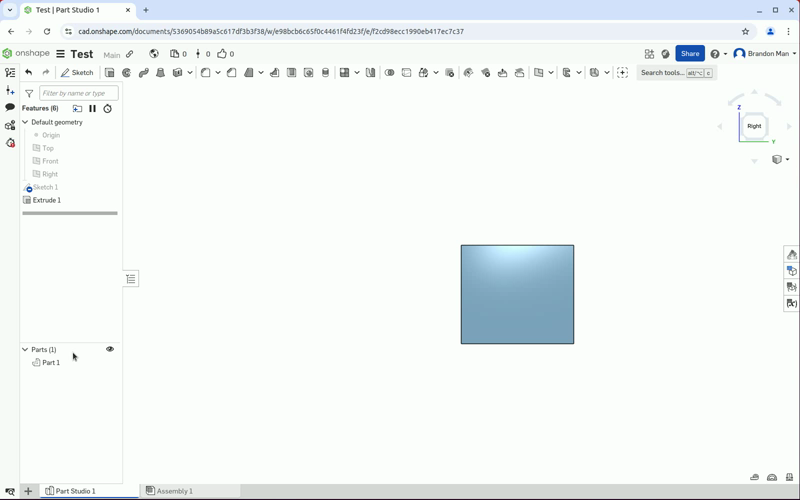
mouse_move(541, 75)
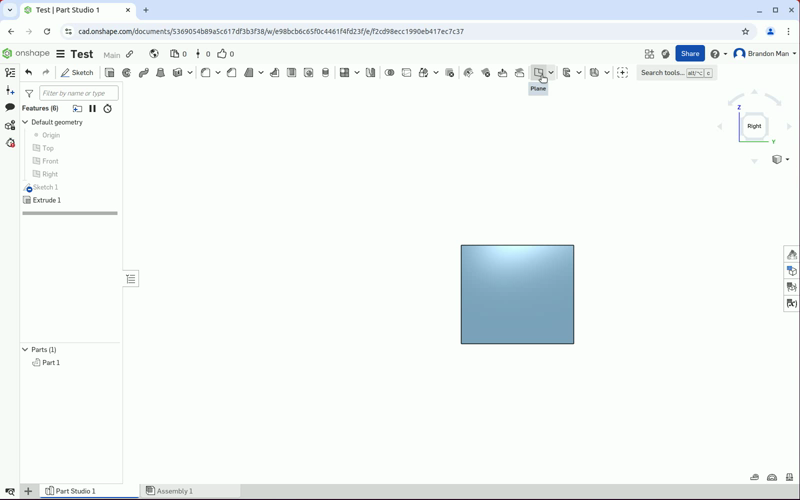
click(541, 75)
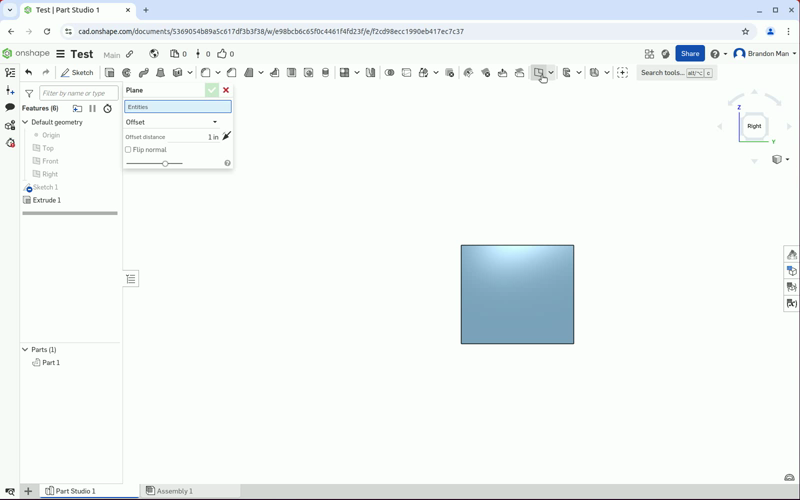
mouse_move(73, 176)
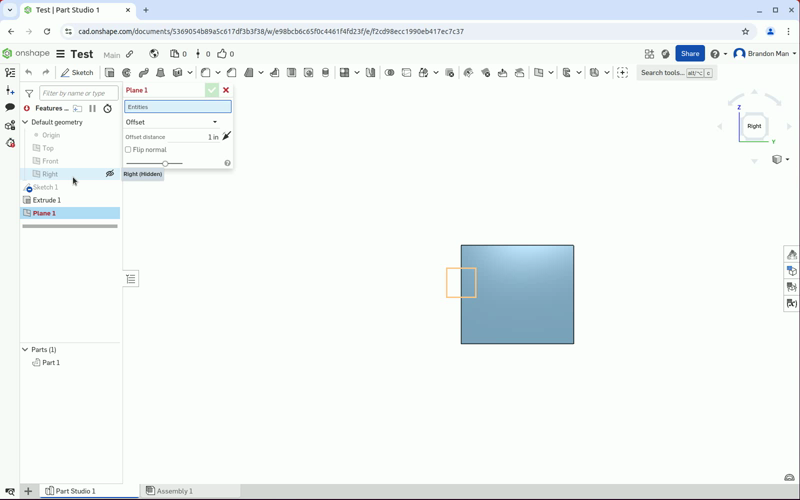
click(73, 176)
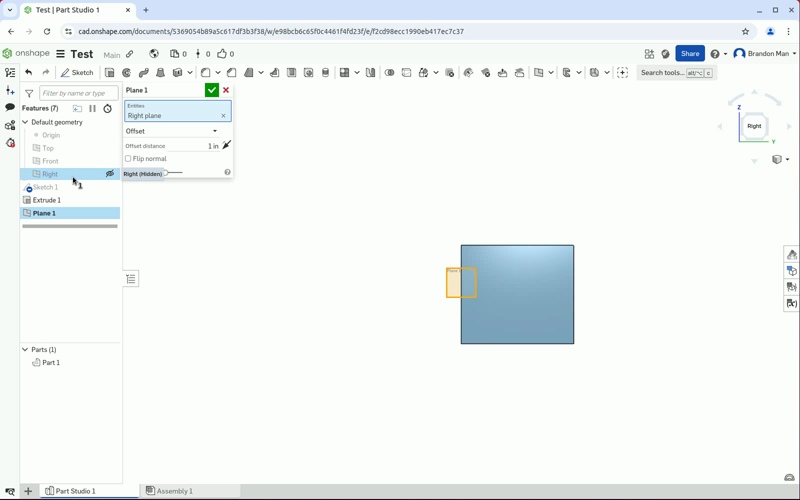
key(tab, 2)
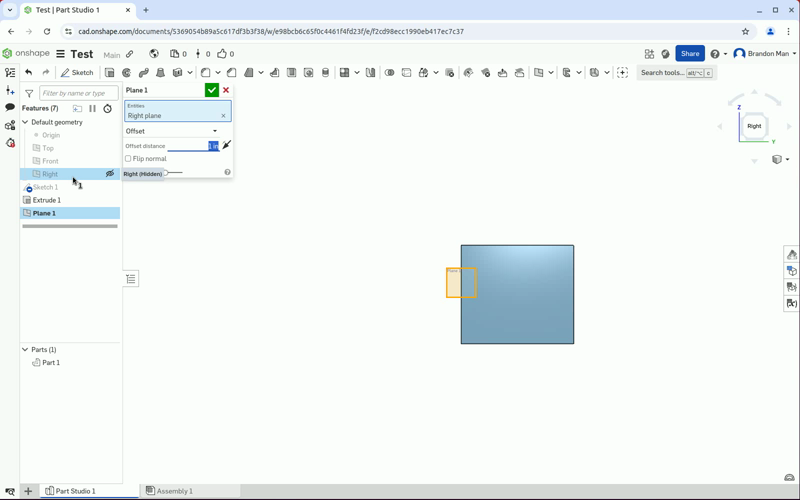
text(8.196)
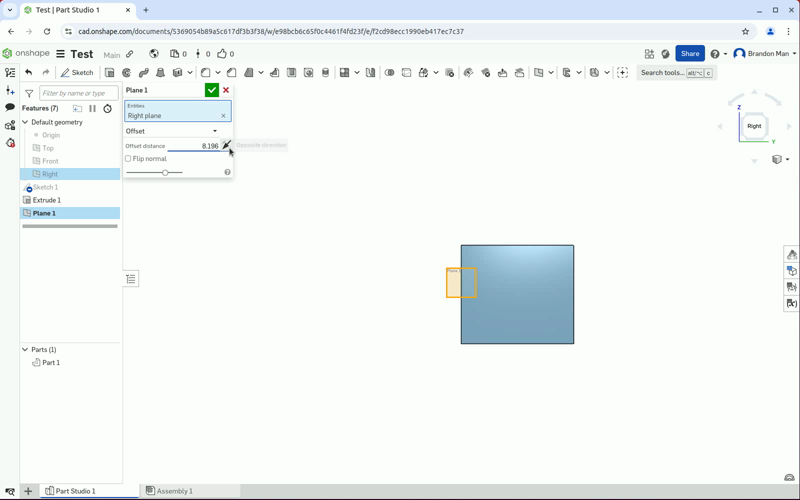
mouse_move(229, 147)
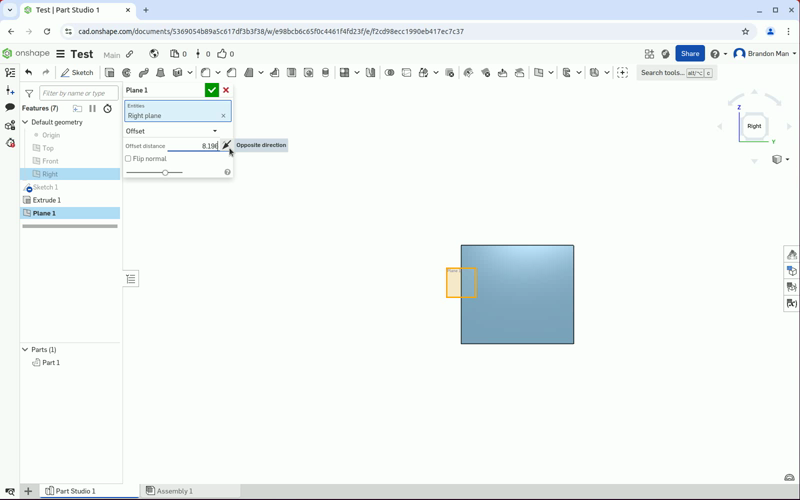
click(229, 147)
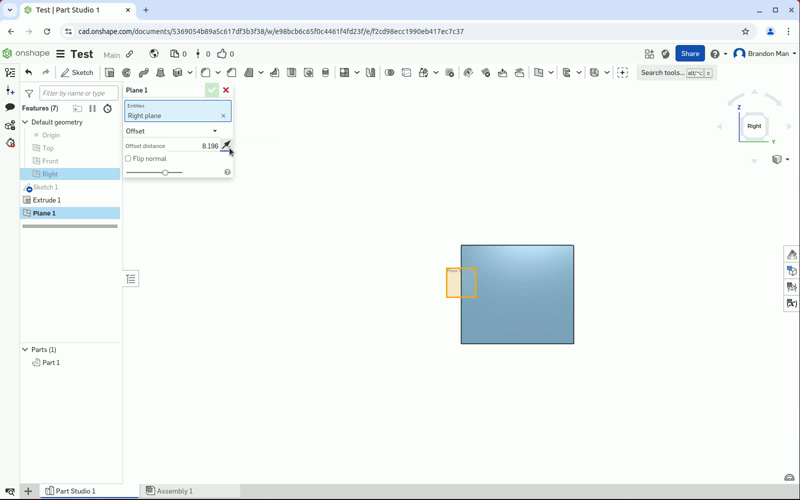
key(enter, 2)
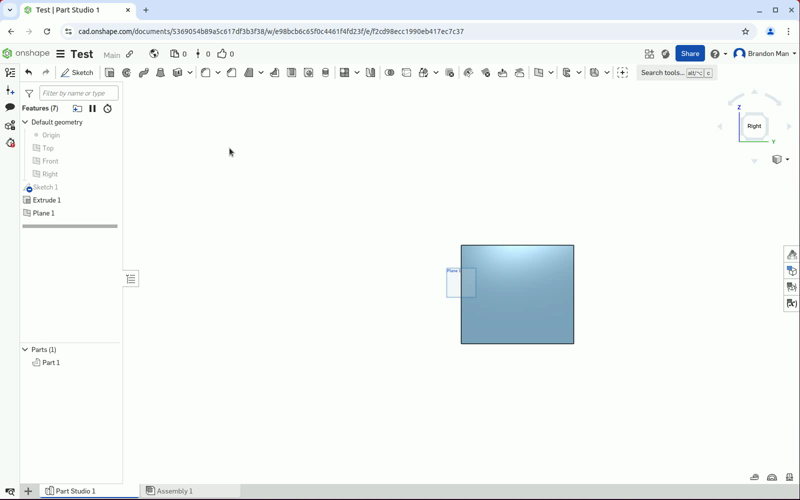
key(shift+s)
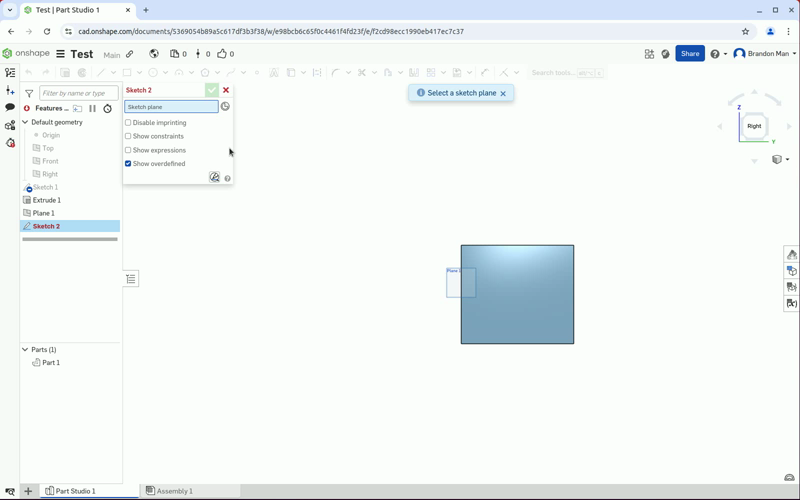
mouse_move(73, 215)
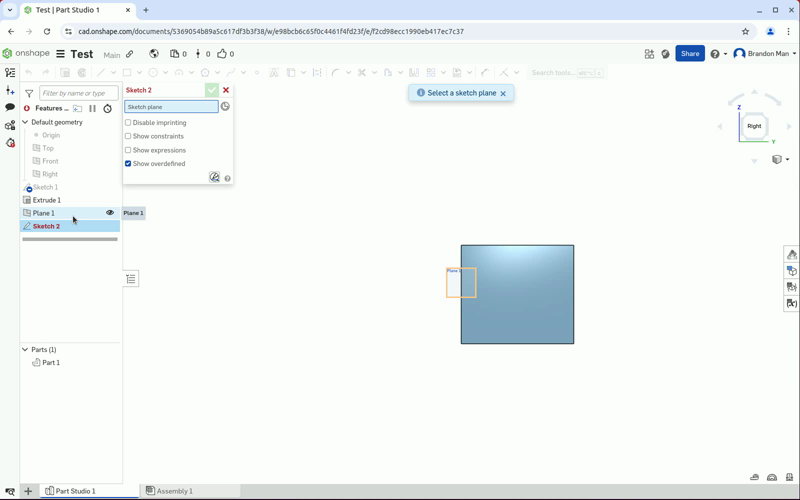
click(73, 215)
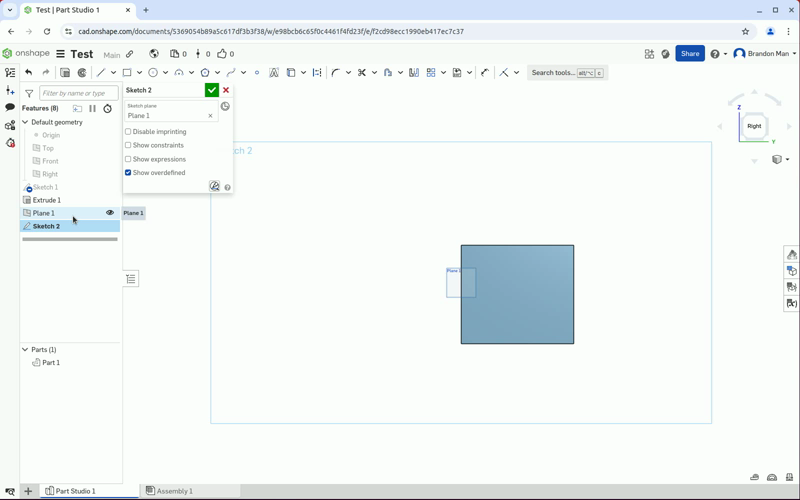
mouse_move(73, 352)
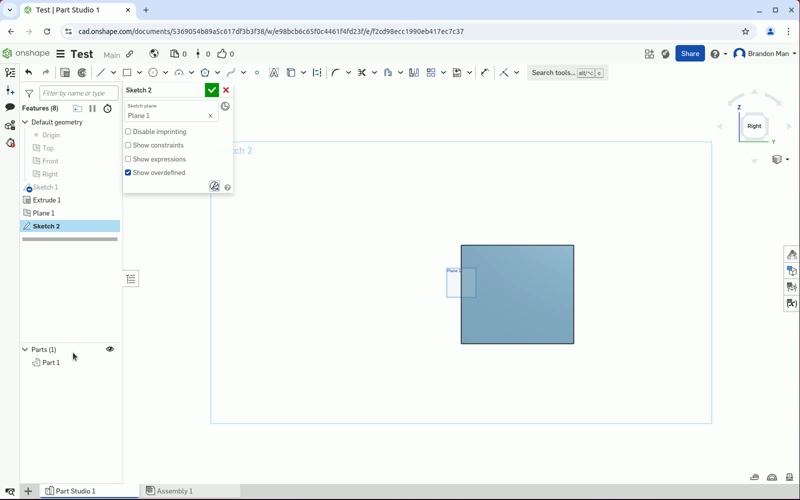
key(y)
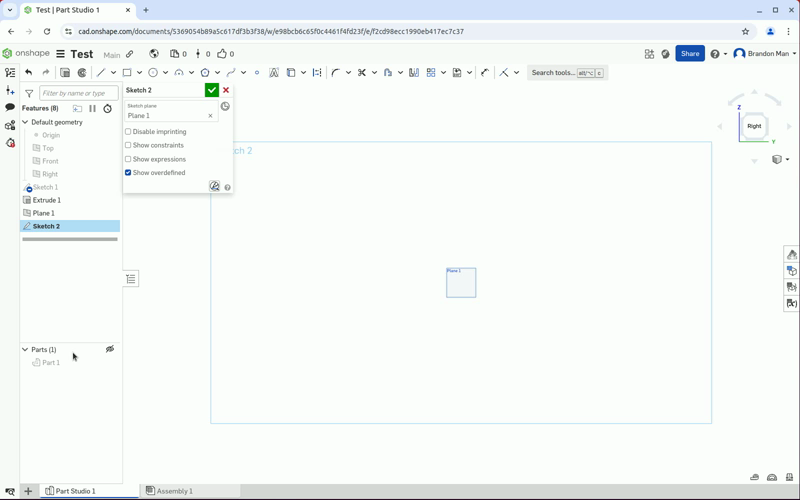
key(l)
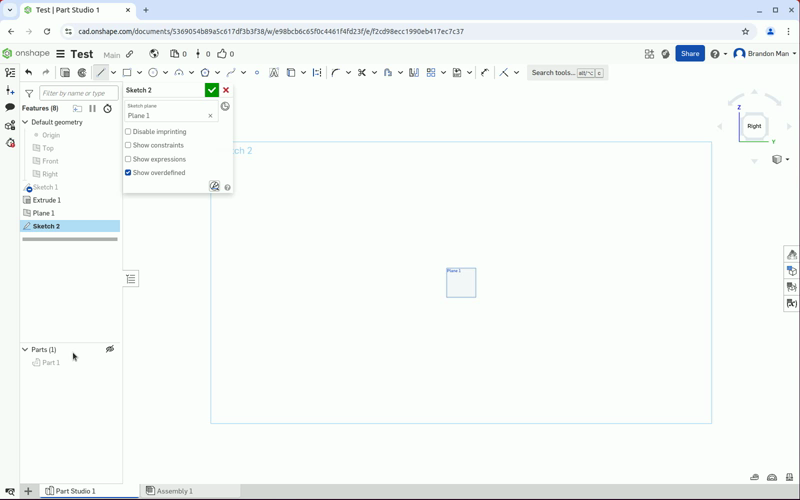
key_down(shift)
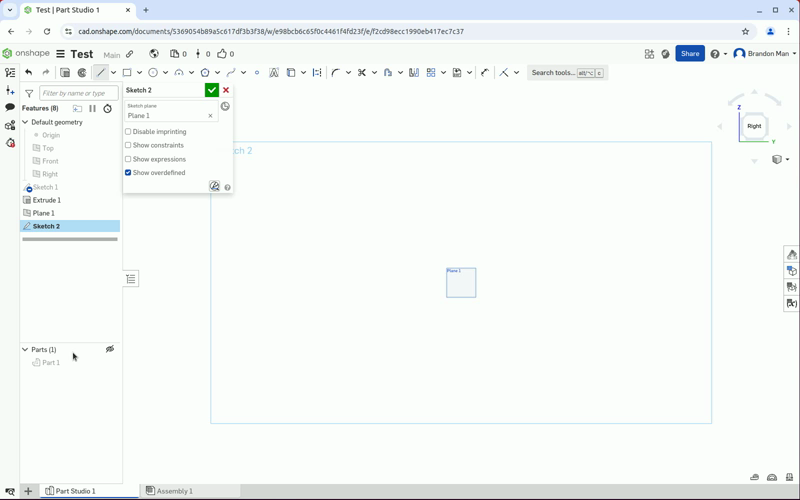
mouse_move(460, 267)
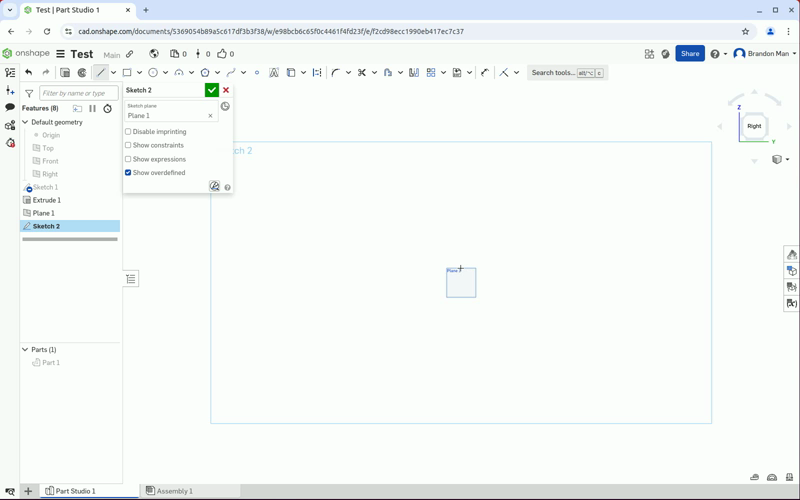
click(460, 267)
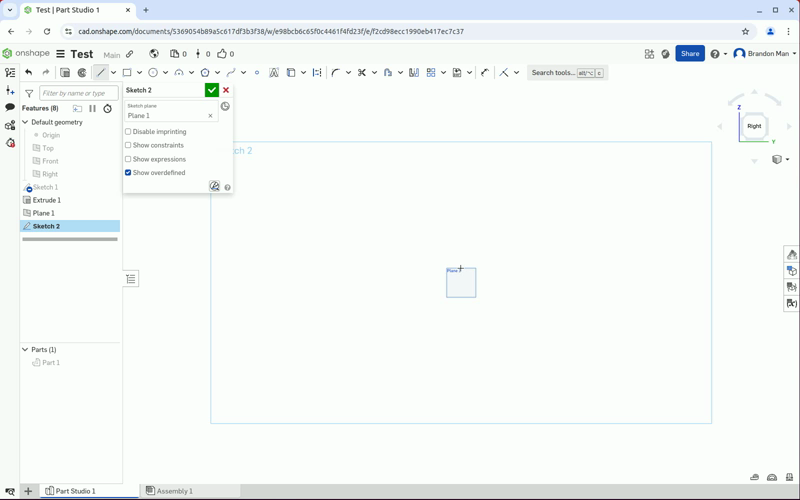
key_up(shift)
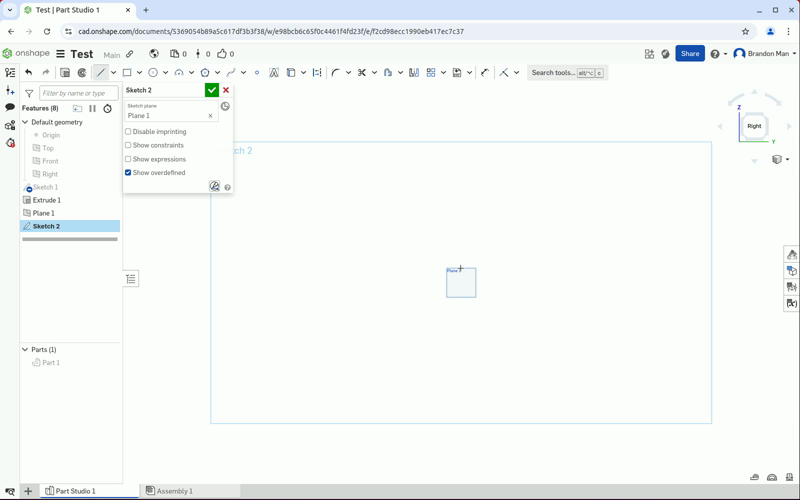
key_down(shift)
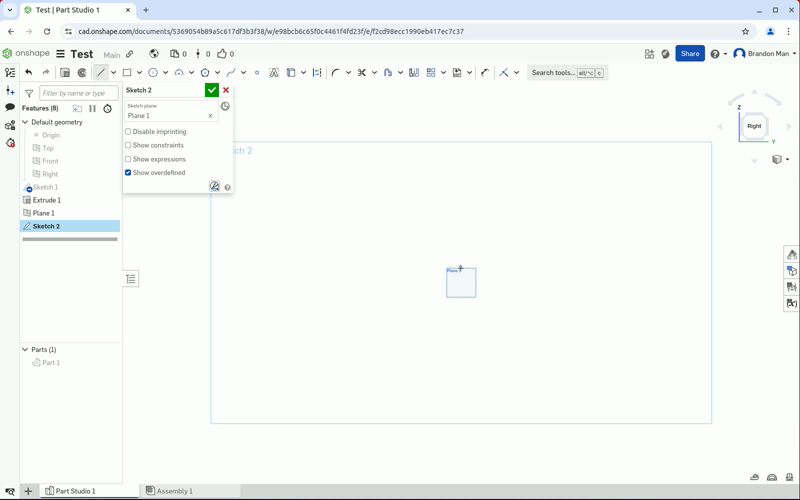
mouse_move(573, 267)
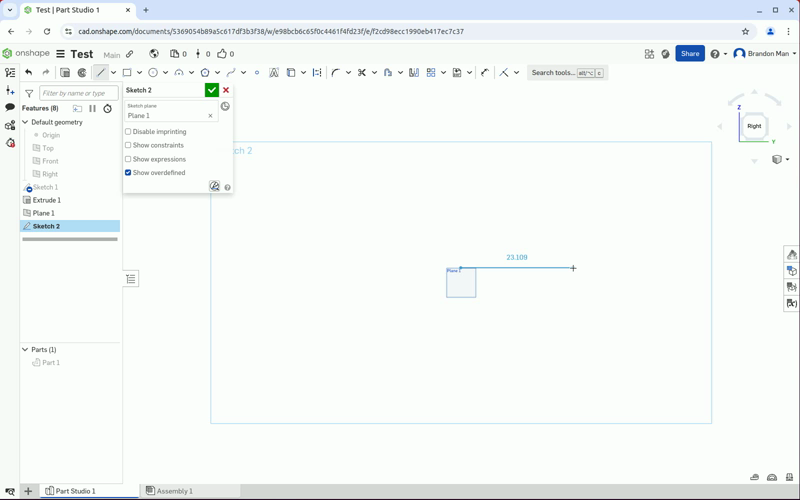
click(573, 267)
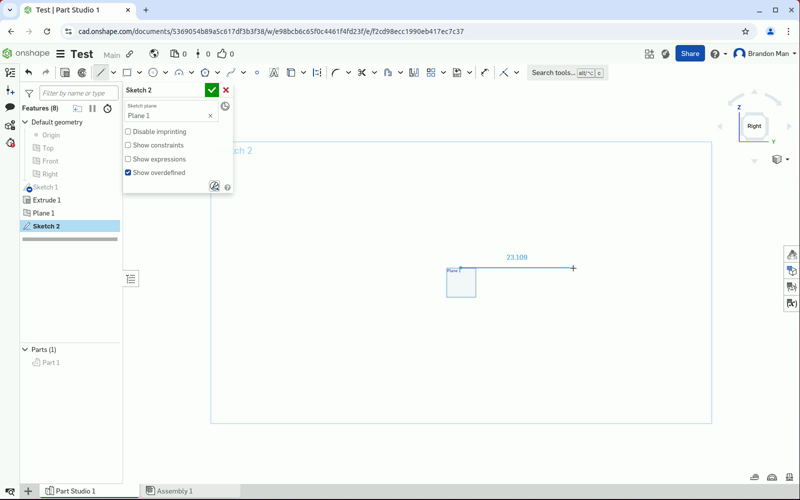
key_up(shift)
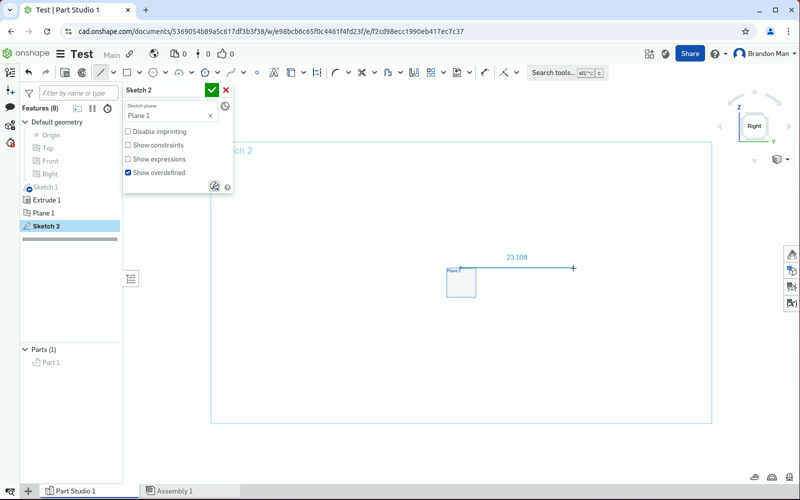
key_down(shift)
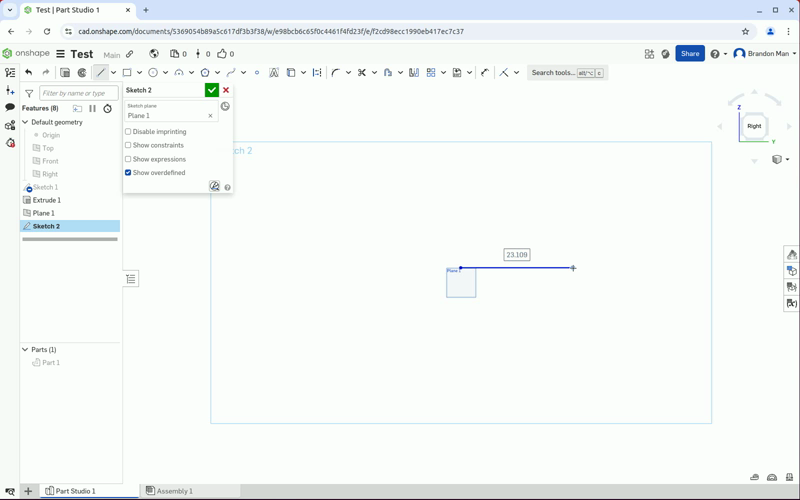
mouse_move(589, 267)
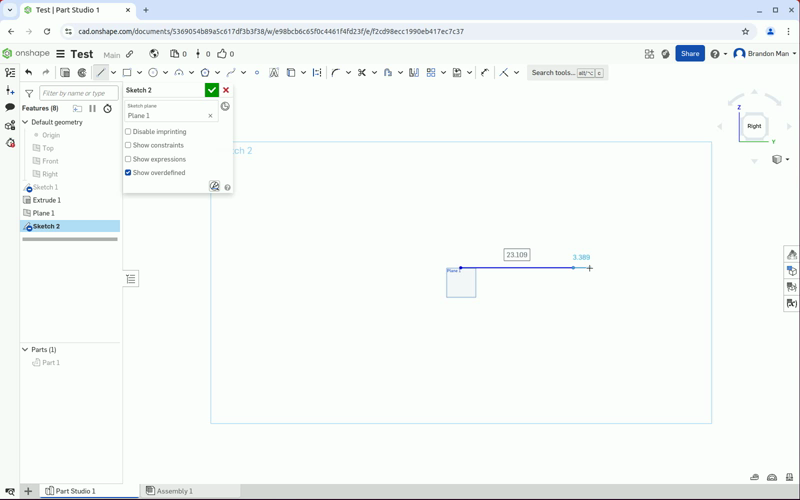
mouse_move(573, 259)
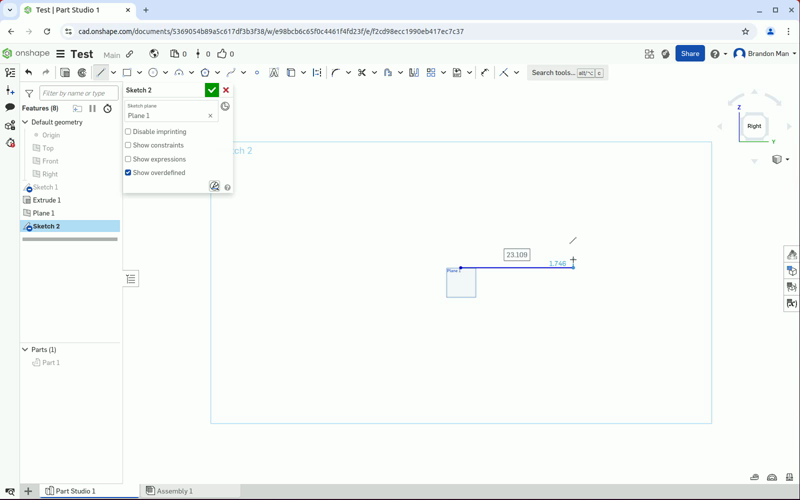
click(573, 259)
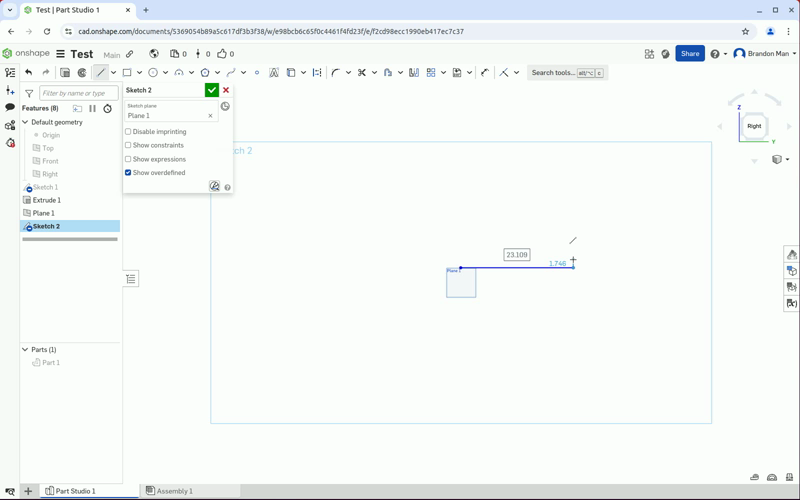
key_up(shift)
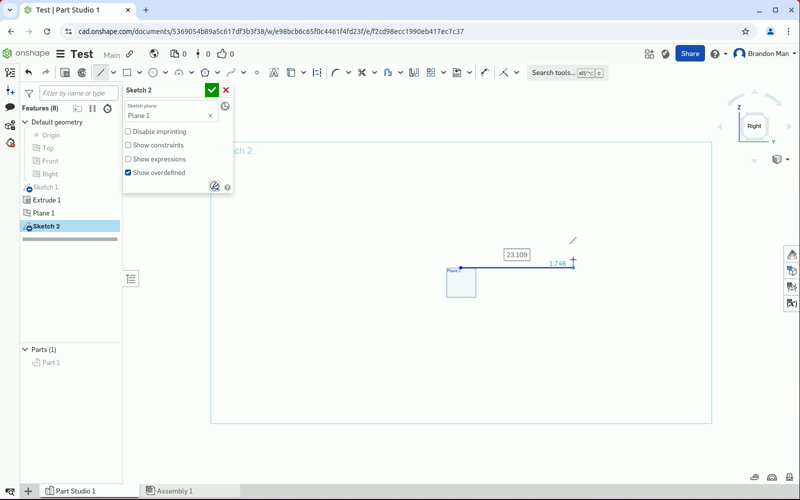
key_down(shift)
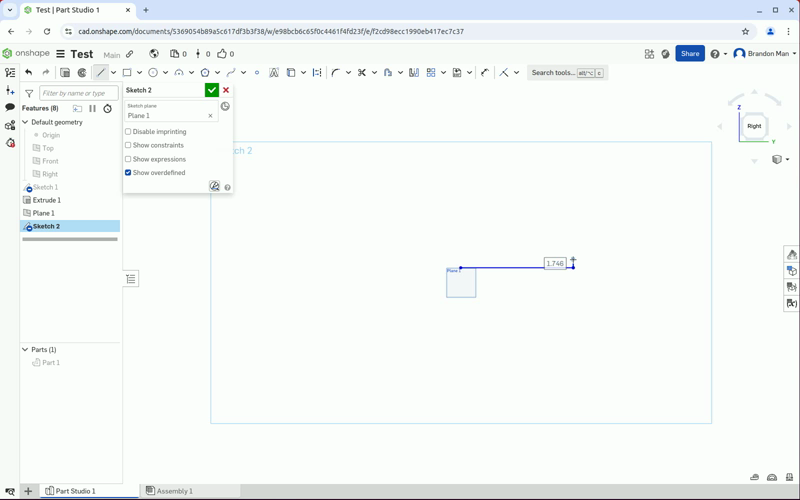
mouse_move(460, 259)
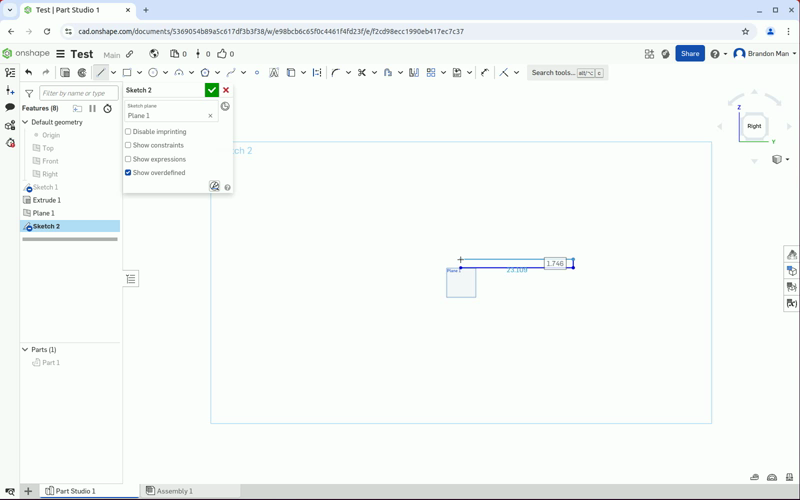
click(460, 259)
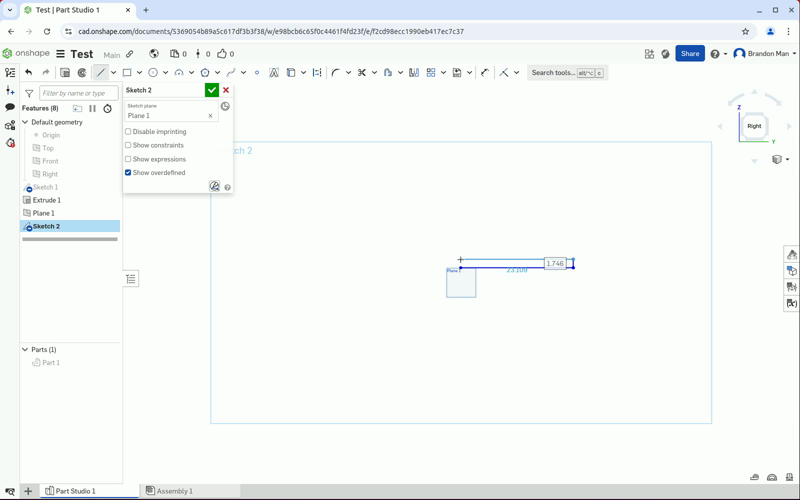
key_up(shift)
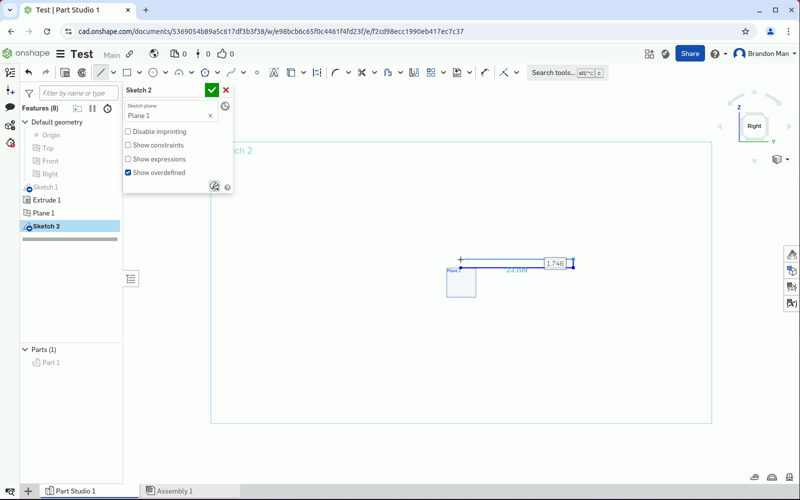
mouse_move(490, 259)
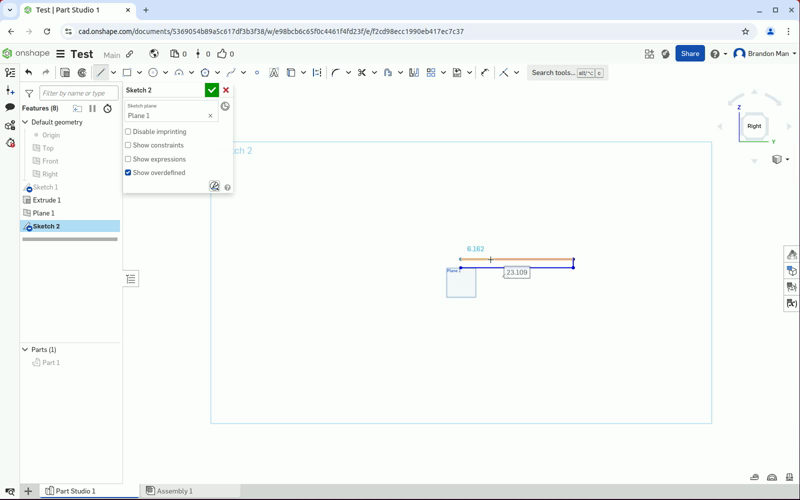
key_down(shift)
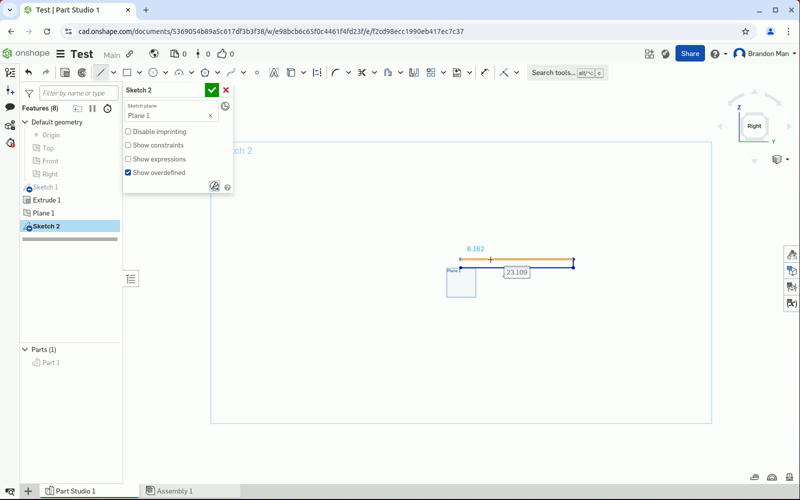
mouse_move(460, 267)
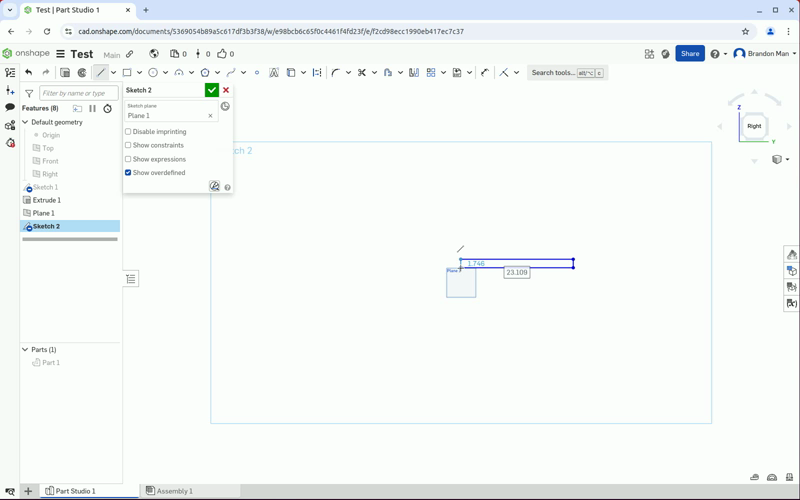
key_up(shift)
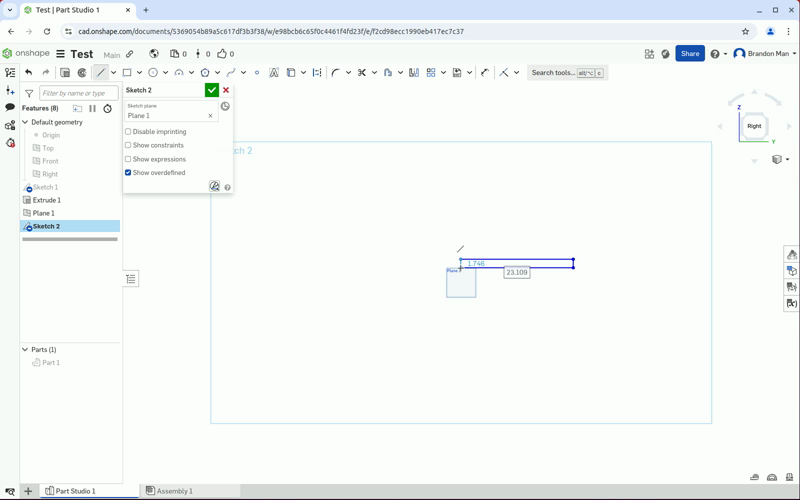
click(460, 267)
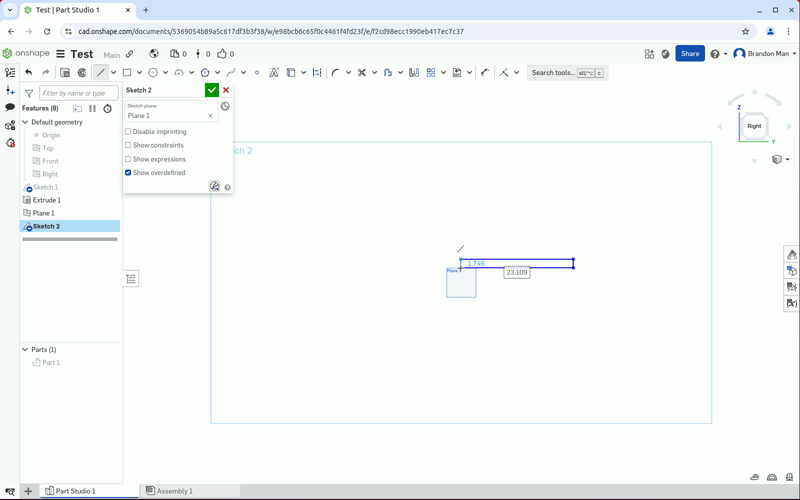
key(esc)
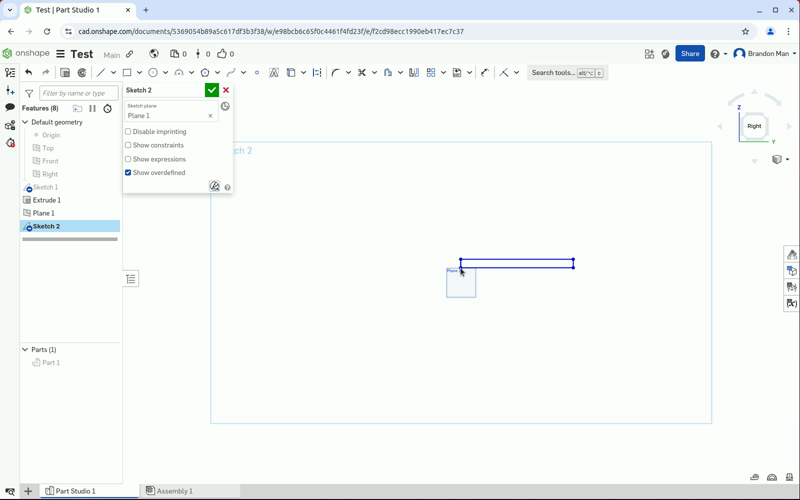
mouse_move(554, 260)
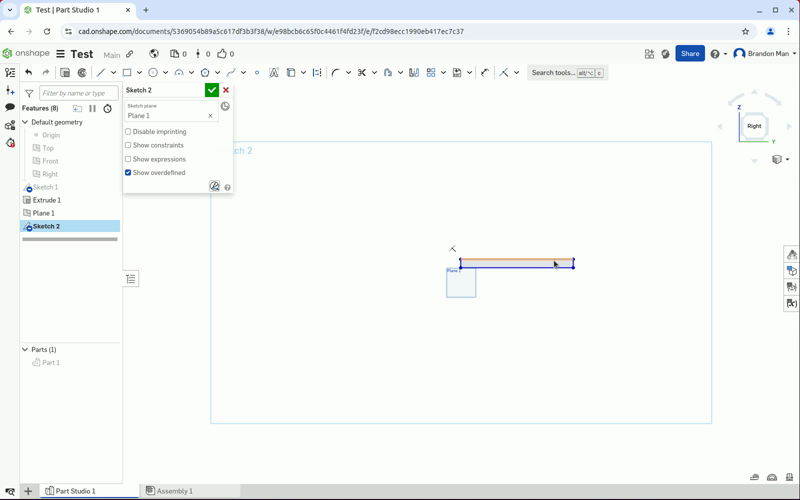
scroll(6)
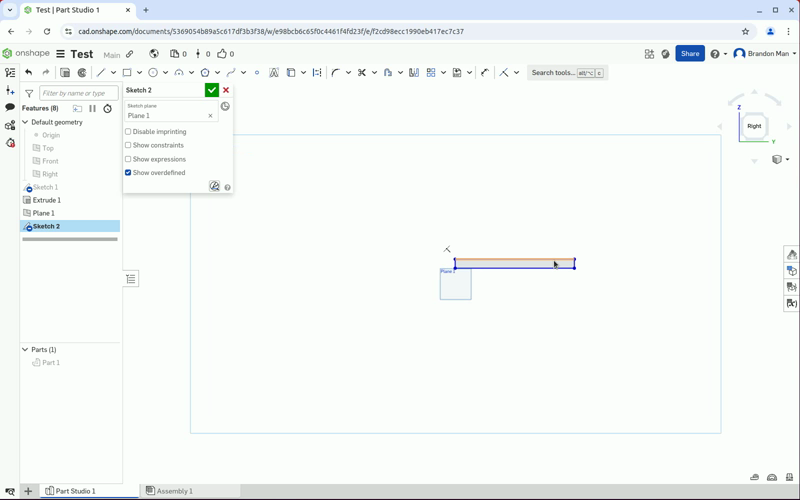
scroll(6)
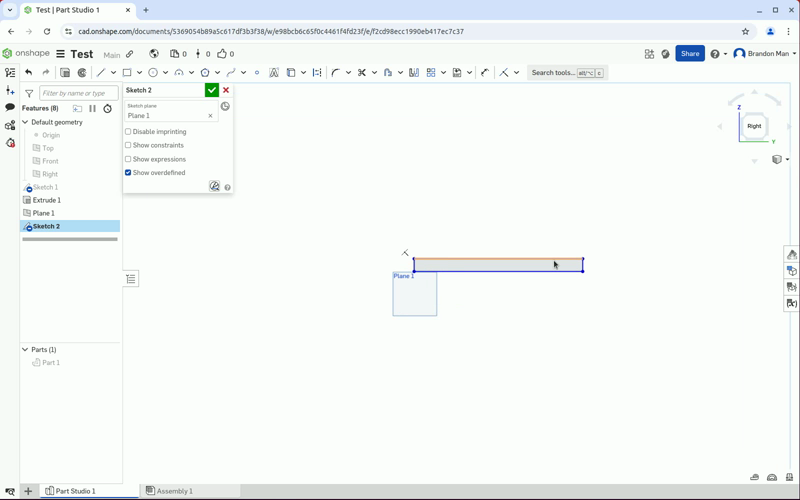
scroll(6)
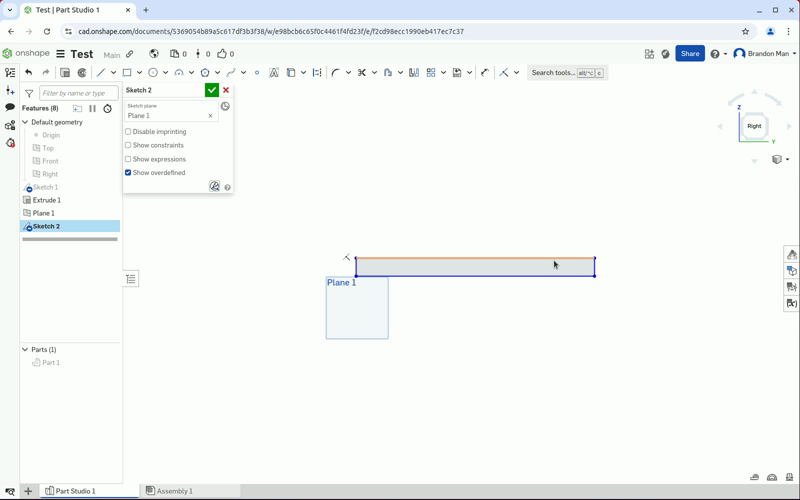
scroll(6)
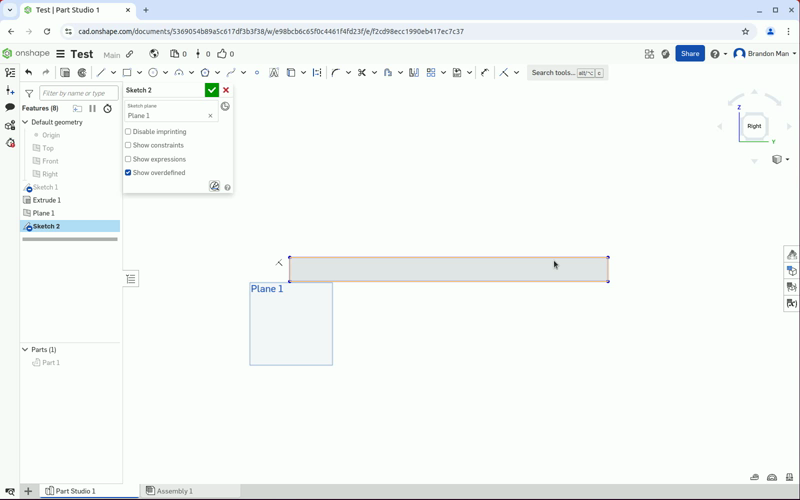
scroll(6)
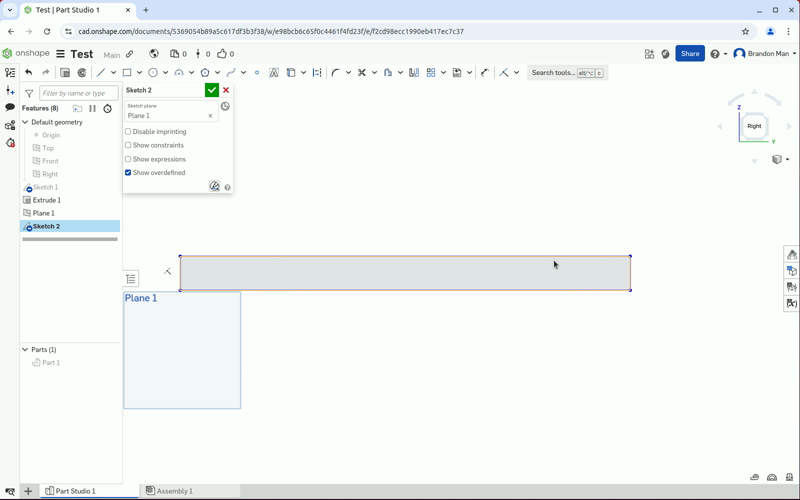
scroll(6)
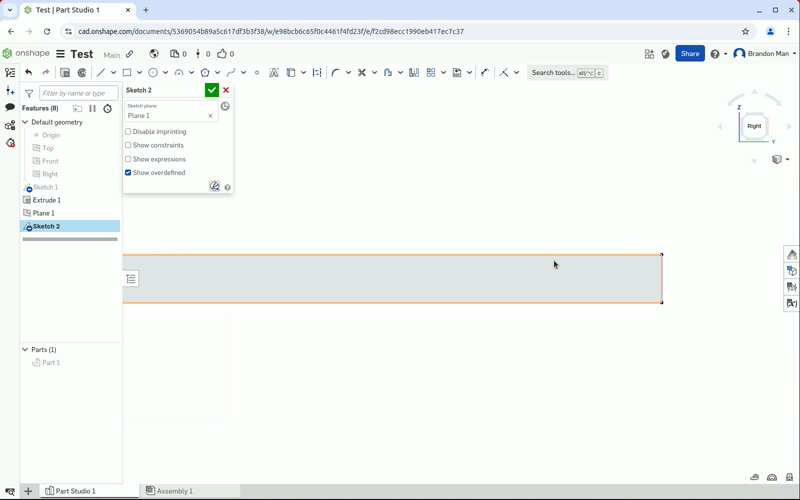
scroll(6)
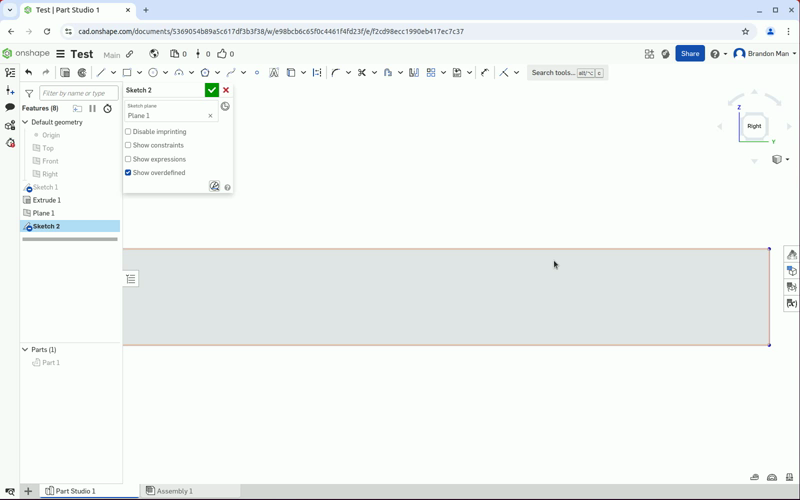
click(554, 260)
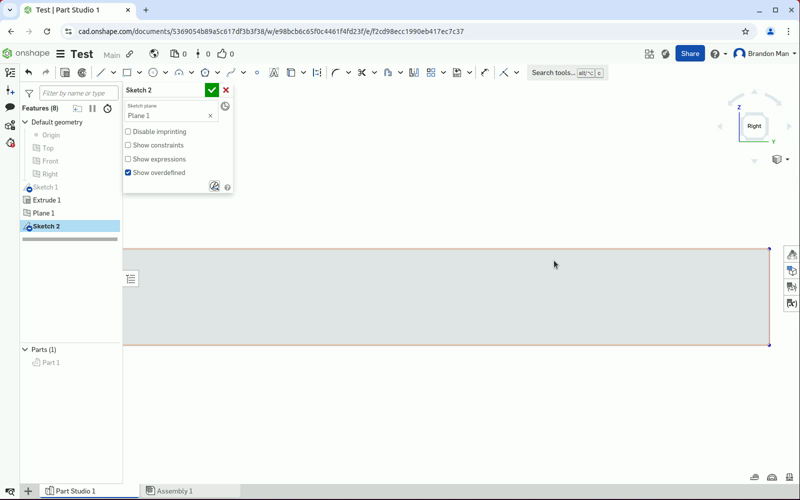
scroll(-6)
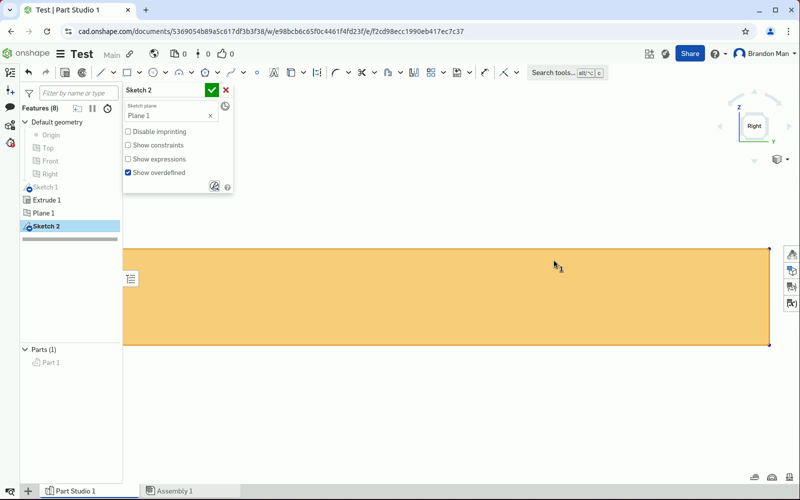
scroll(-6)
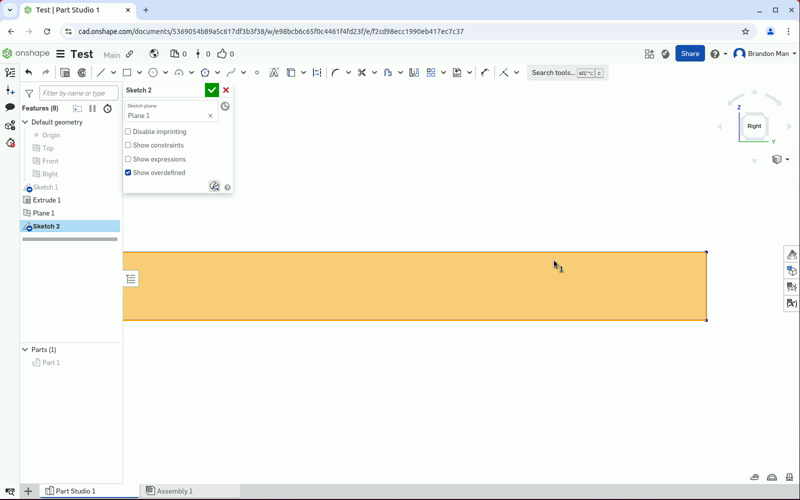
scroll(-6)
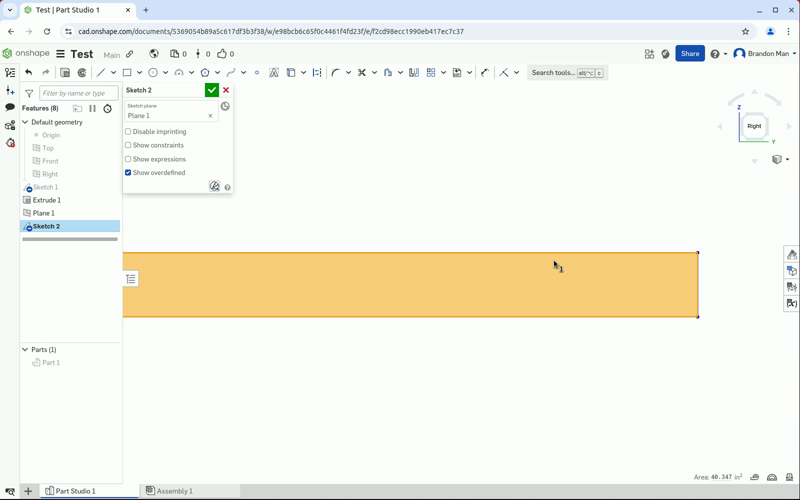
scroll(-6)
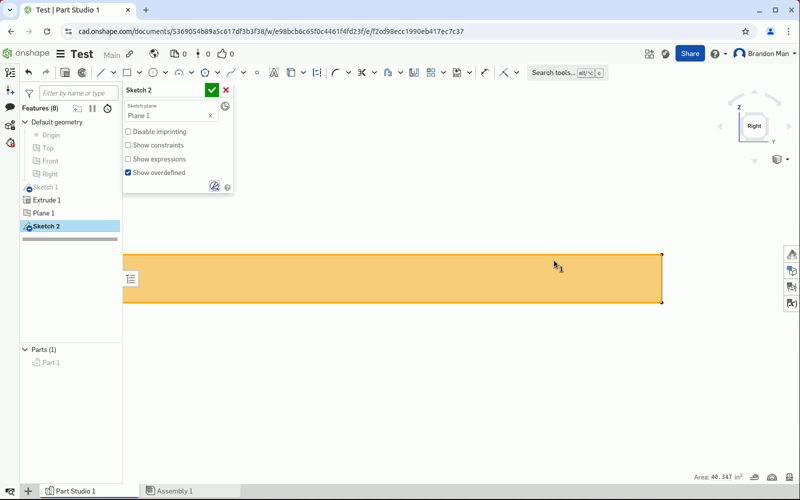
scroll(-6)
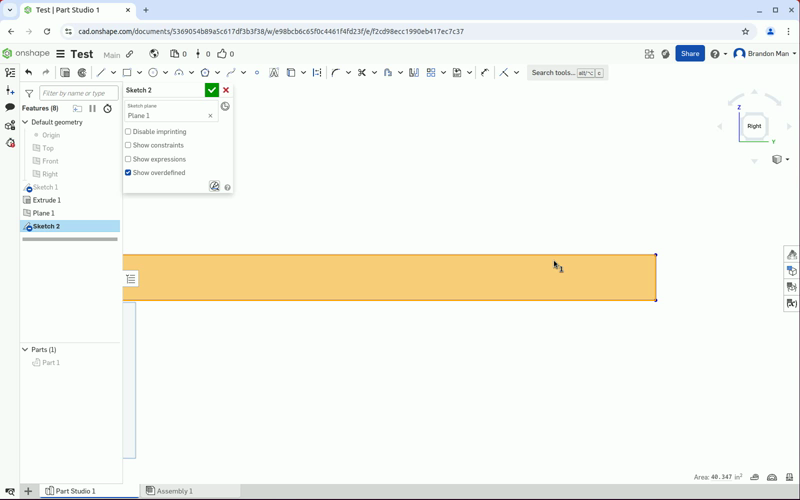
scroll(-6)
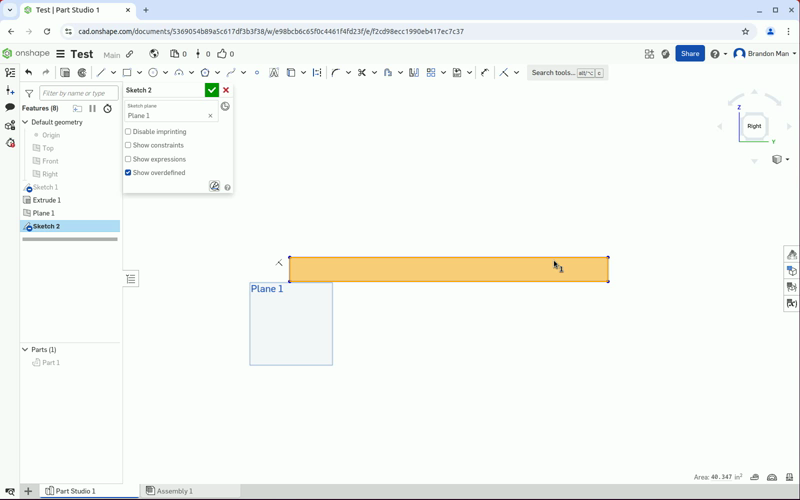
scroll(-6)
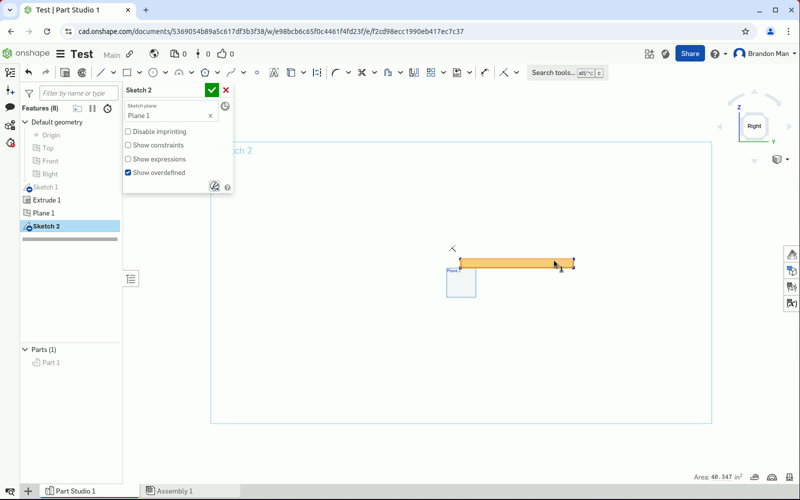
mouse_move(73, 352)
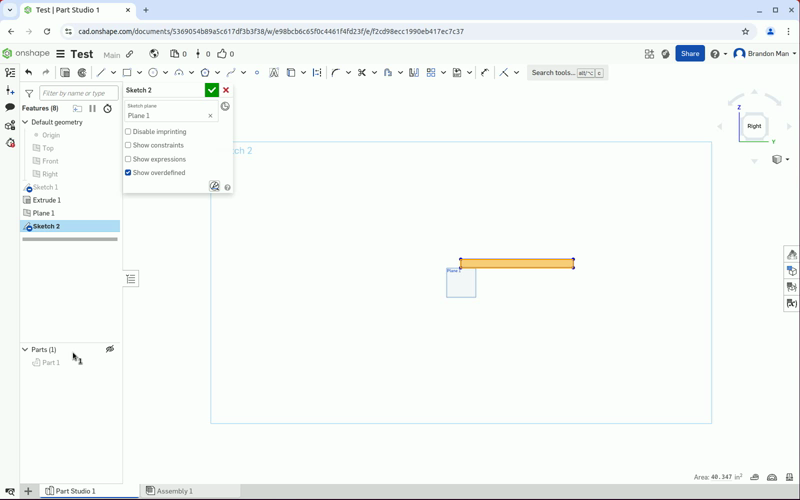
key(shift+y)
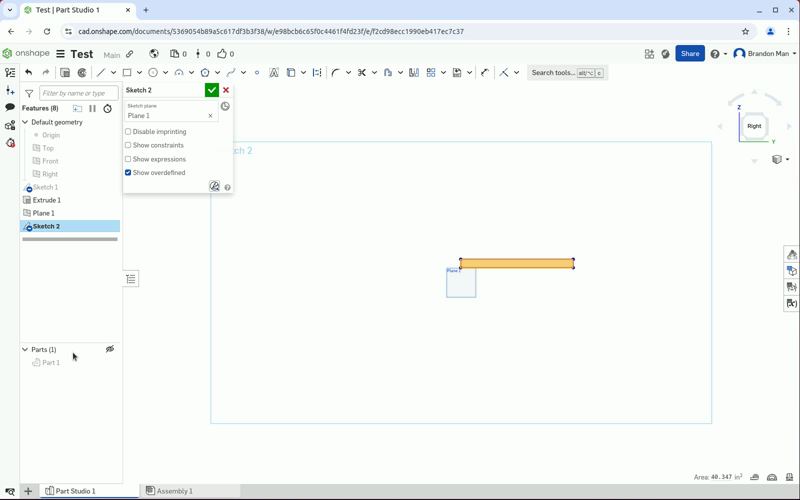
key(shift+e)
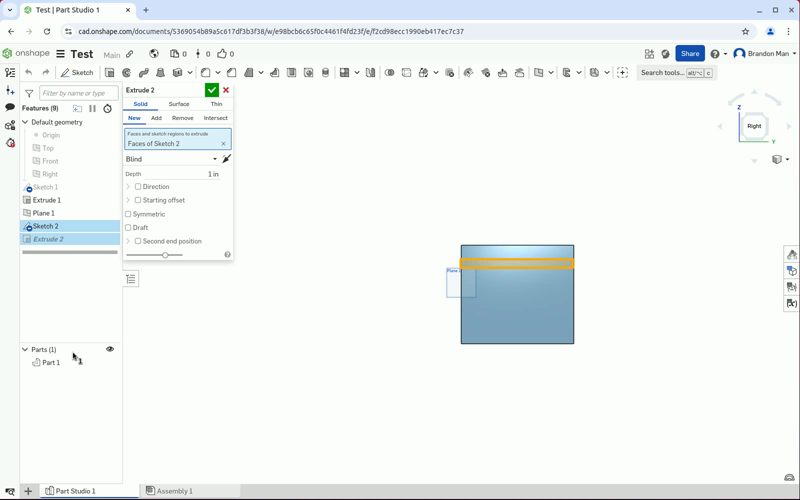
mouse_move(143, 106)
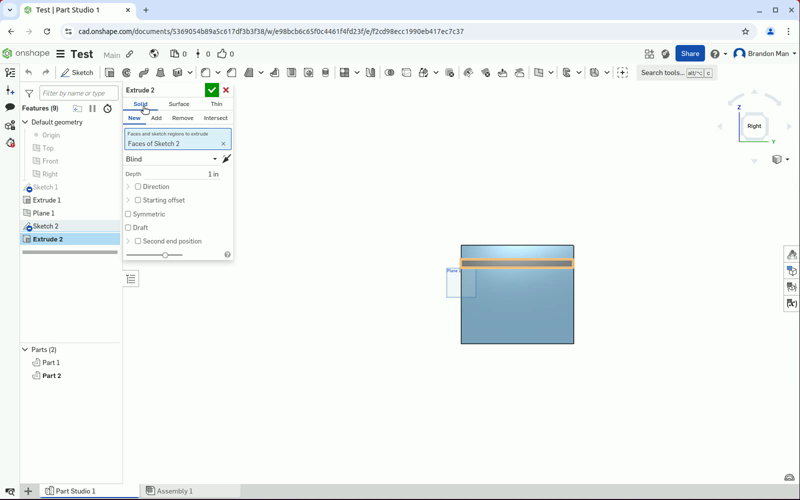
click(143, 106)
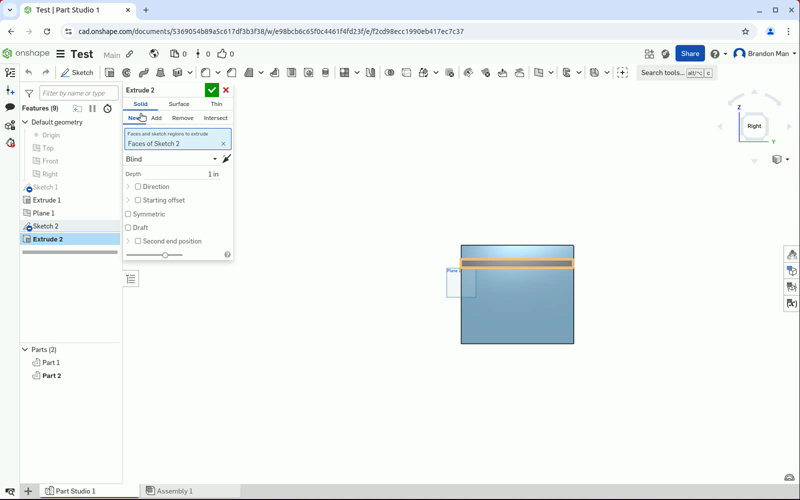
mouse_move(137, 120)
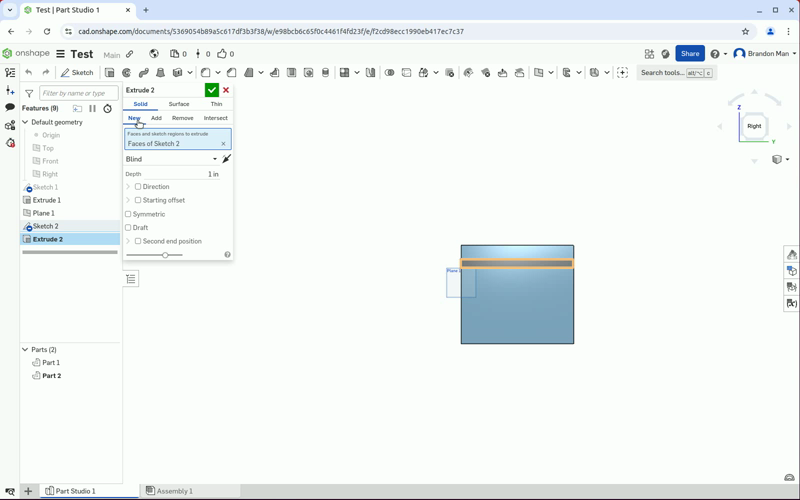
click(137, 120)
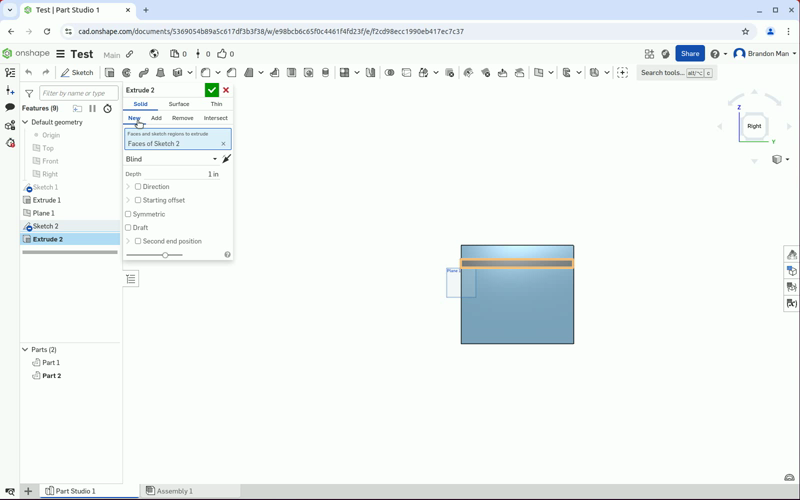
key(tab, 4)
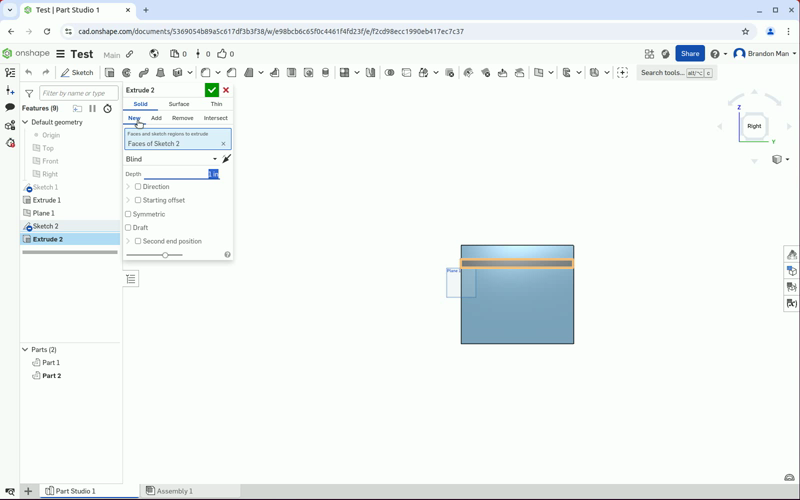
text(1.204)
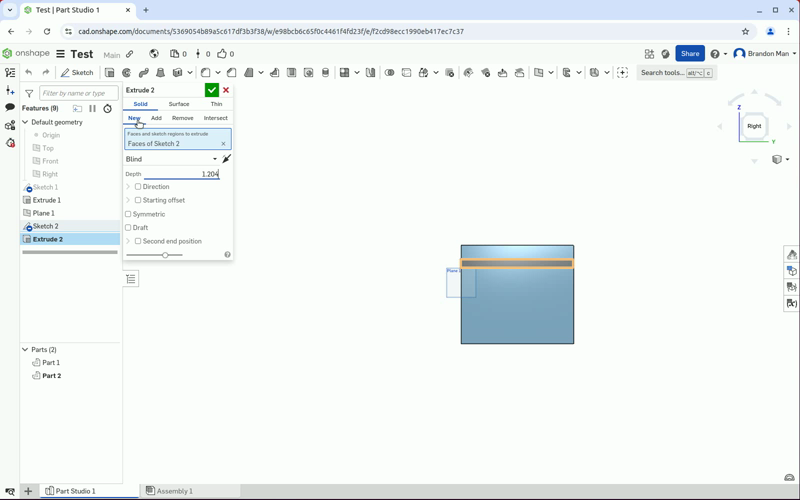
key(enter)
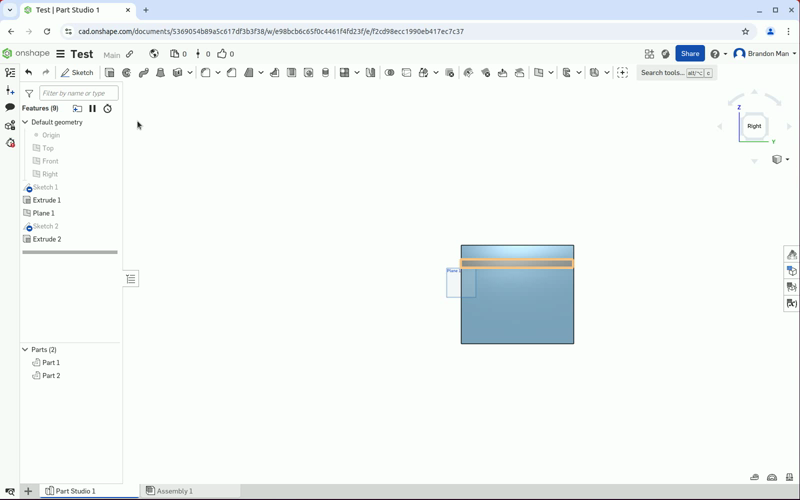
key(shift+h)
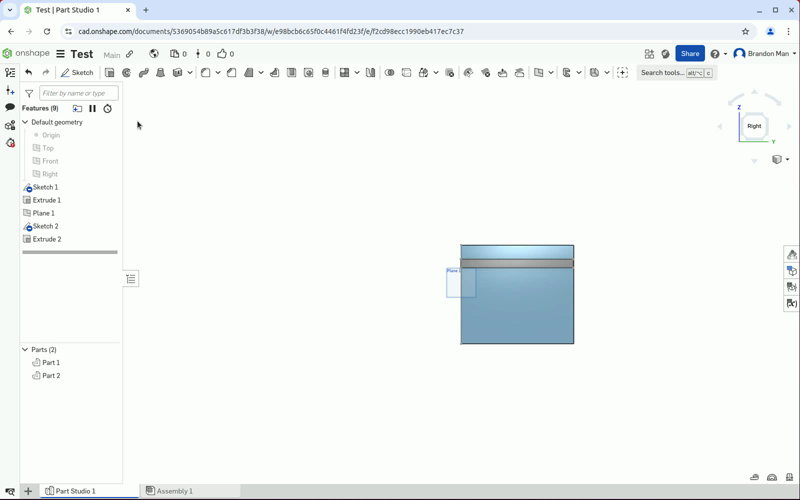
key(shift+h)
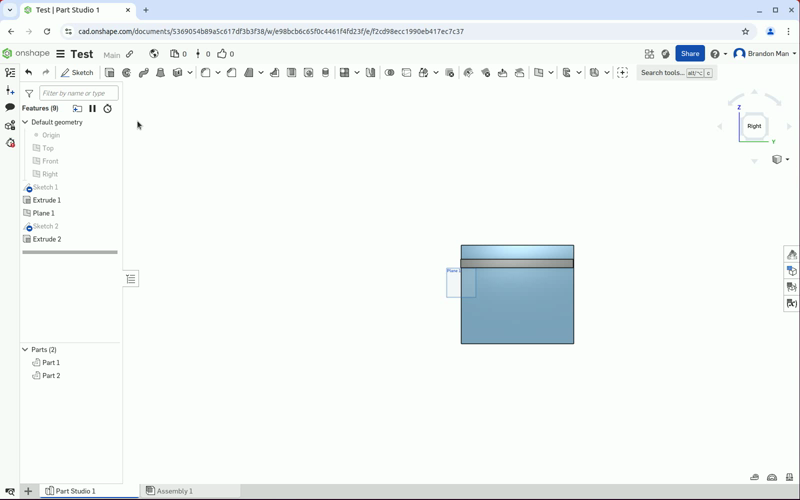
mouse_move(73, 189)
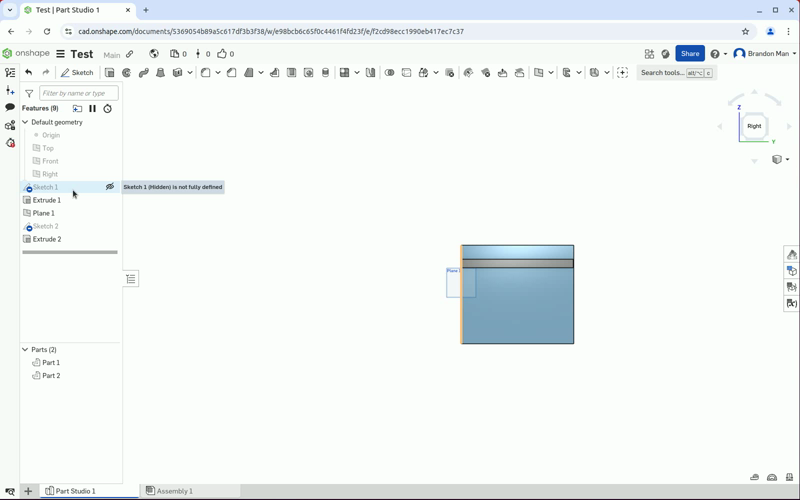
click(73, 189)
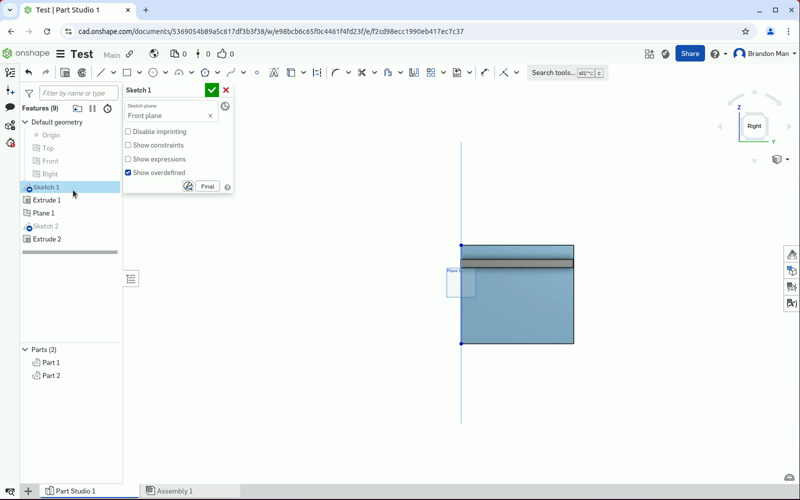
mouse_move(229, 92)
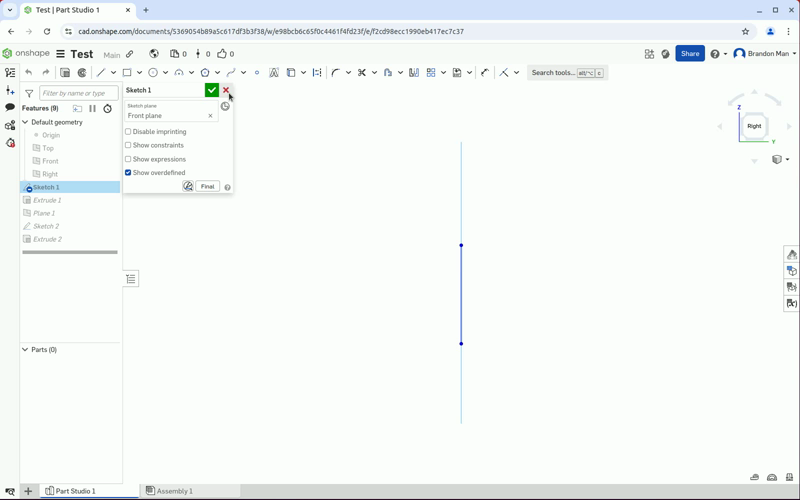
click(229, 92)
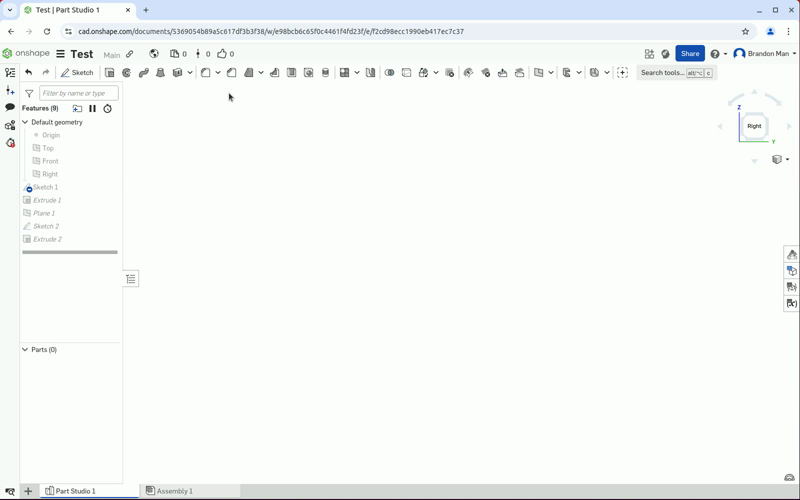
key(shift+s)
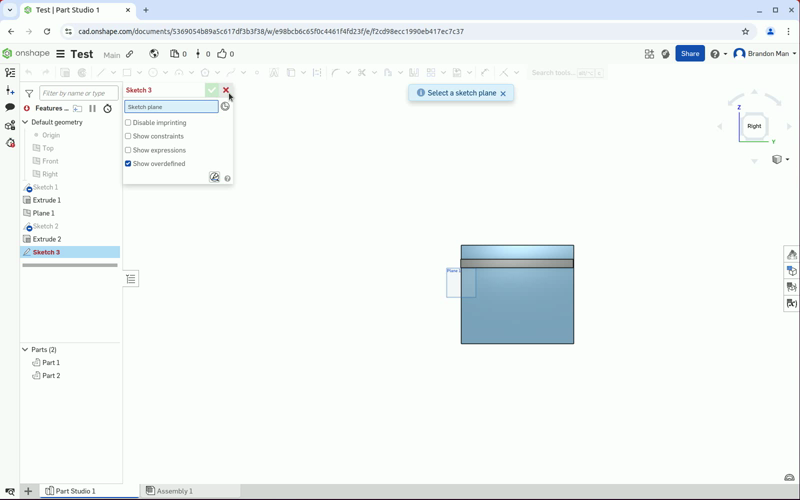
mouse_move(73, 215)
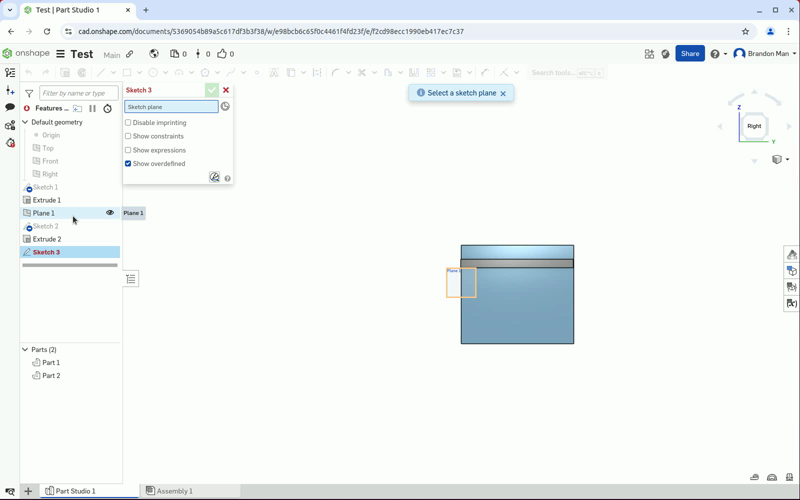
click(73, 215)
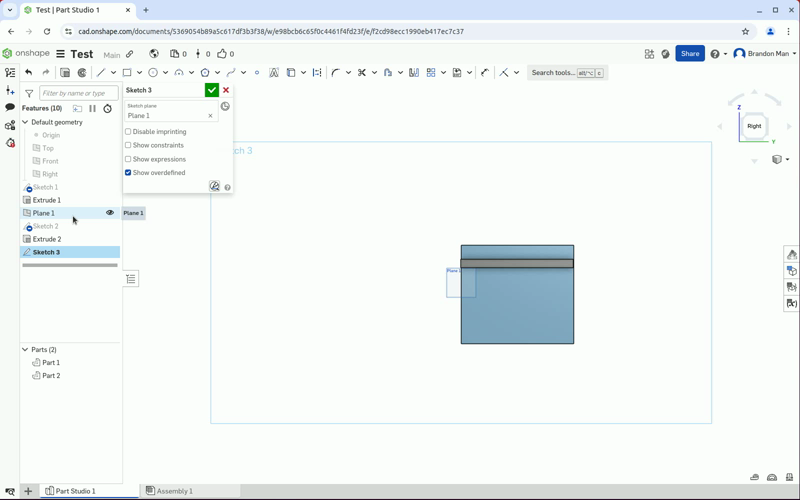
mouse_move(73, 352)
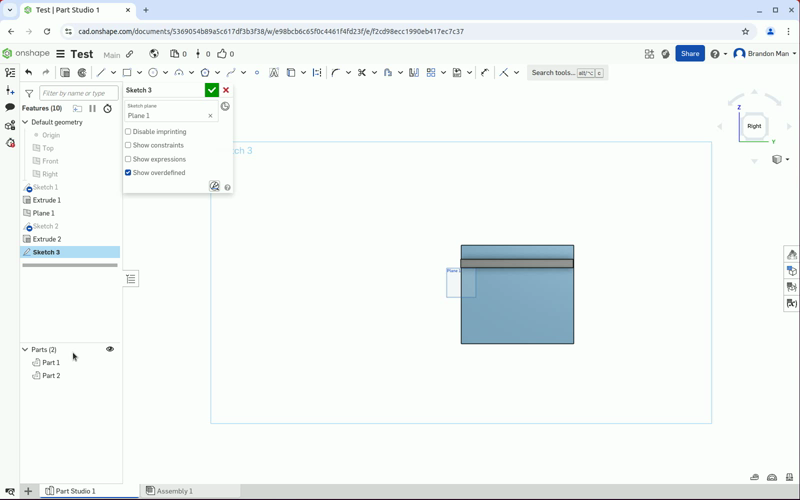
key(y)
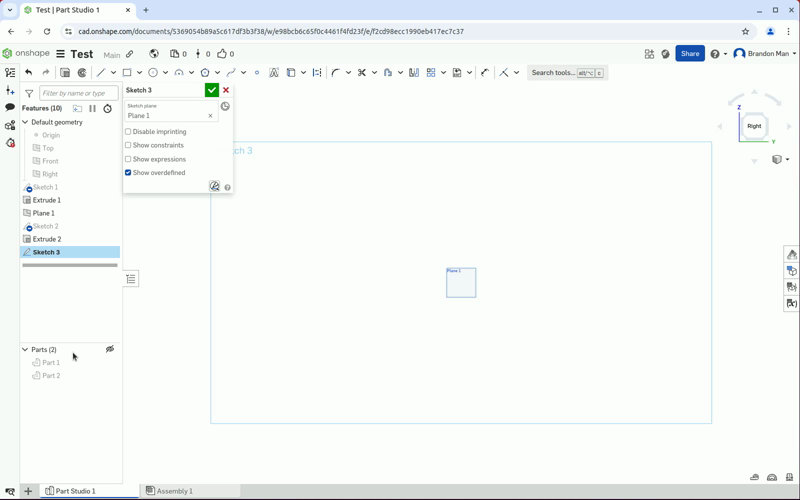
key(l)
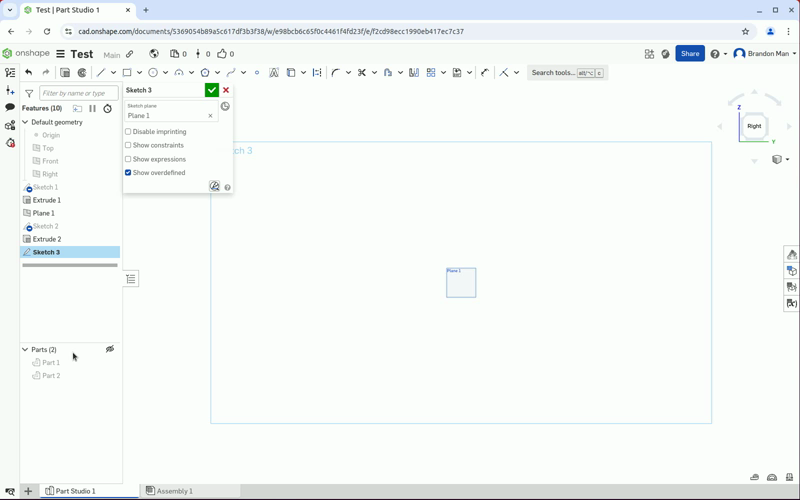
key_down(shift)
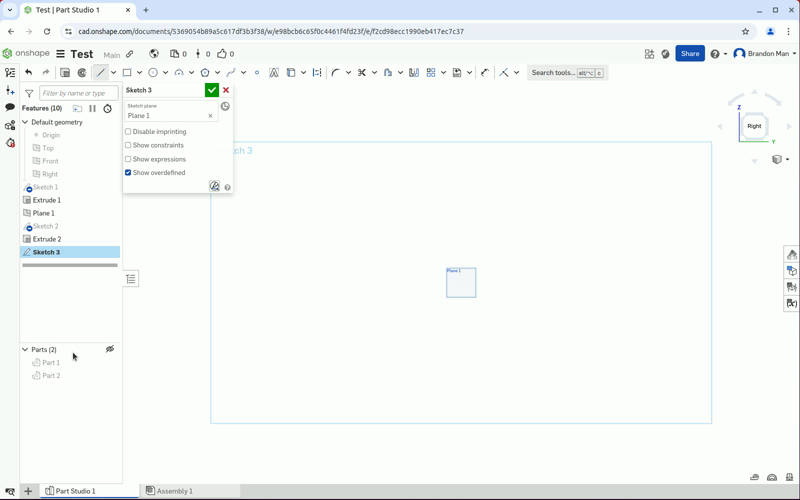
mouse_move(460, 303)
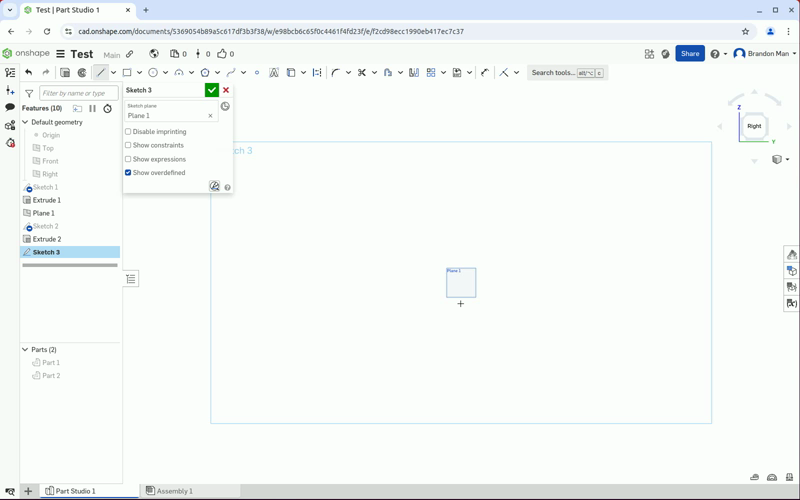
click(460, 303)
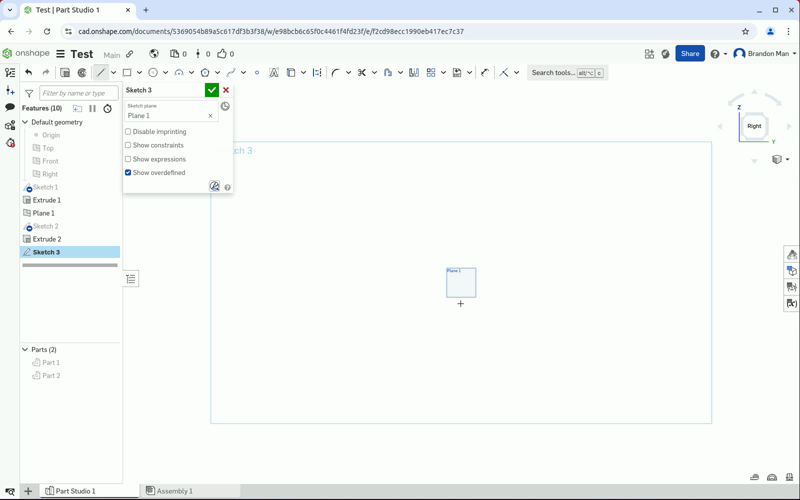
key_up(shift)
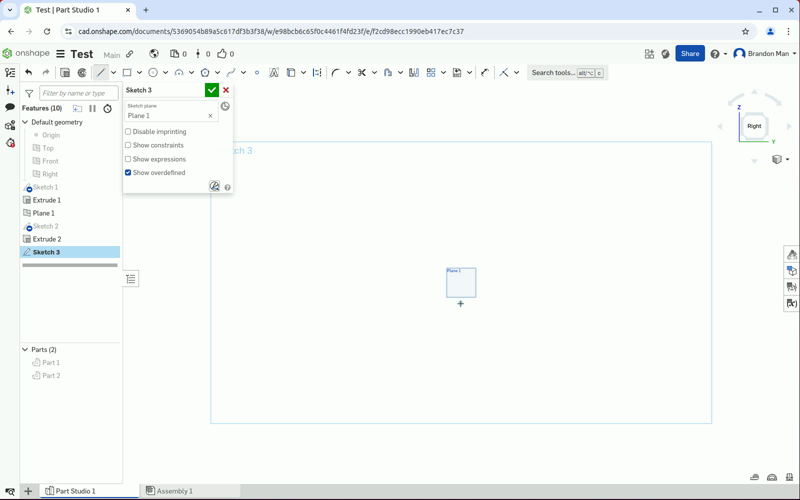
key_down(shift)
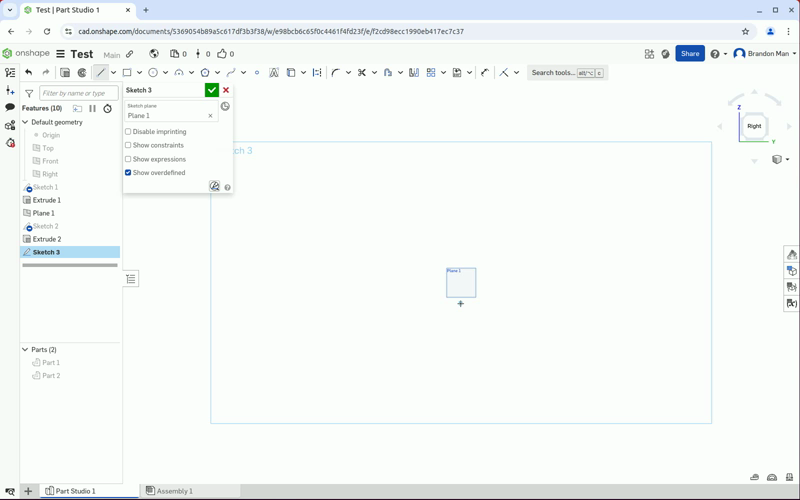
mouse_move(573, 303)
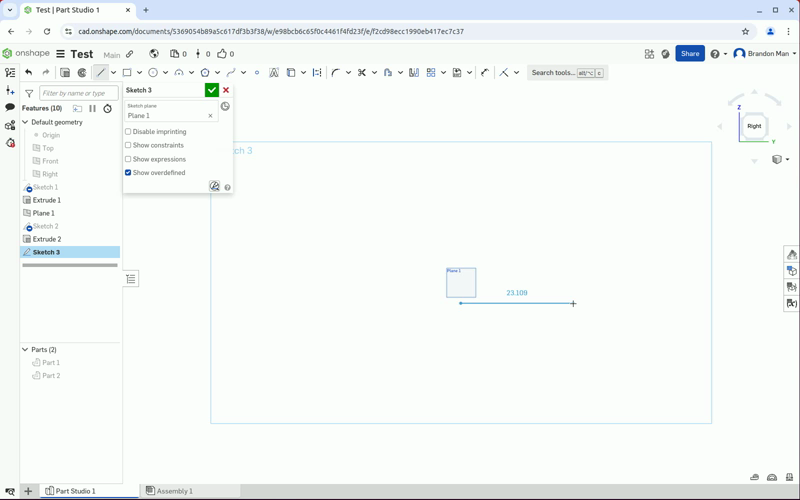
click(573, 303)
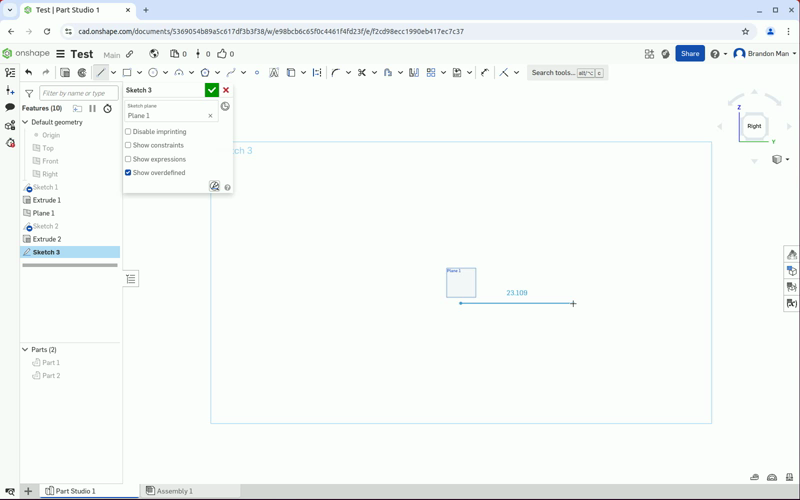
key_up(shift)
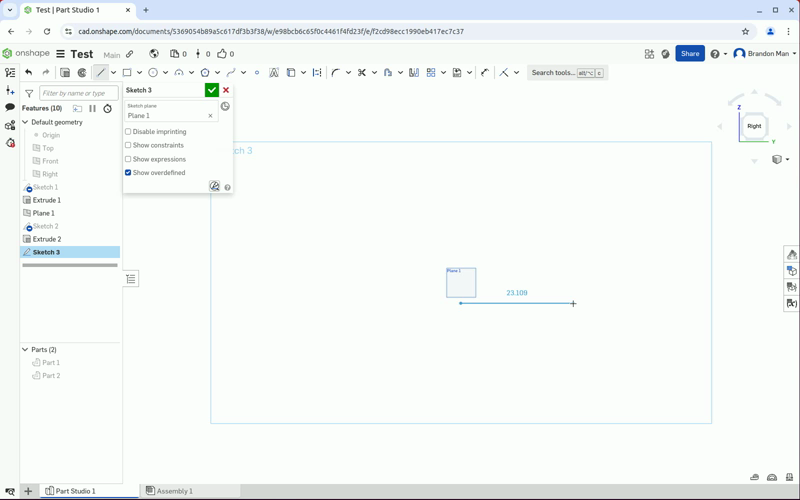
key_down(shift)
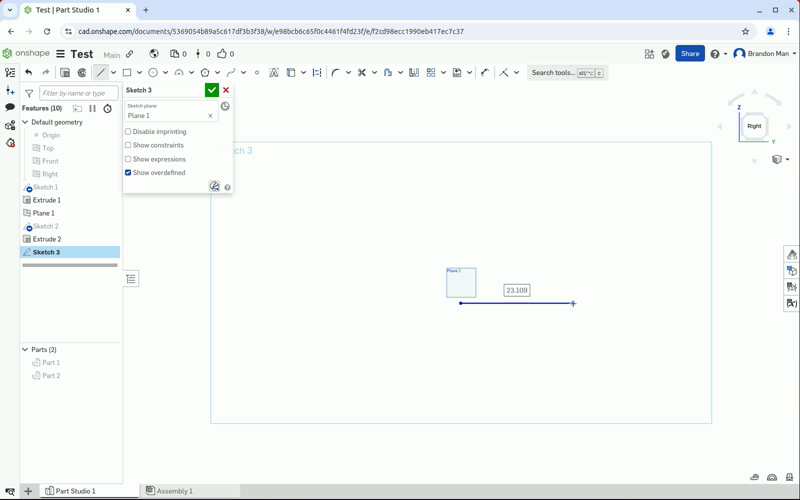
mouse_move(589, 303)
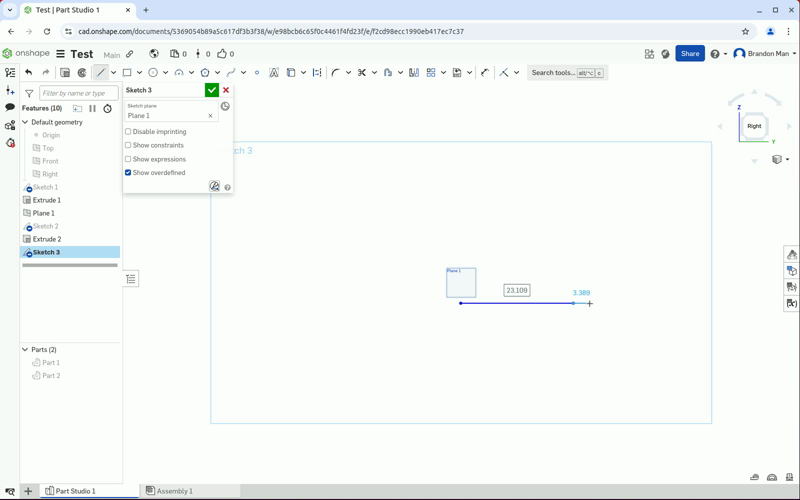
mouse_move(573, 294)
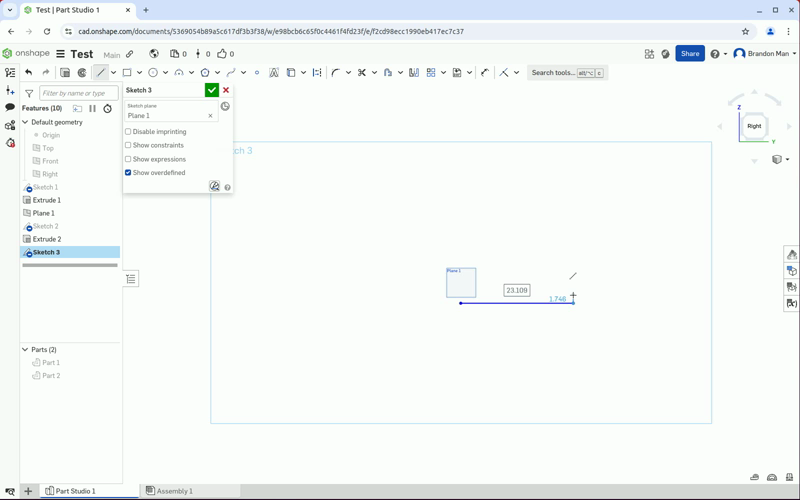
click(573, 294)
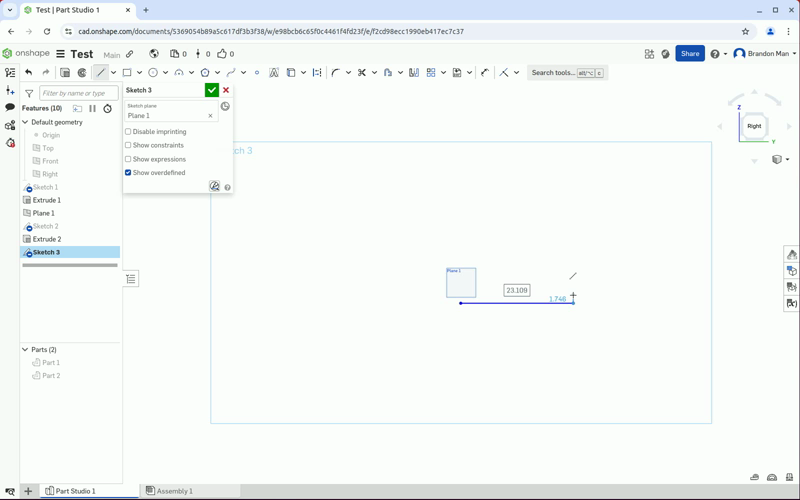
key_up(shift)
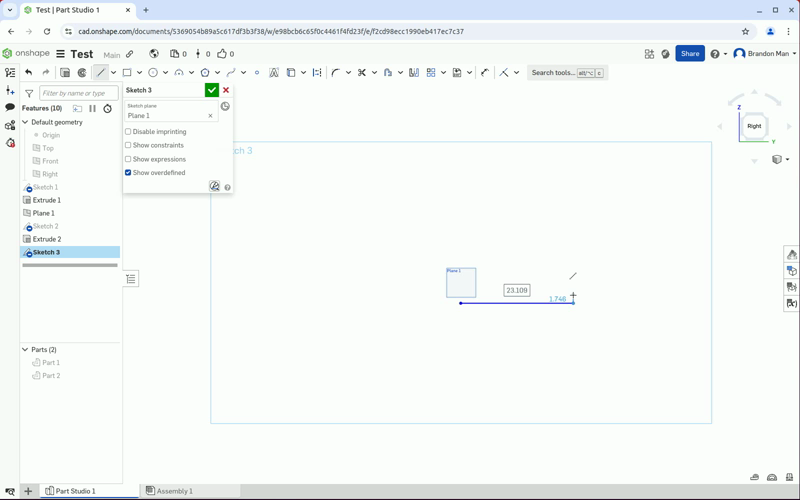
key_down(shift)
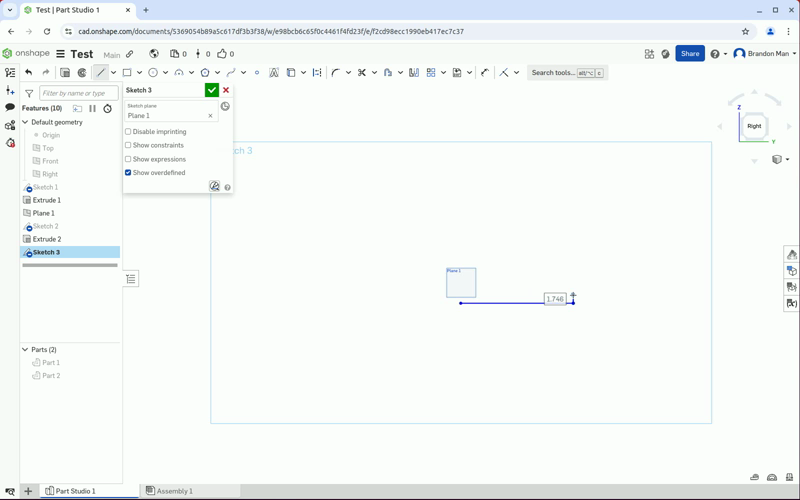
mouse_move(460, 294)
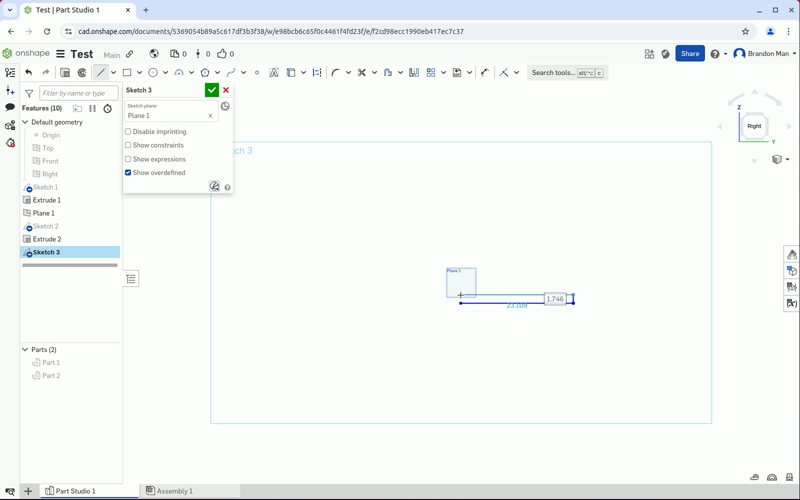
click(460, 294)
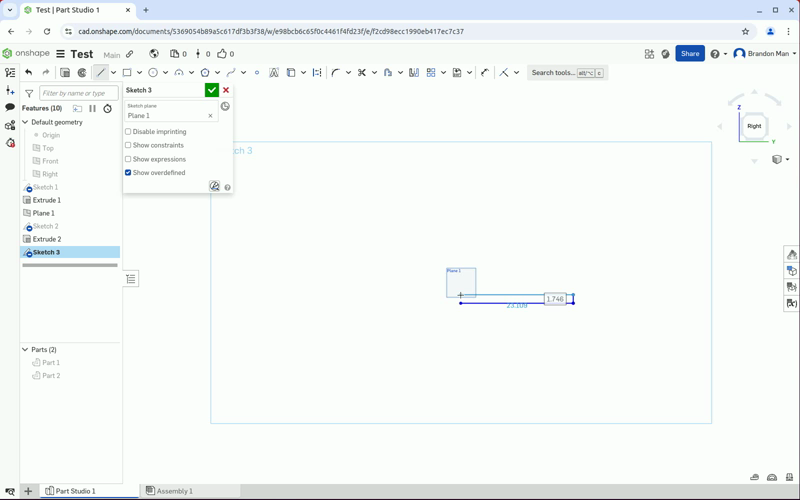
key_up(shift)
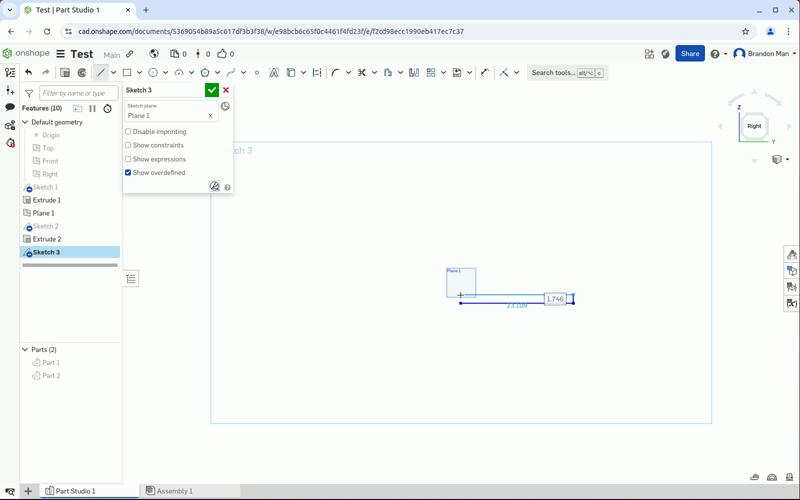
mouse_move(490, 294)
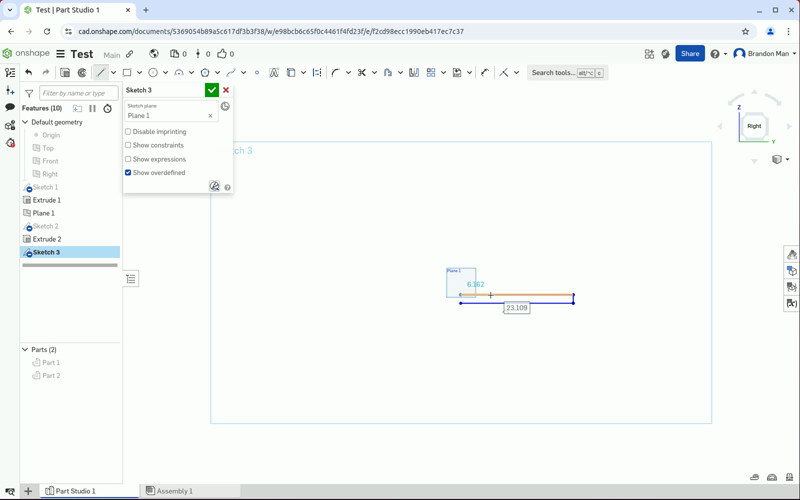
key_down(shift)
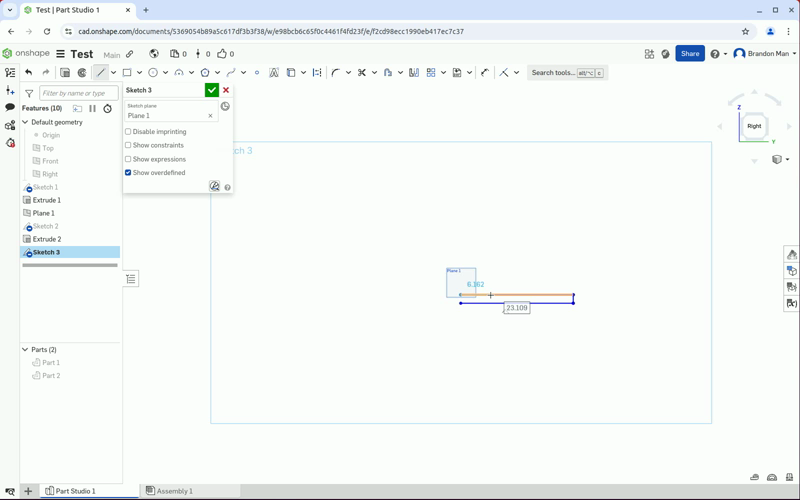
mouse_move(460, 303)
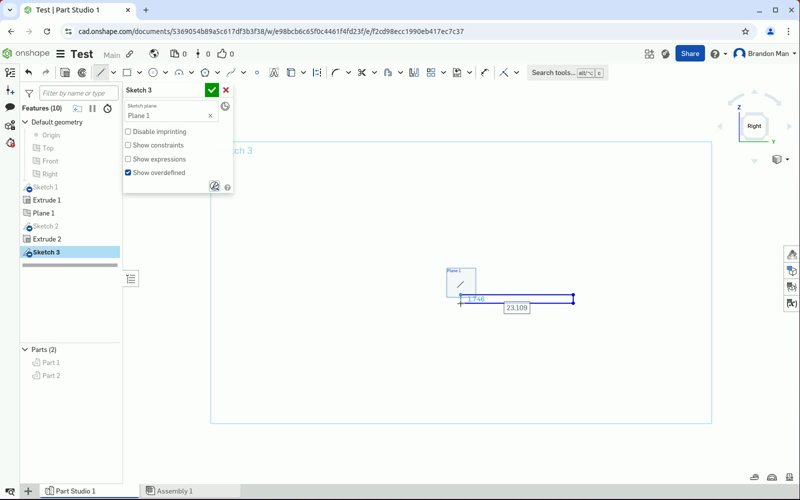
key_up(shift)
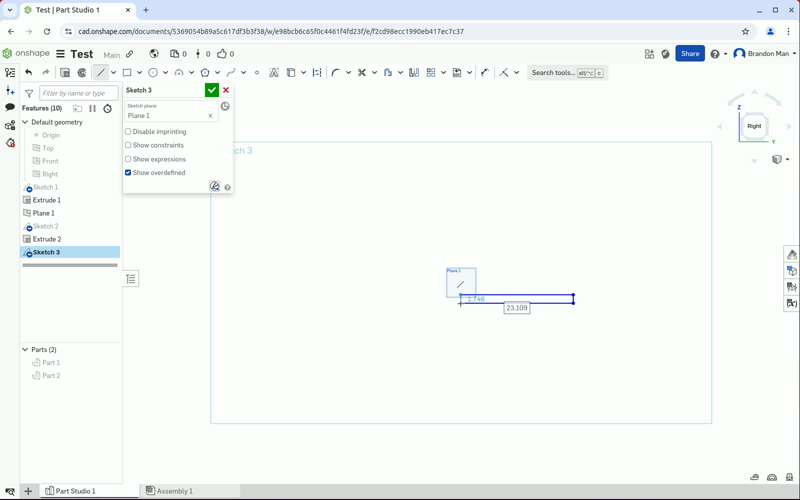
click(460, 303)
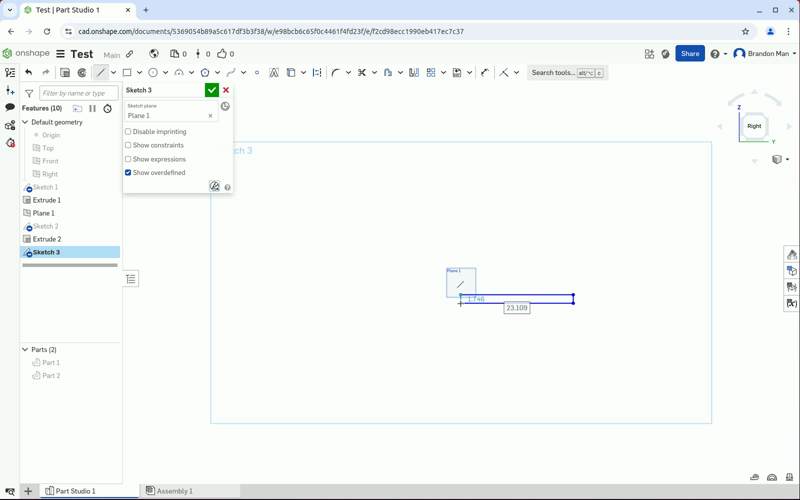
key(esc)
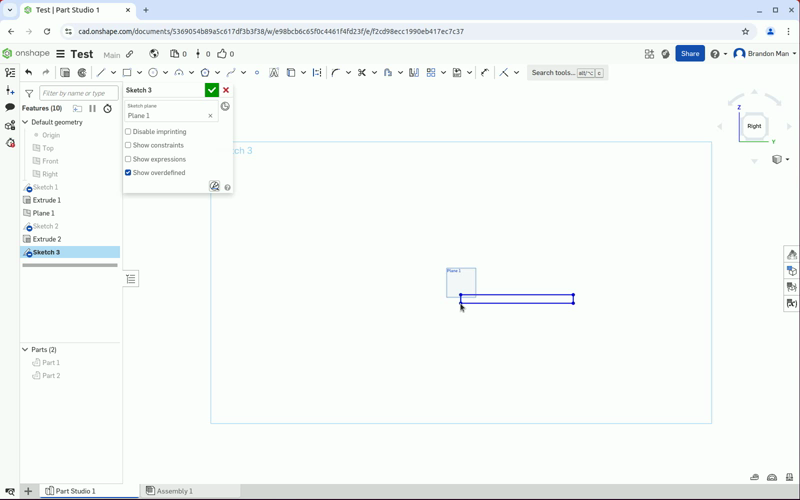
mouse_move(513, 296)
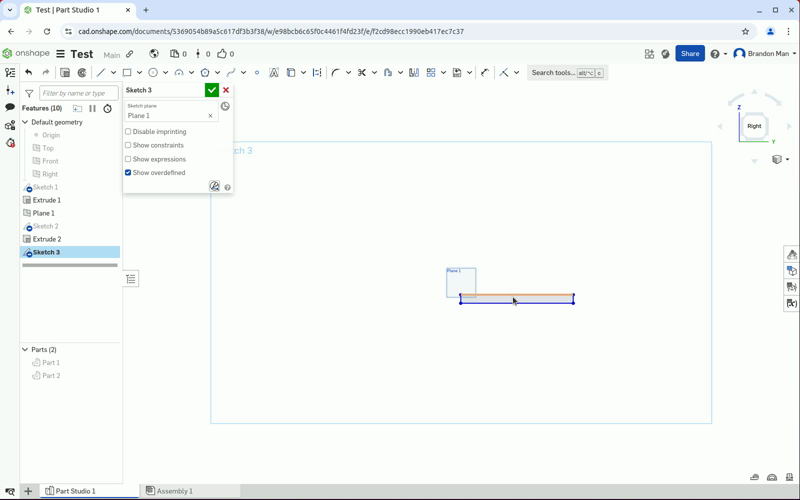
scroll(6)
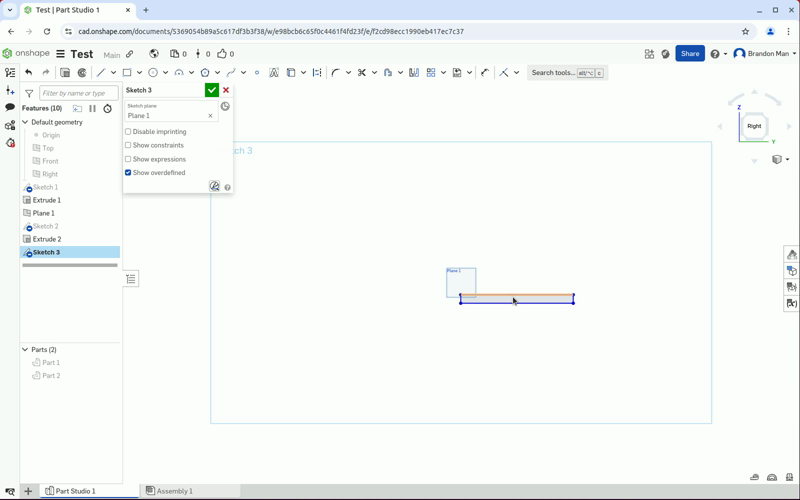
scroll(6)
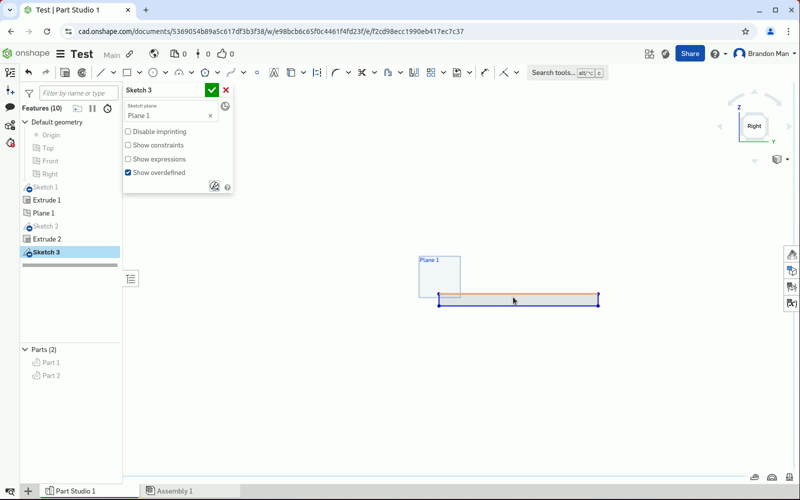
scroll(6)
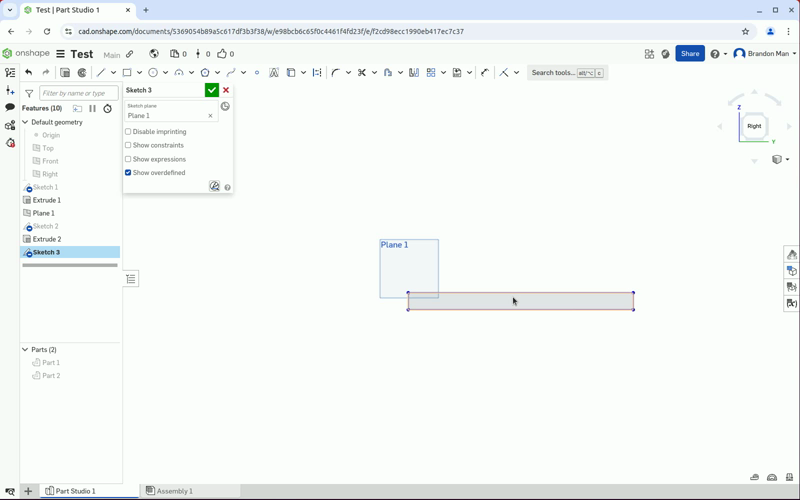
scroll(6)
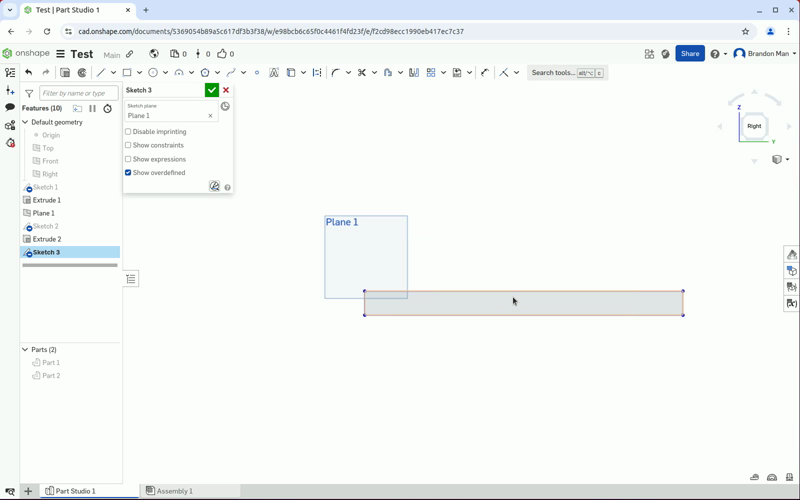
scroll(6)
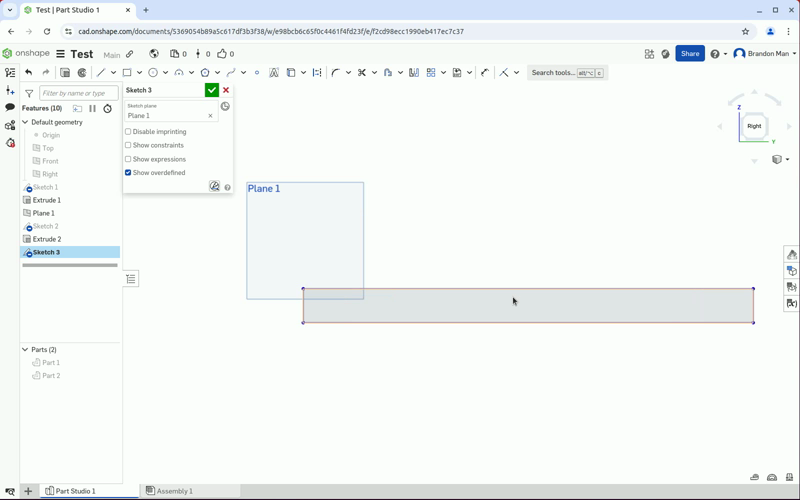
scroll(6)
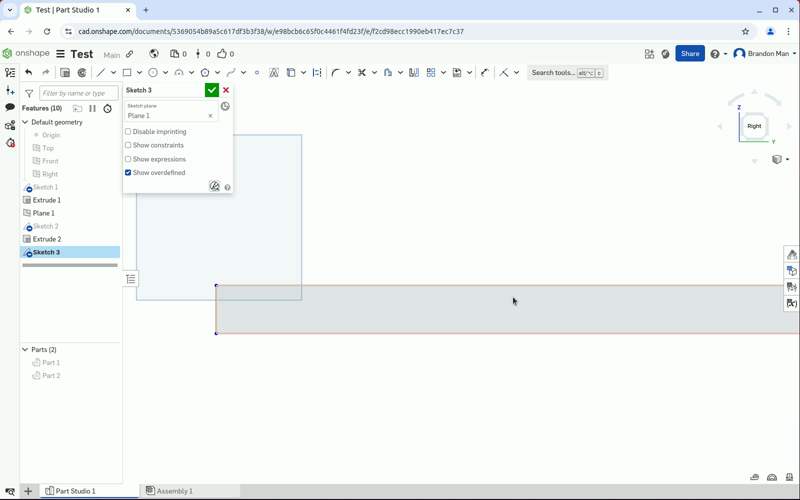
scroll(6)
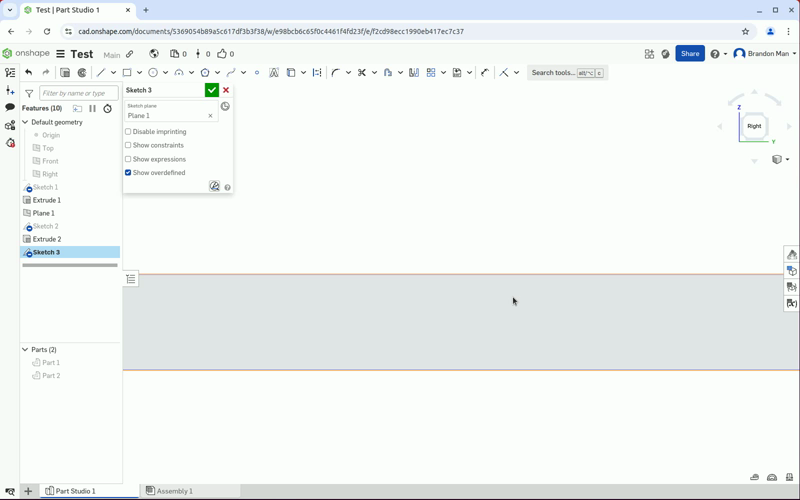
click(513, 296)
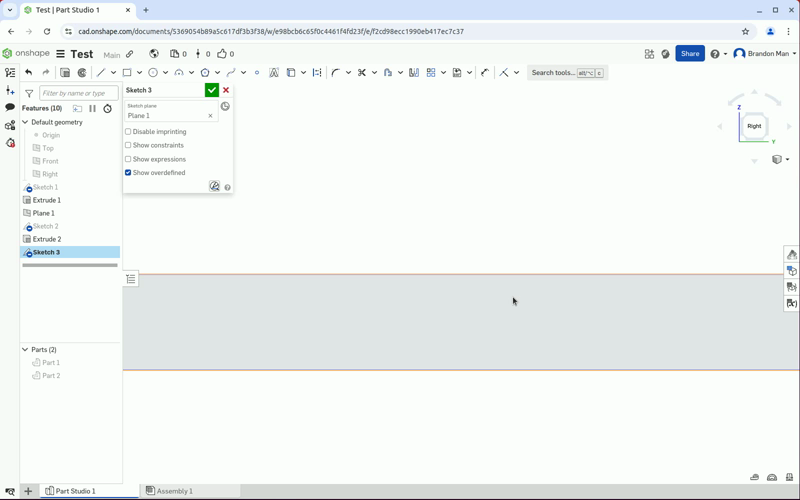
scroll(-6)
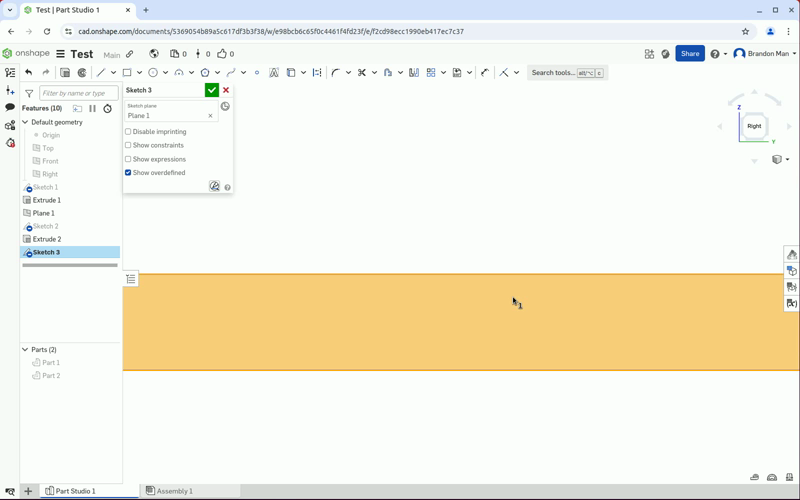
scroll(-6)
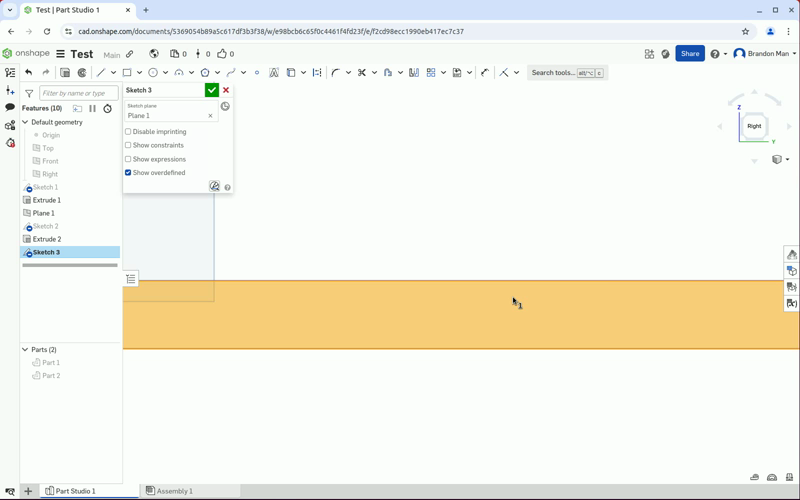
scroll(-6)
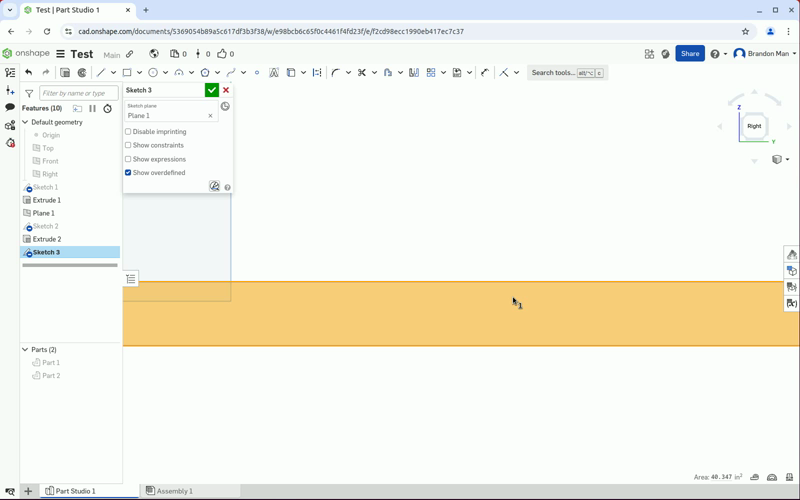
scroll(-6)
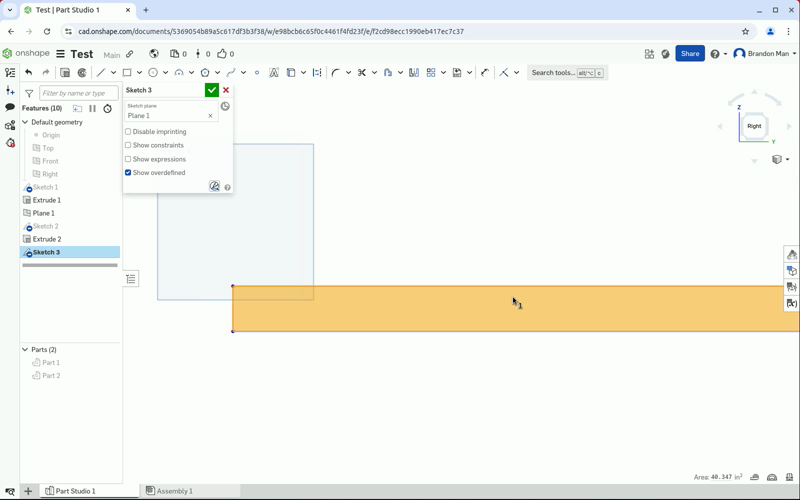
scroll(-6)
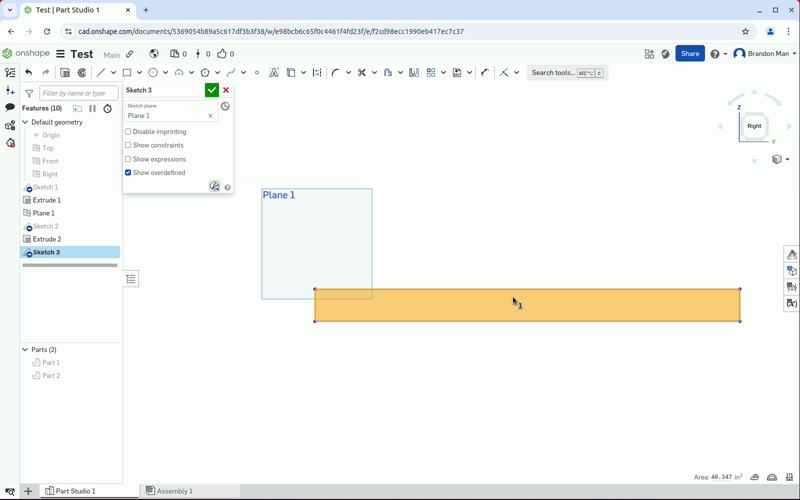
scroll(-6)
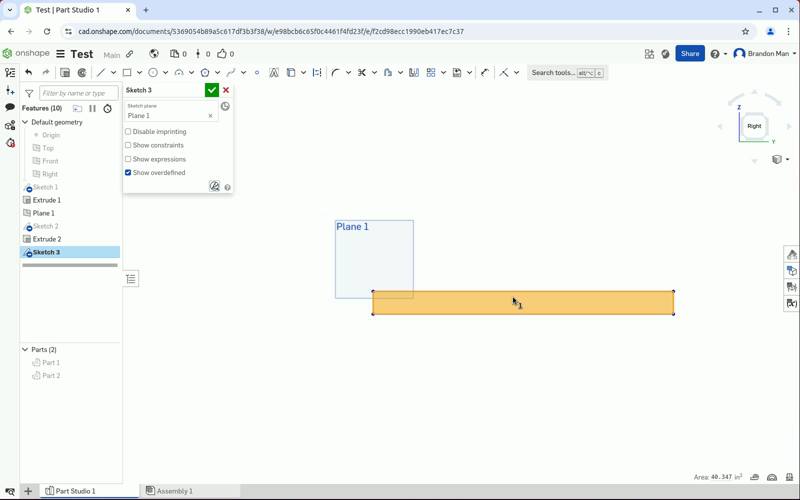
scroll(-6)
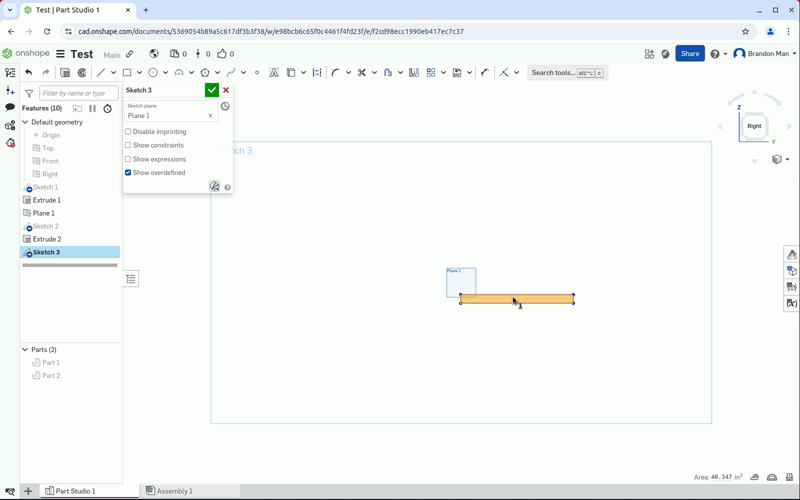
mouse_move(73, 352)
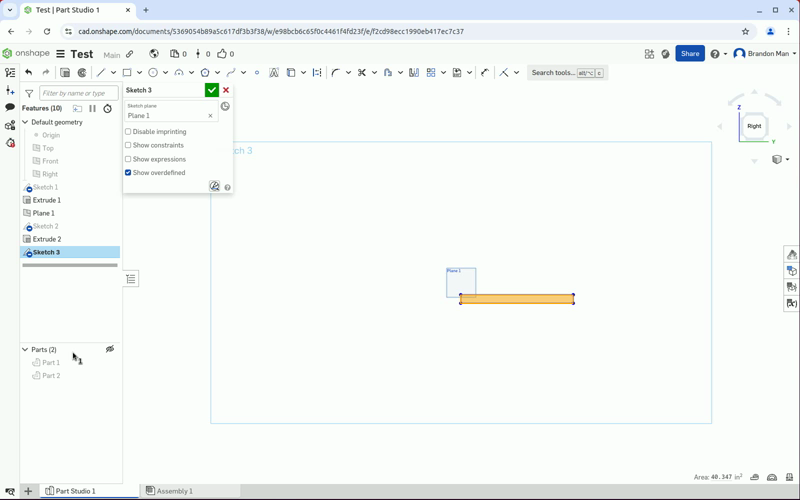
key(shift+y)
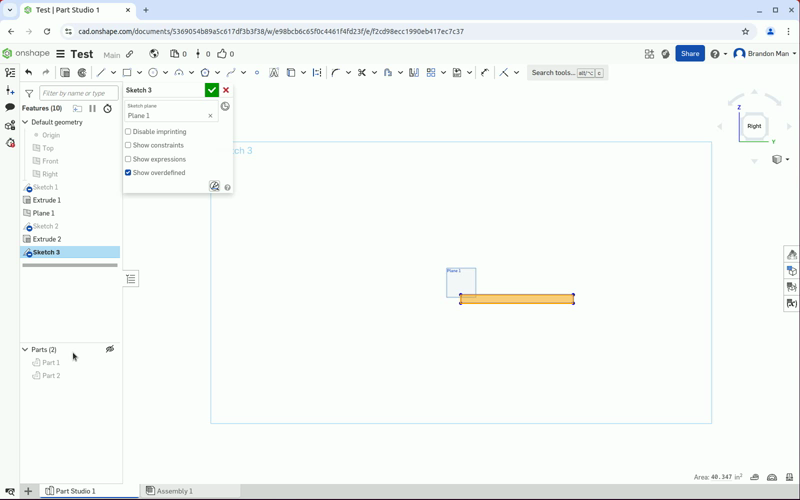
key(shift+e)
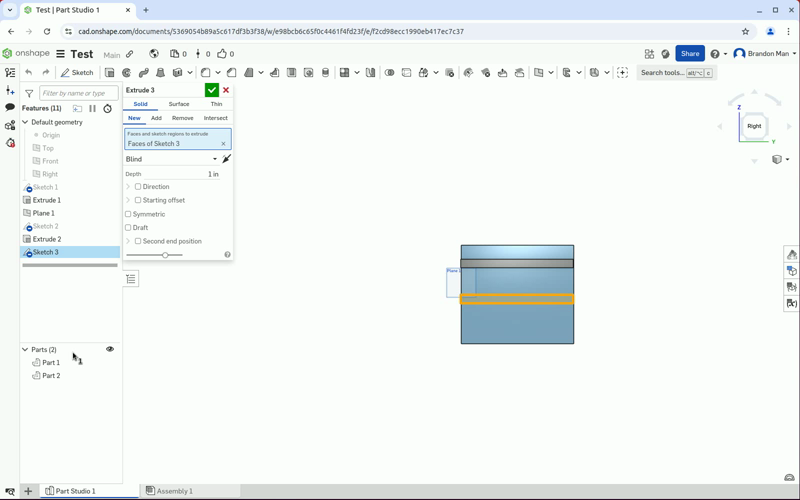
mouse_move(143, 106)
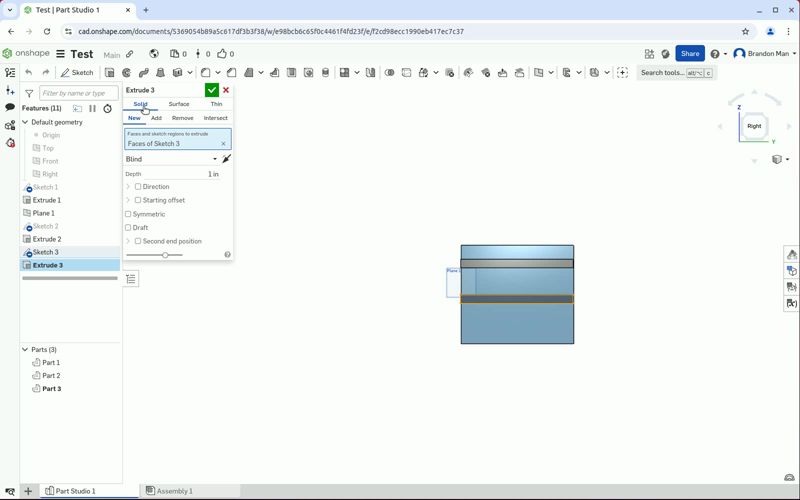
click(143, 106)
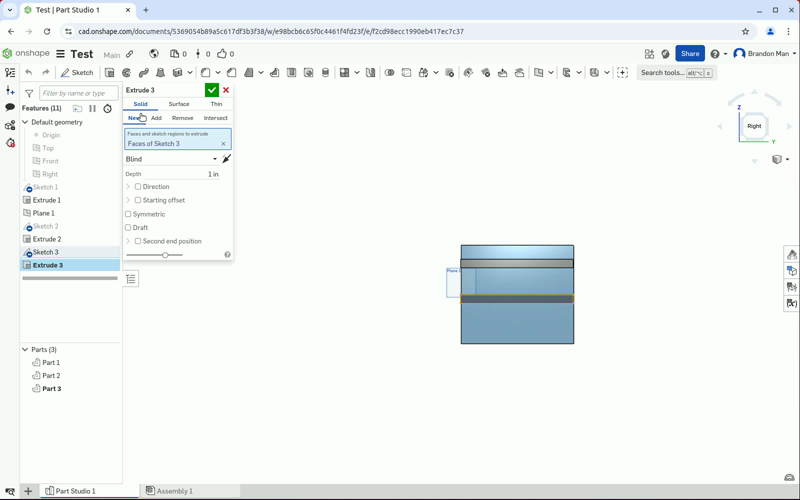
mouse_move(137, 120)
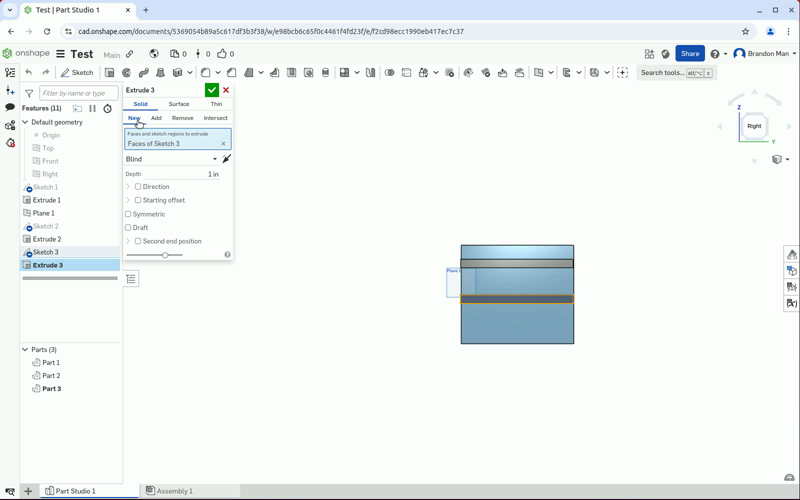
click(137, 120)
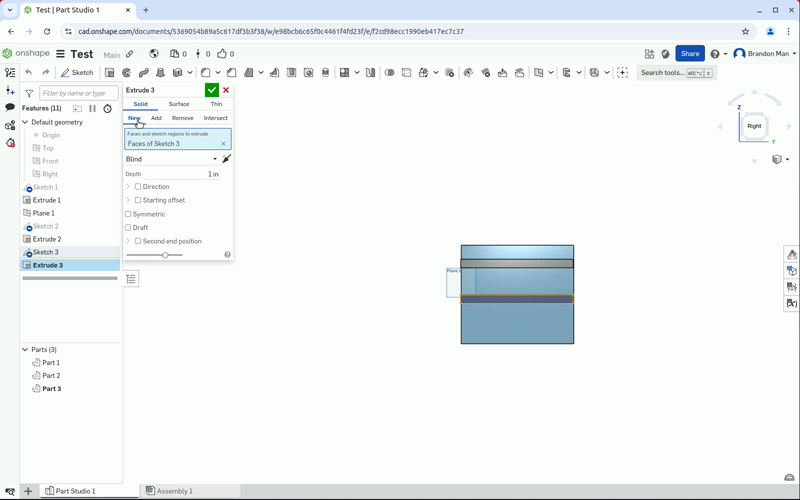
key(tab, 4)
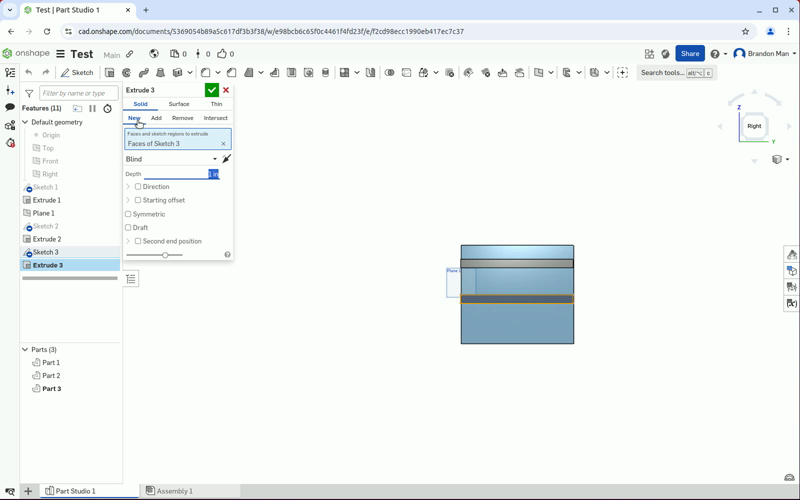
text(1.204)
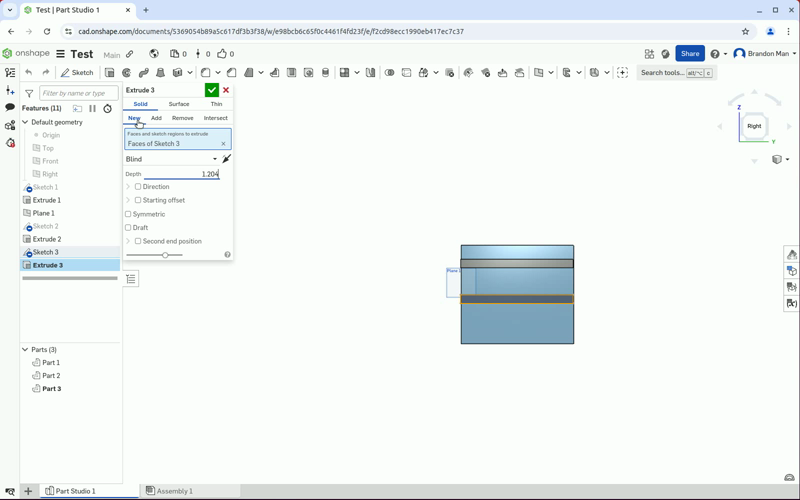
key(enter)
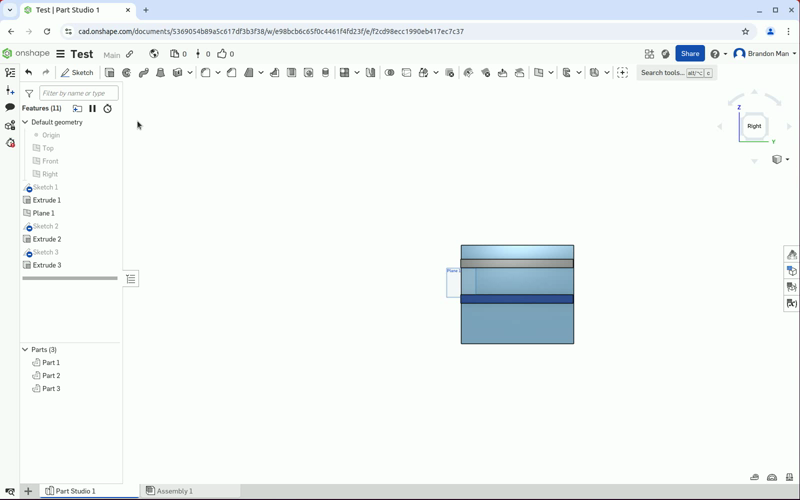
key(shift+h)
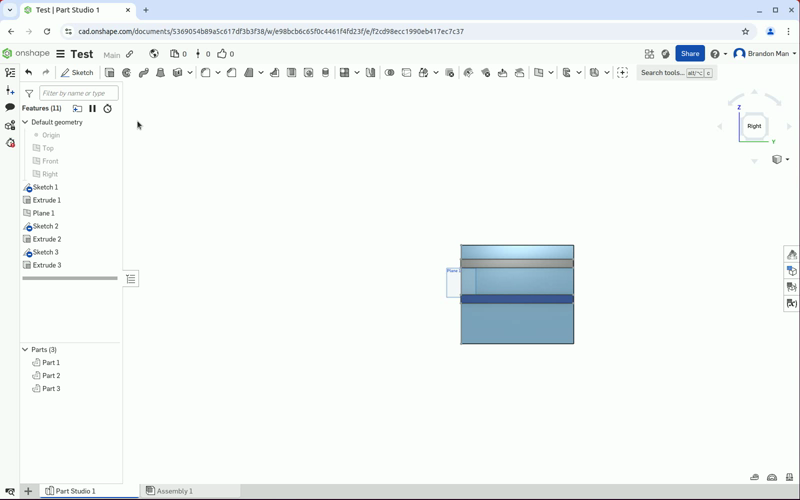
key(shift+h)
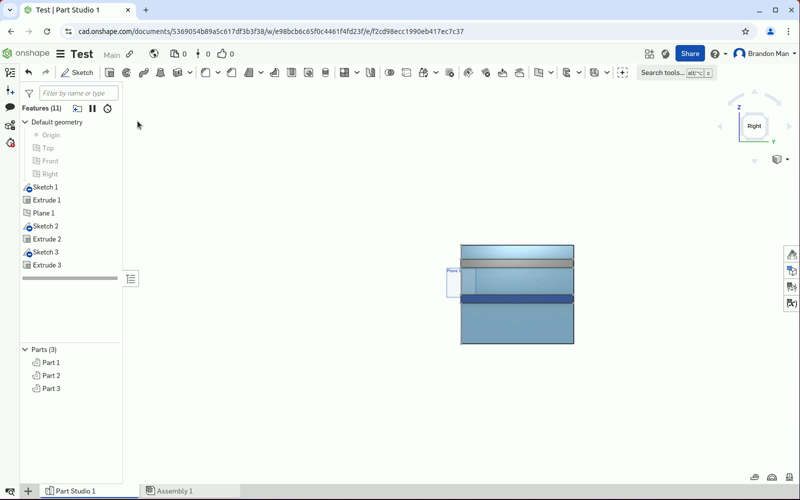
key(shift+7)
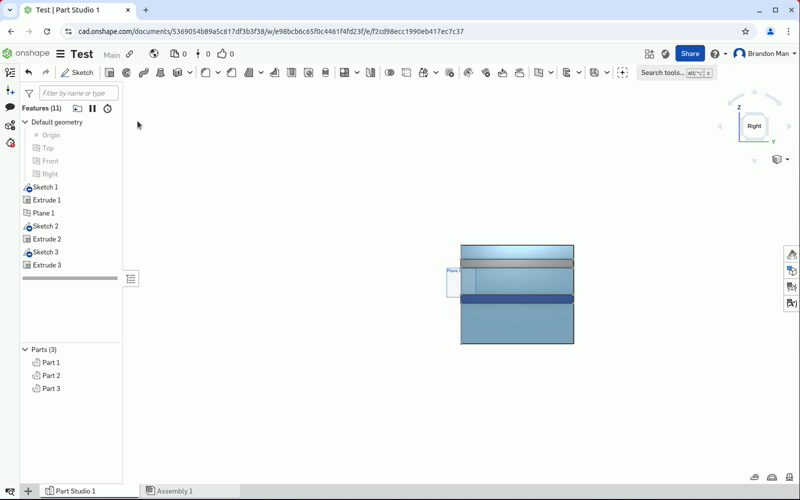
key(right, 2)
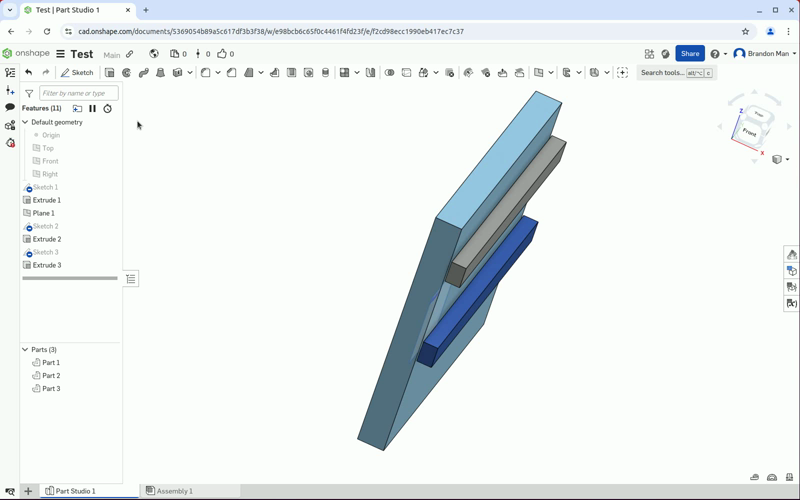
key(down, 2)
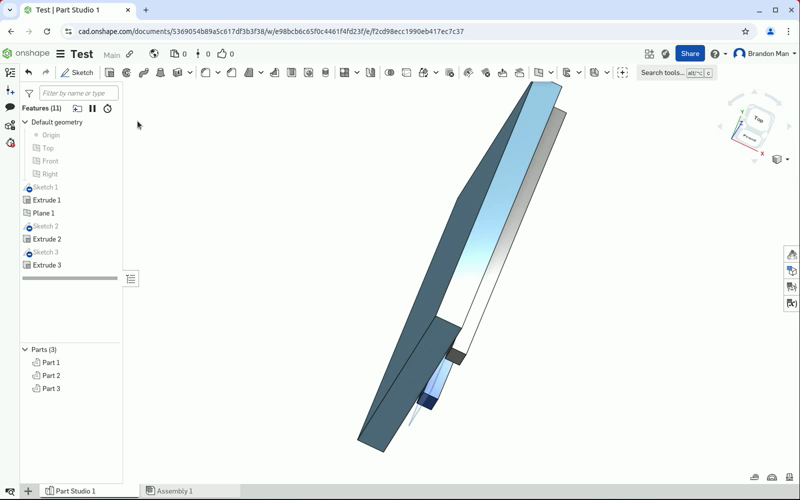
key(up, 2)
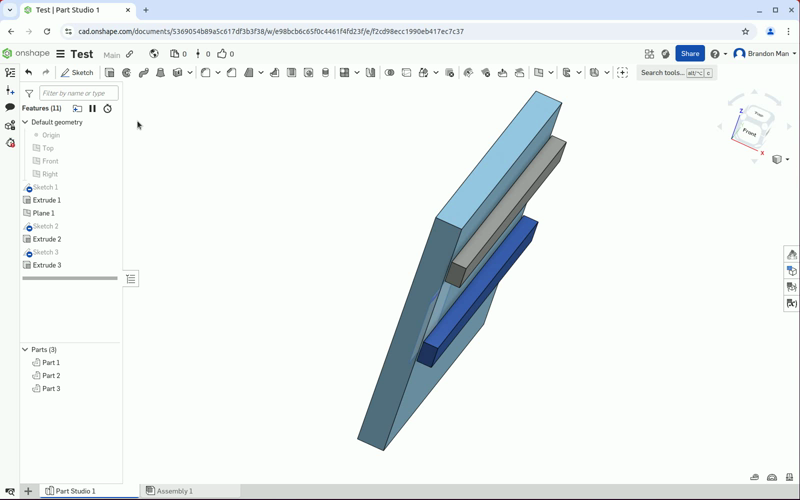
key(left, 2)
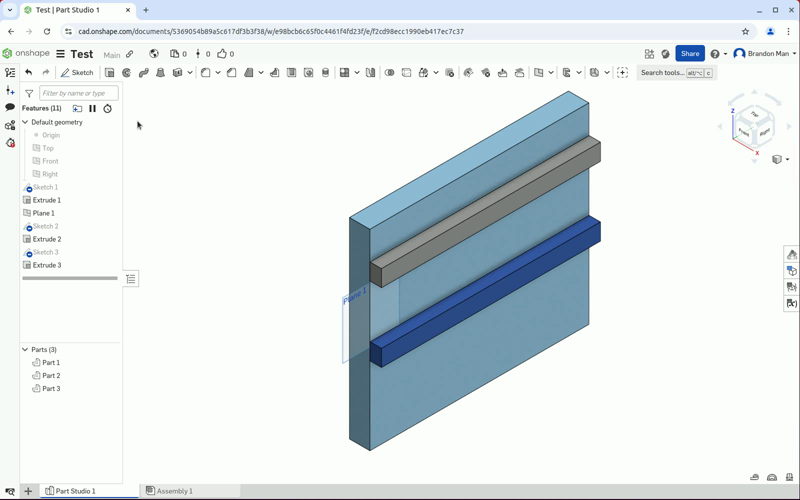
mouse_move(73, 189)
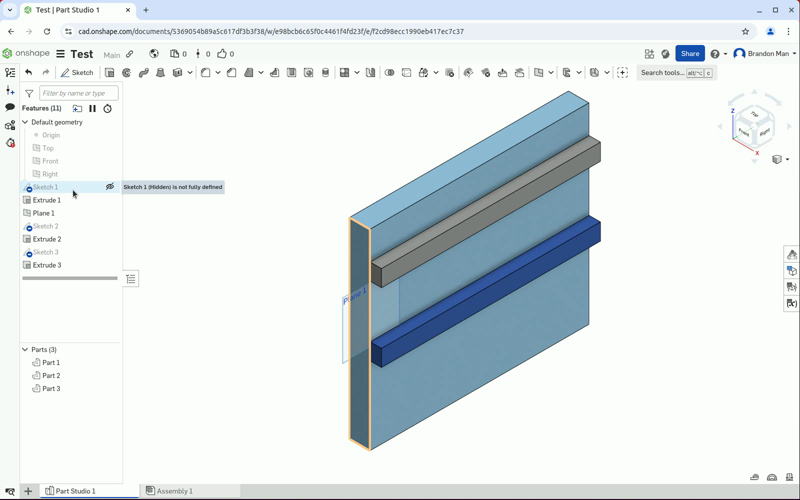
click(73, 189)